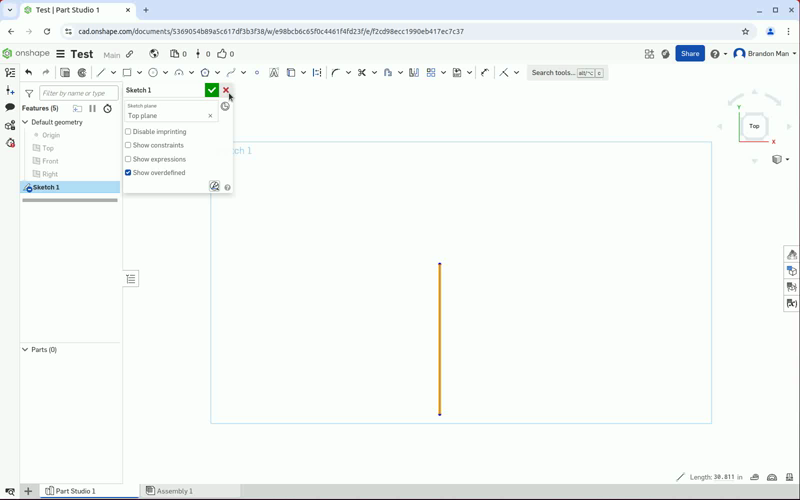
key(shift+h)
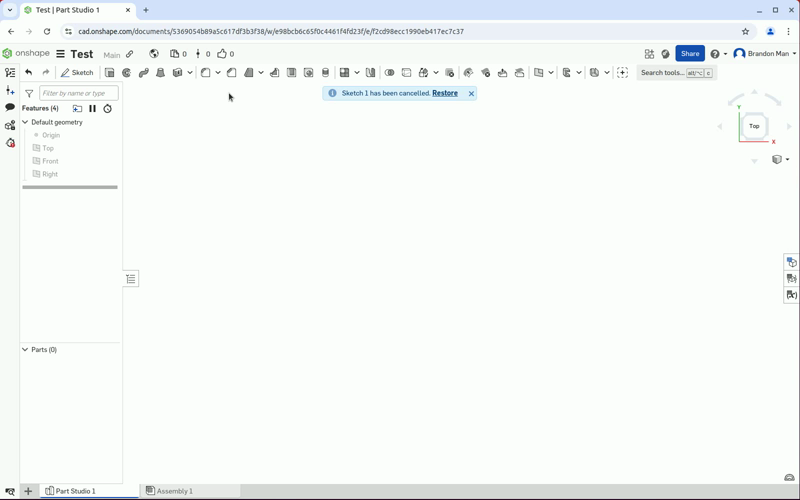
mouse_move(73, 352)
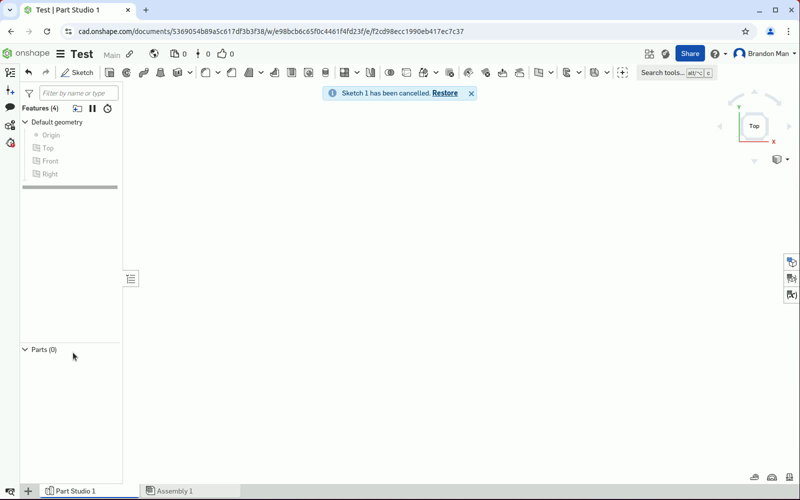
key(y)
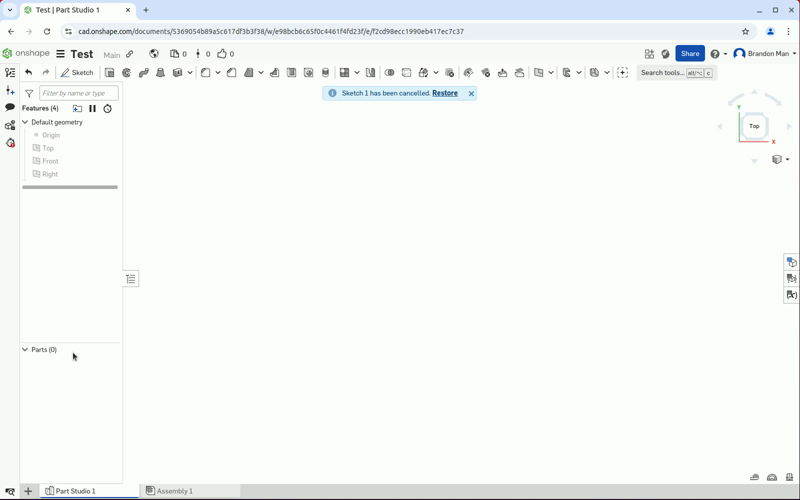
key(shift+p)
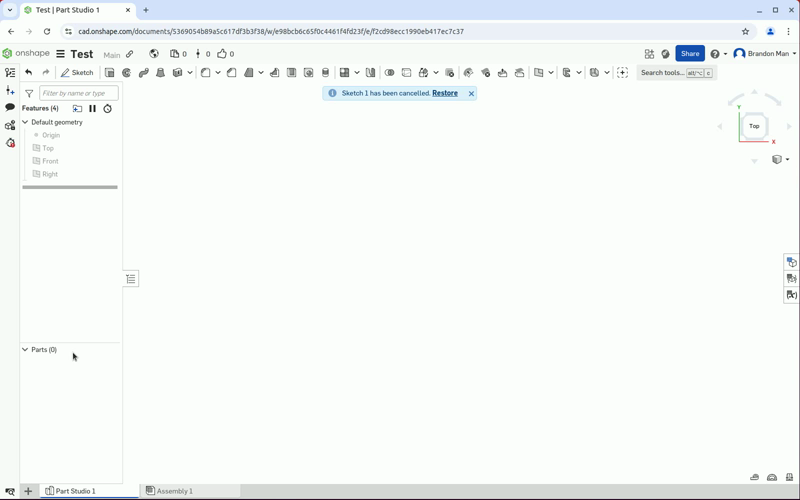
key(space)
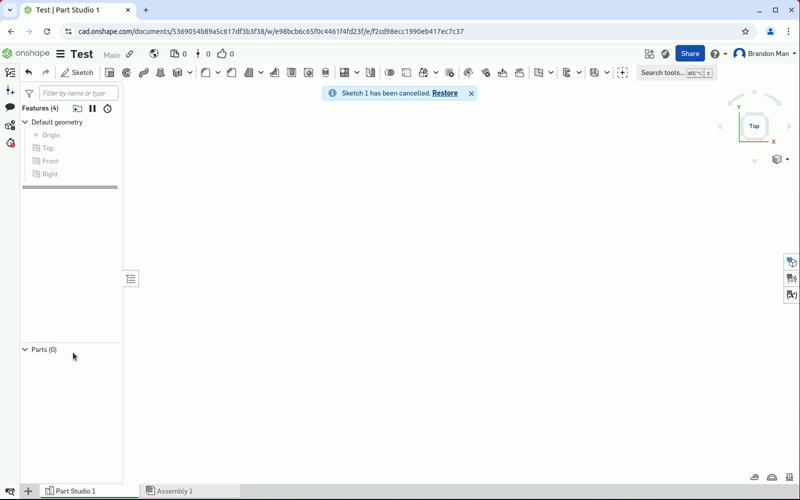
key_down(shift)
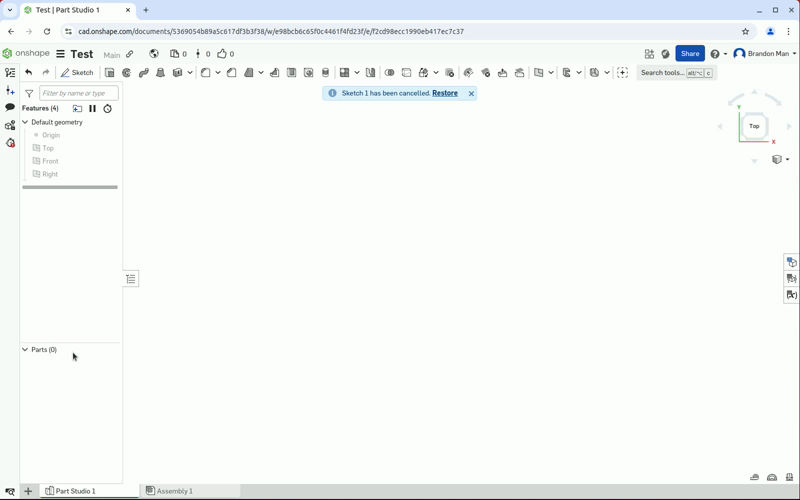
key(up)
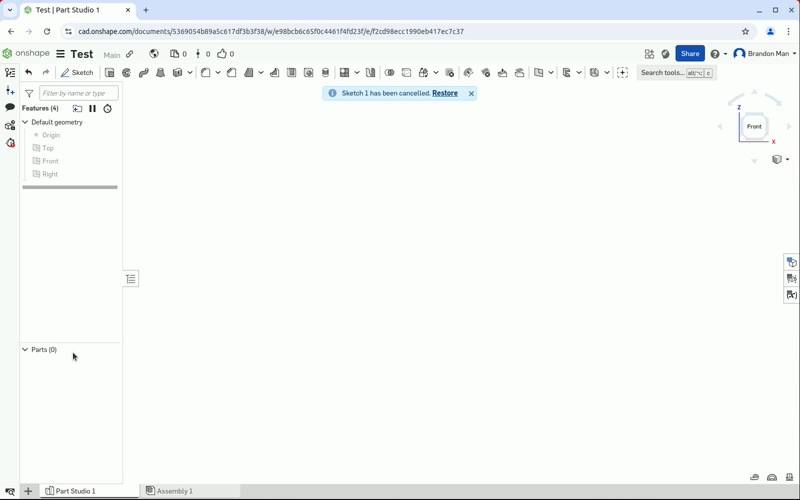
key_up(shift)
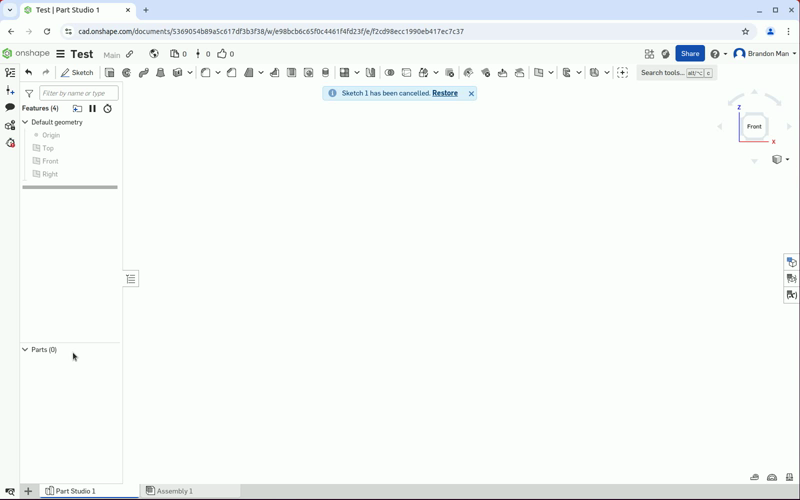
mouse_move(73, 352)
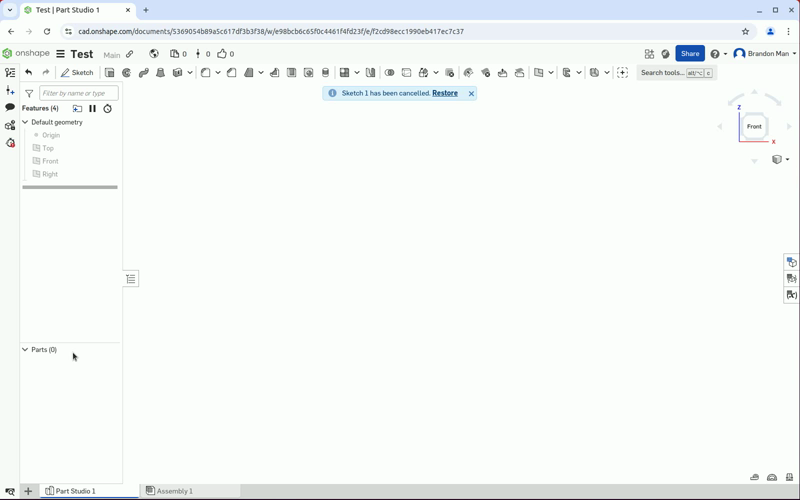
key(shift+y)
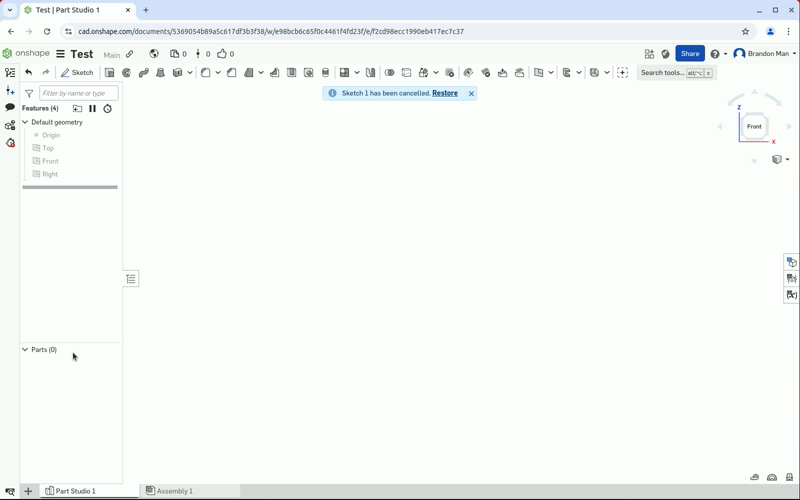
key(shift+s)
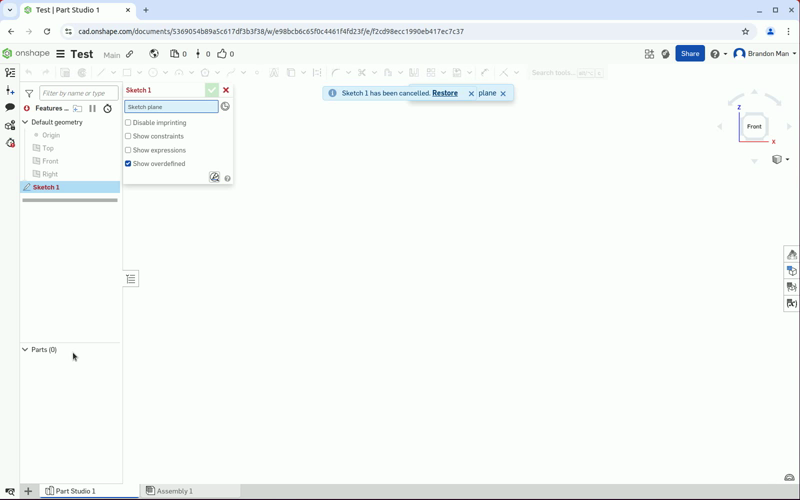
mouse_move(73, 163)
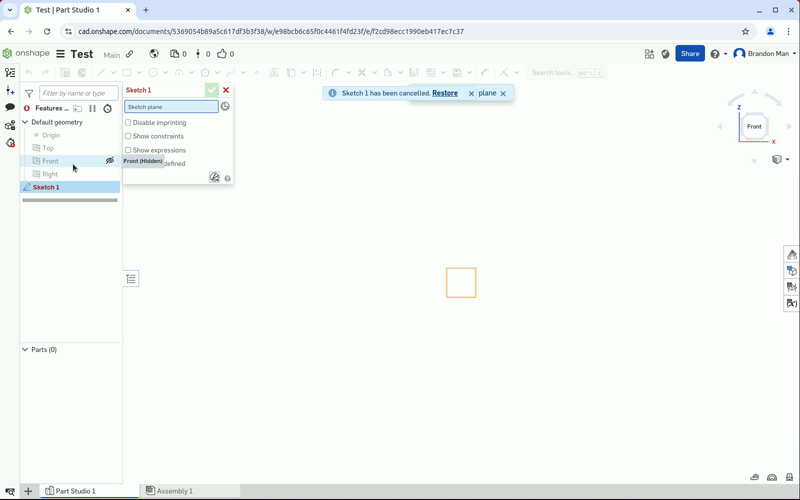
click(73, 163)
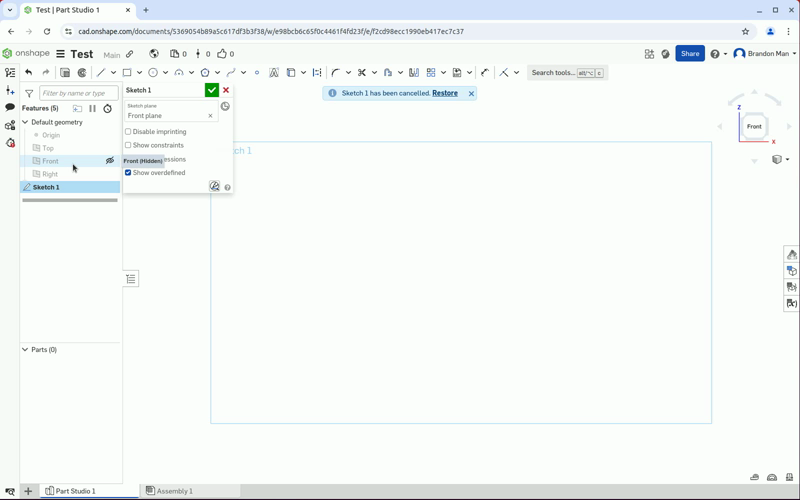
mouse_move(73, 352)
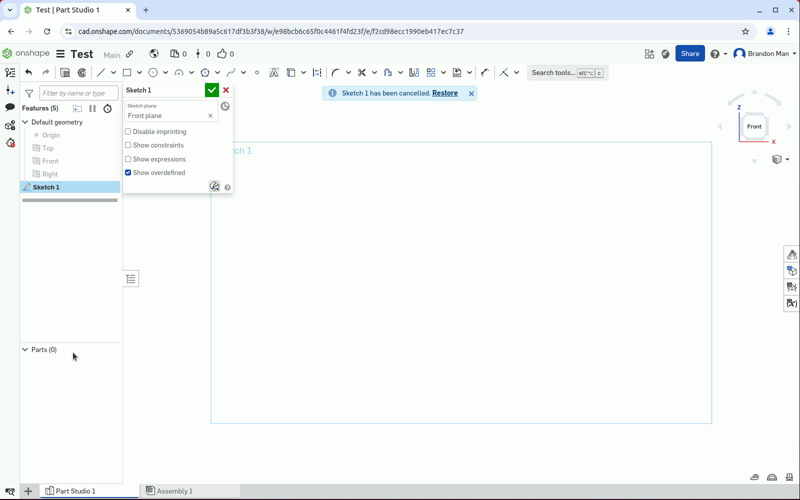
key(y)
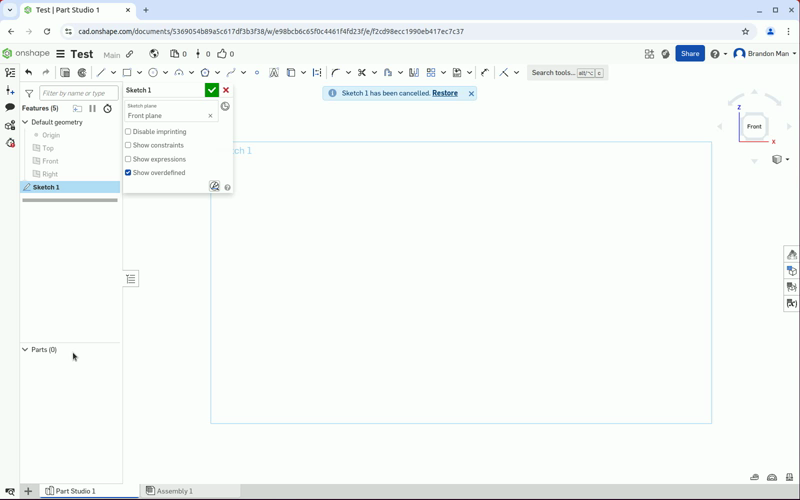
key(l)
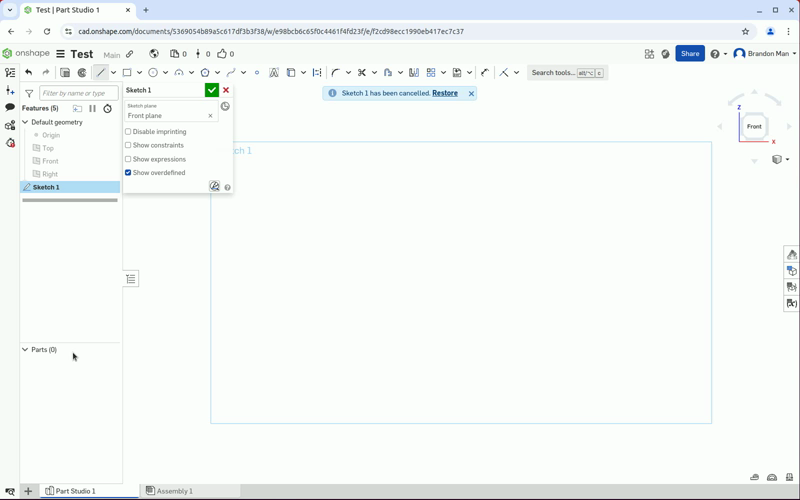
key_down(shift)
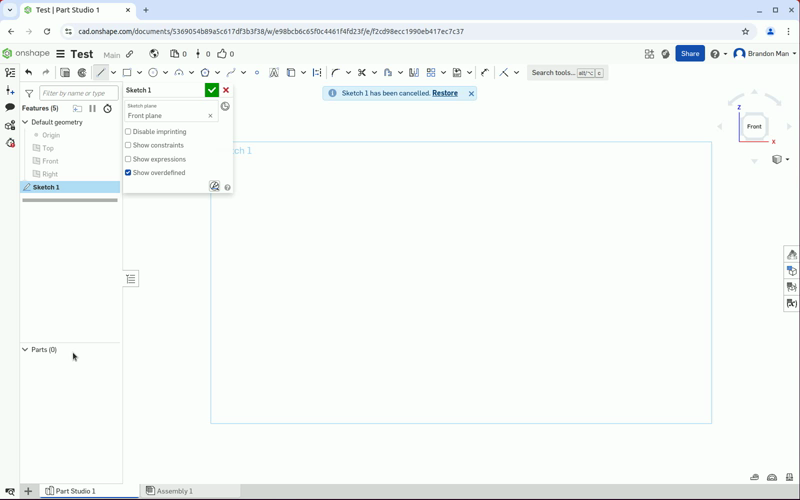
mouse_move(348, 372)
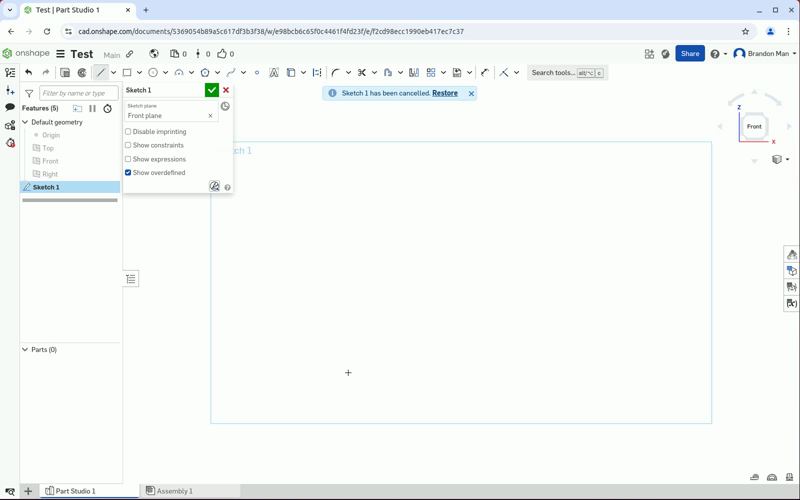
click(348, 372)
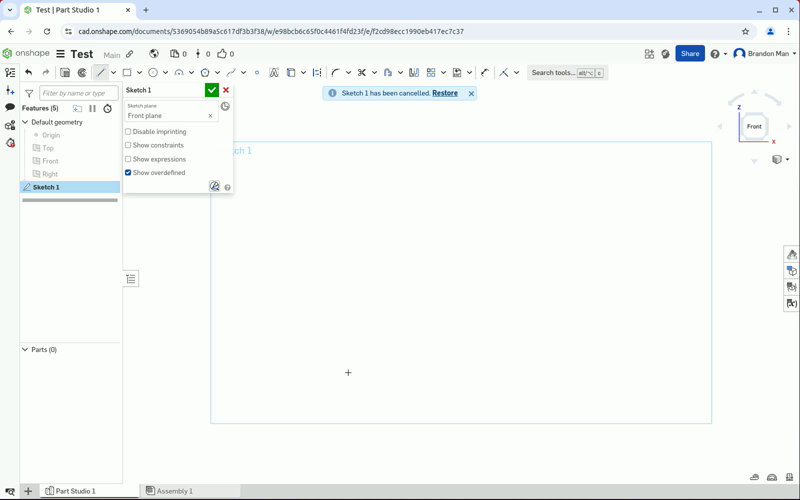
key_up(shift)
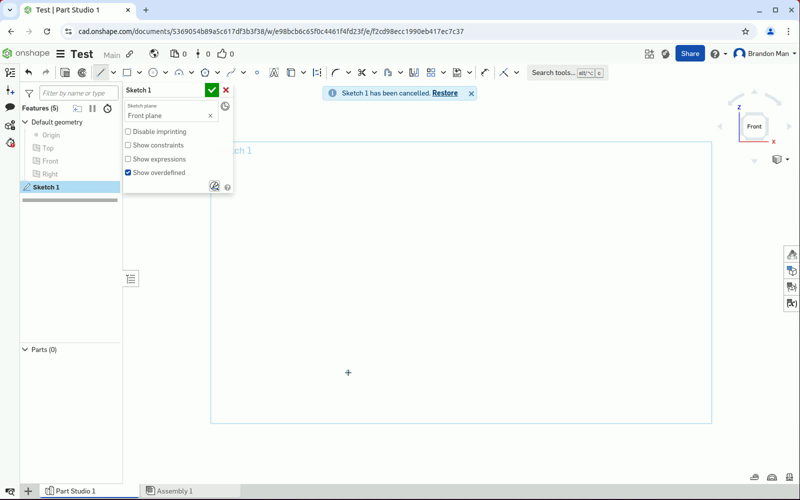
key_down(shift)
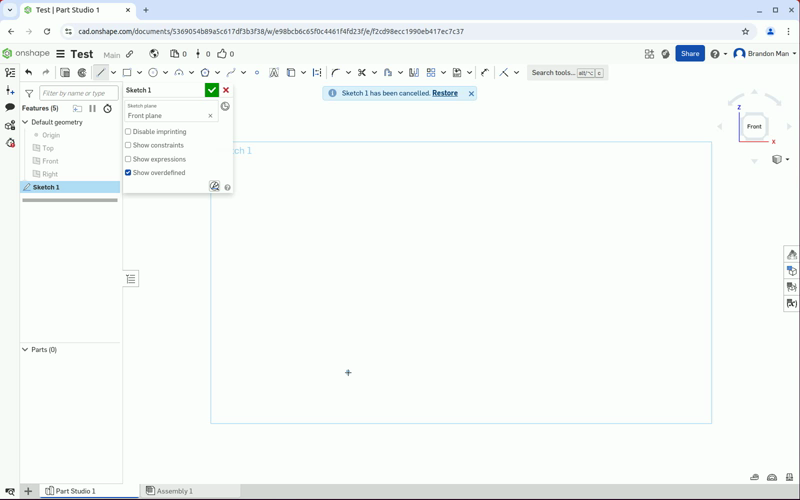
mouse_move(378, 372)
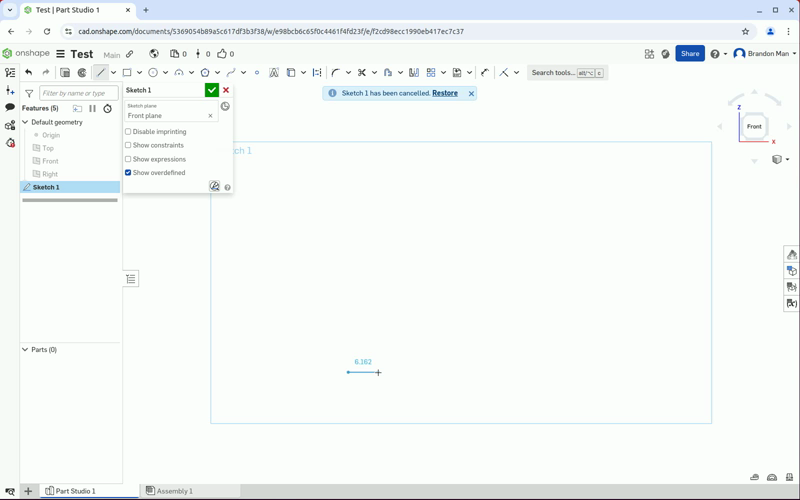
mouse_move(365, 372)
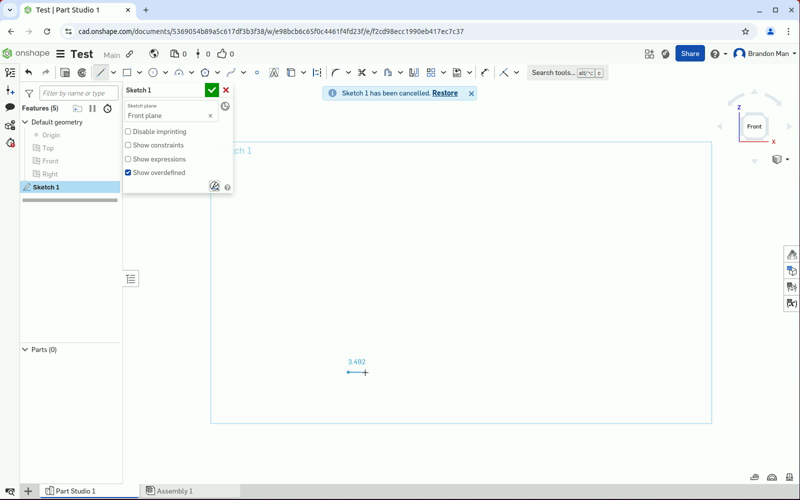
click(365, 372)
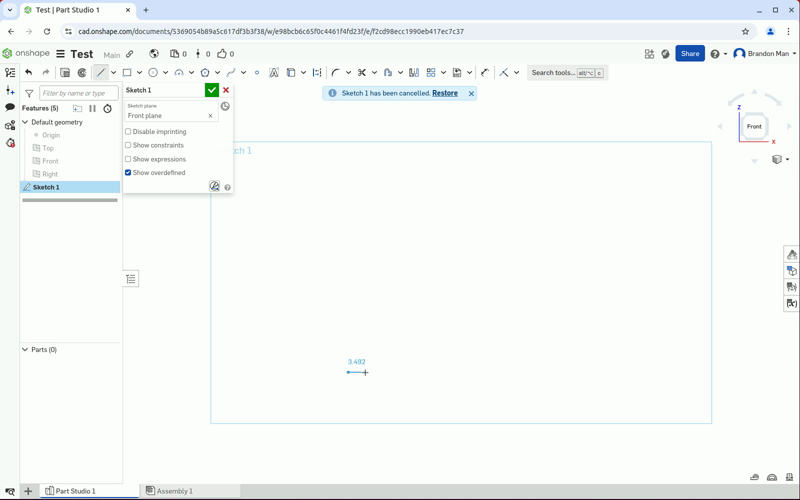
key_up(shift)
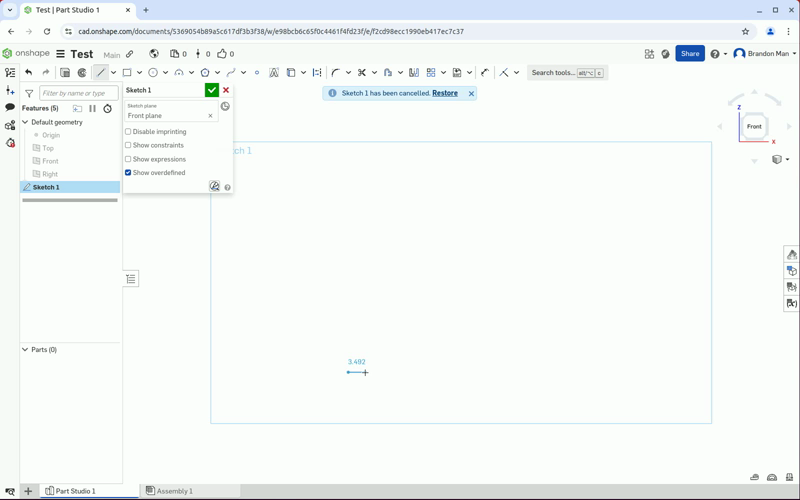
key_down(shift)
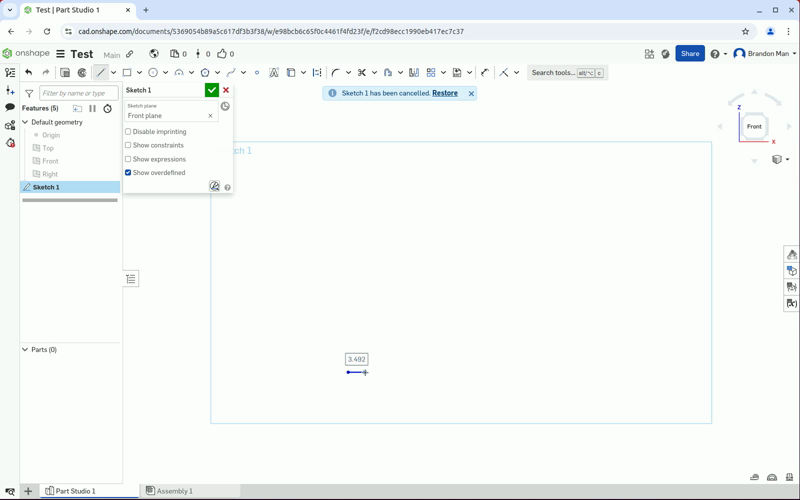
mouse_move(395, 372)
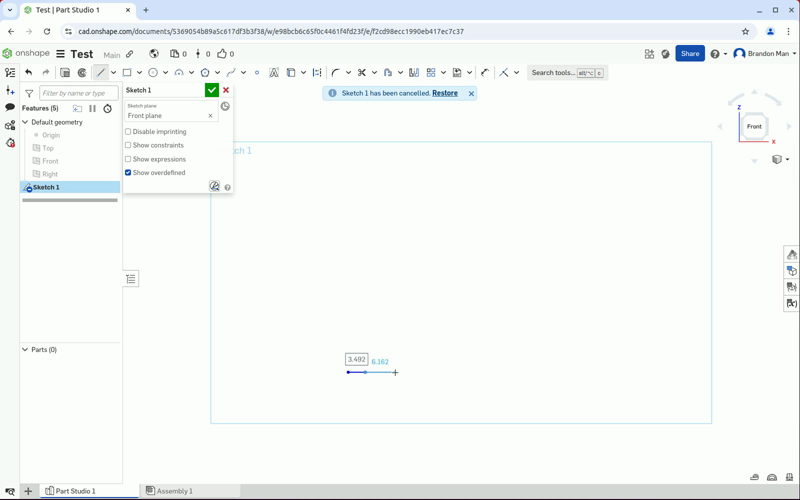
mouse_move(365, 363)
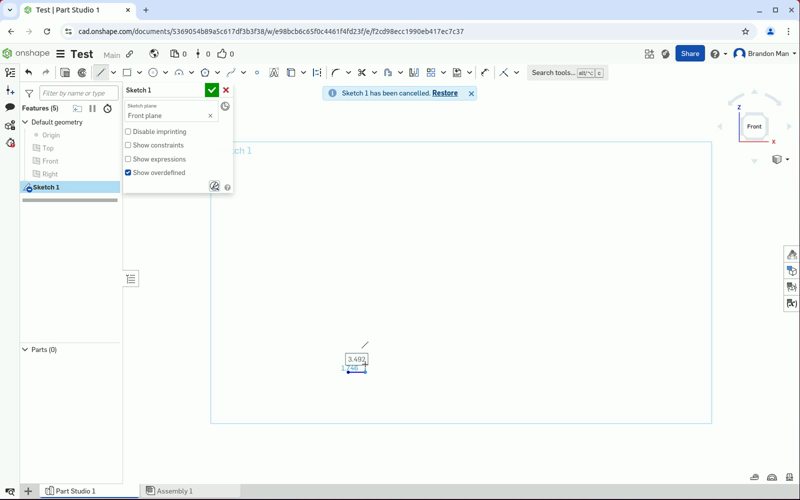
click(365, 363)
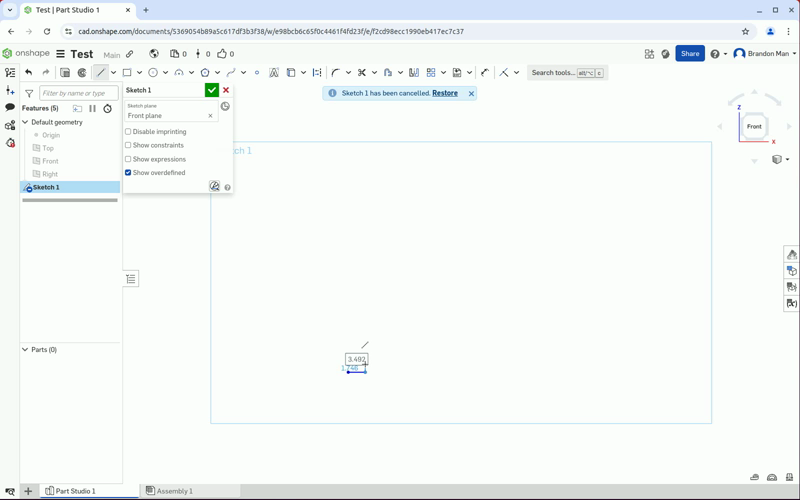
key_up(shift)
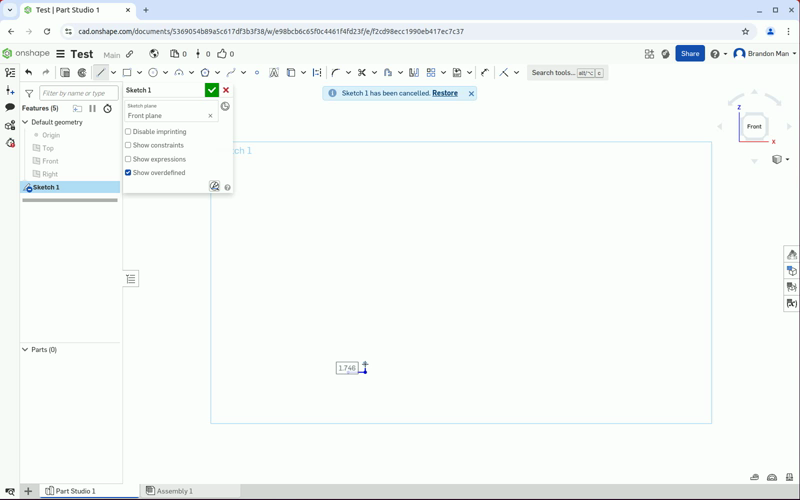
key_down(shift)
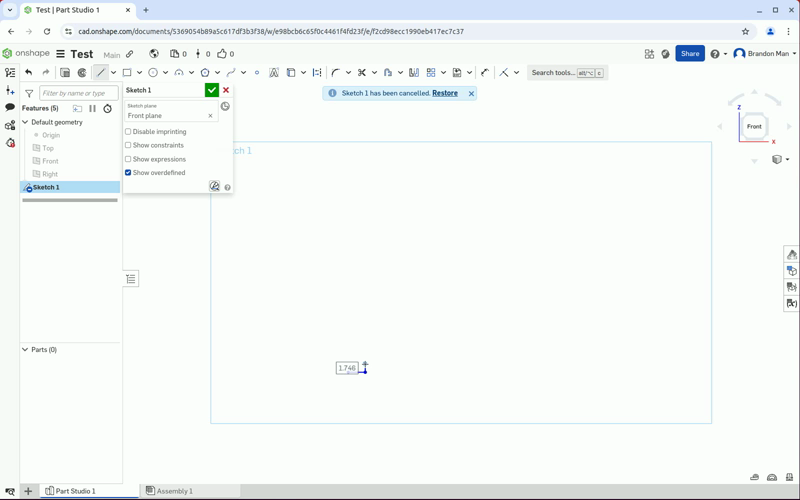
mouse_move(365, 219)
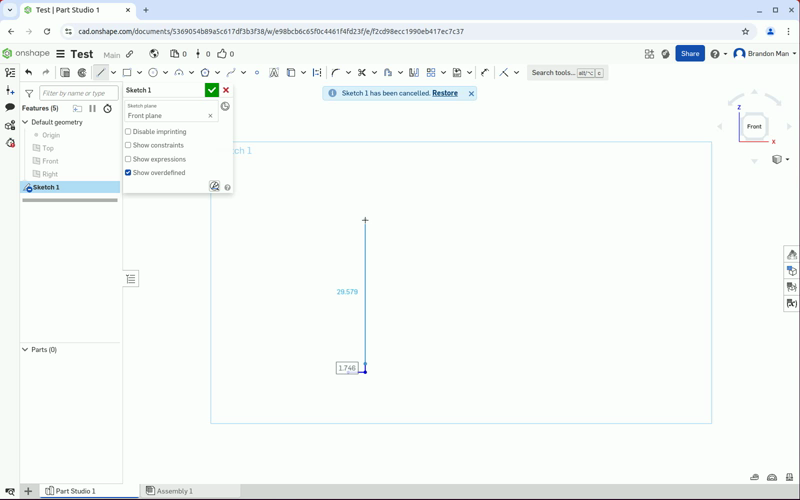
click(365, 219)
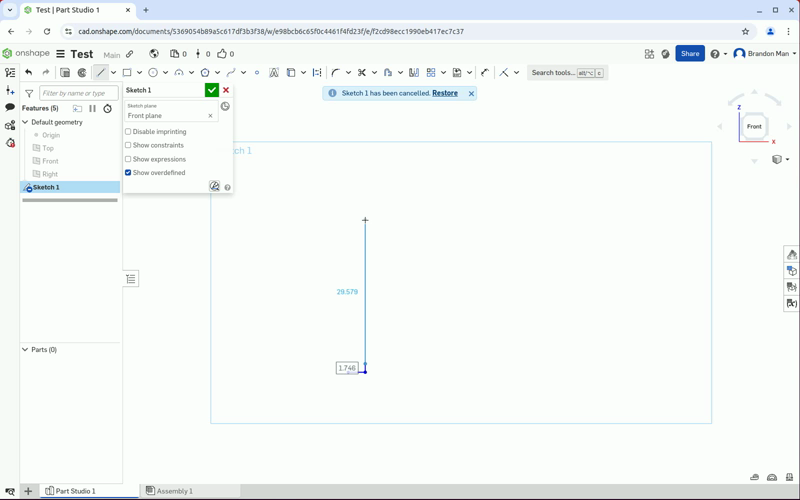
key_up(shift)
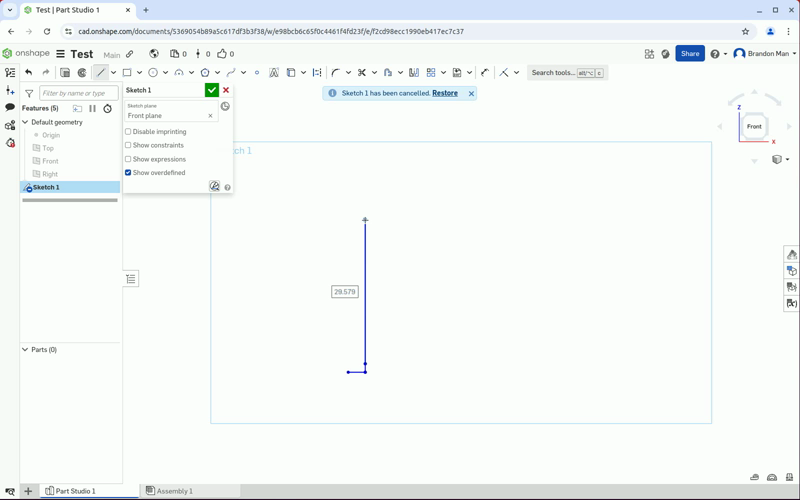
key_down(shift)
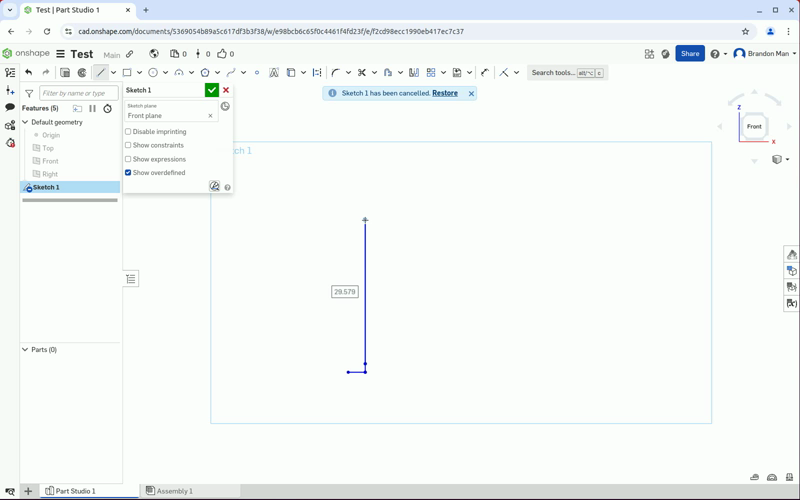
mouse_move(395, 219)
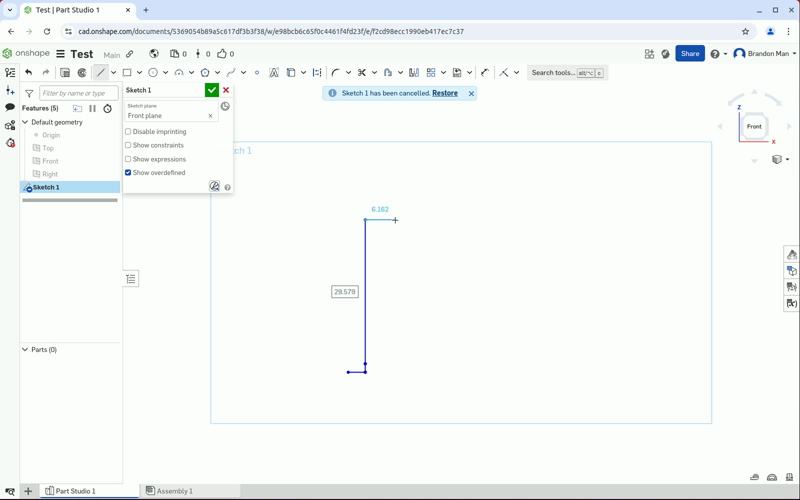
mouse_move(365, 209)
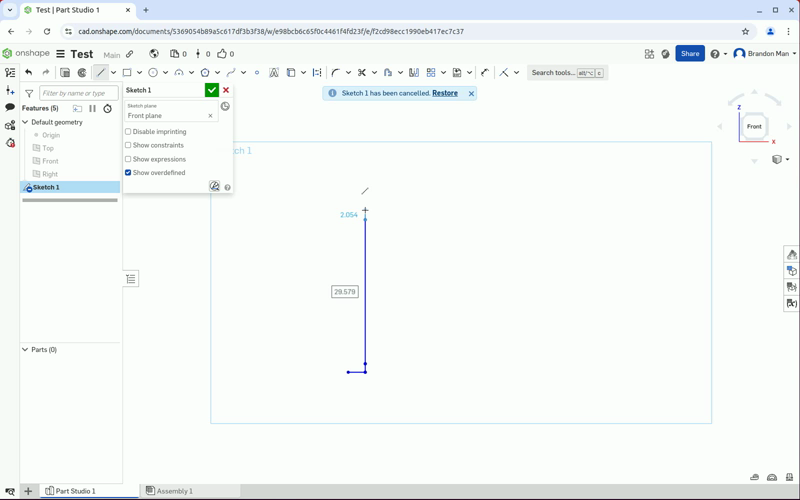
click(365, 209)
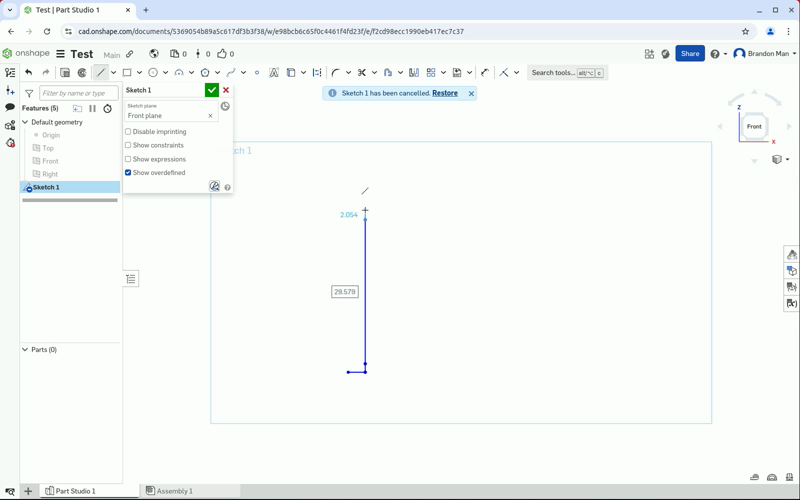
key_up(shift)
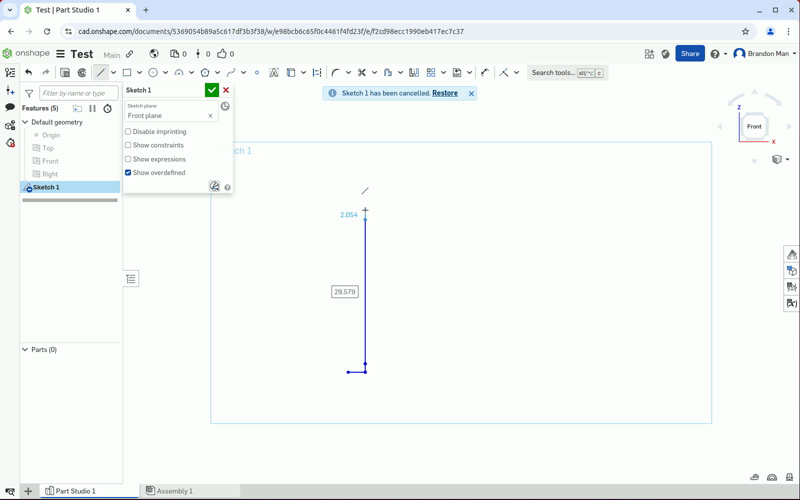
key_down(shift)
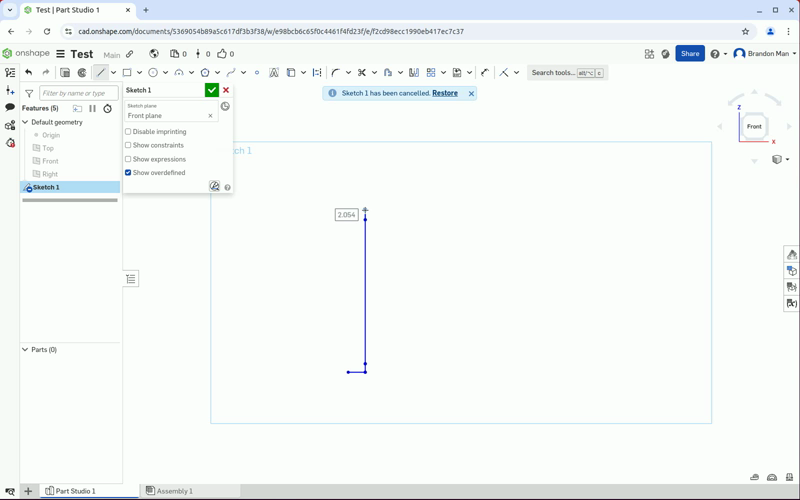
mouse_move(395, 209)
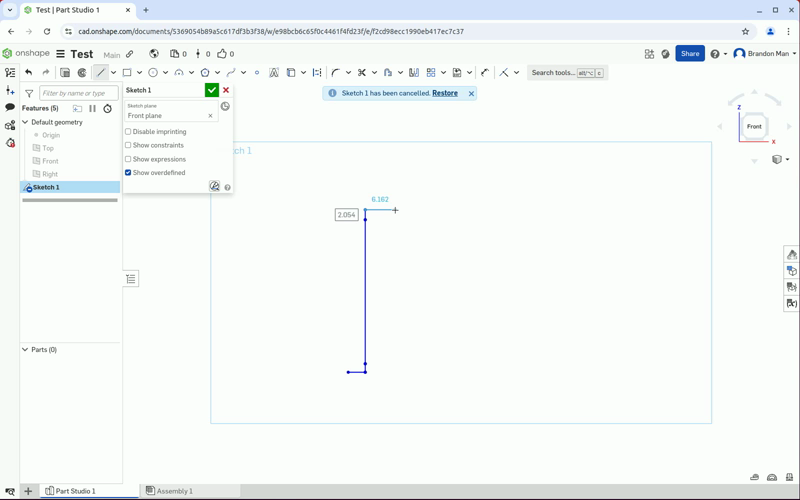
mouse_move(348, 209)
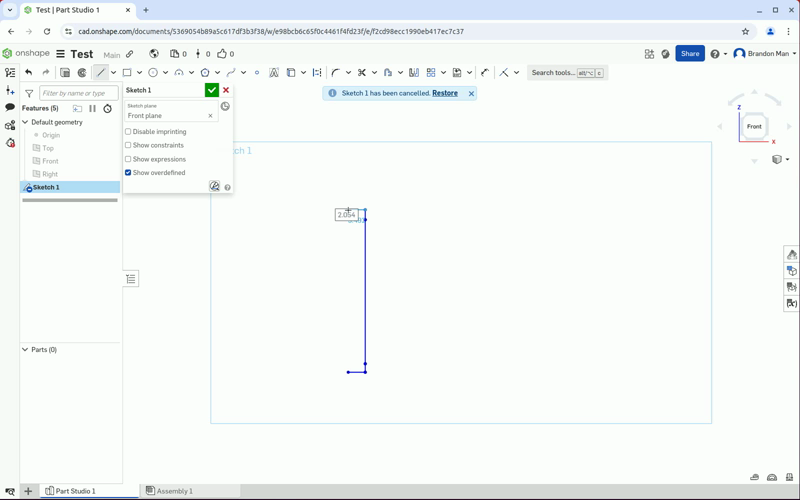
click(348, 209)
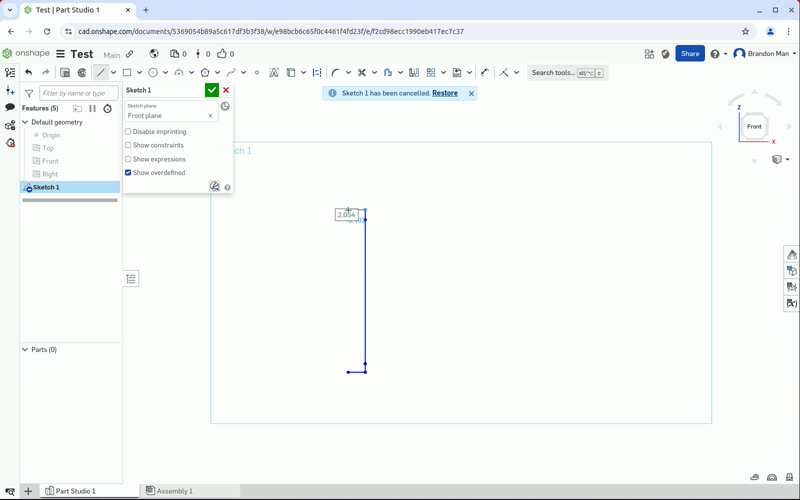
key_up(shift)
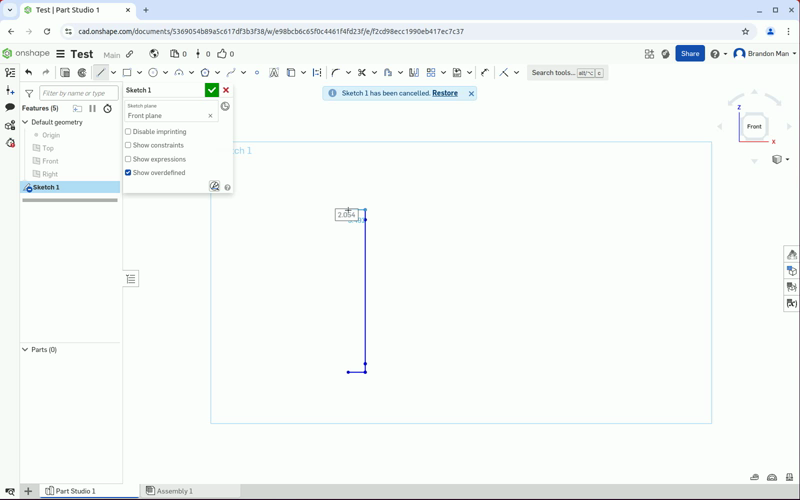
key_down(shift)
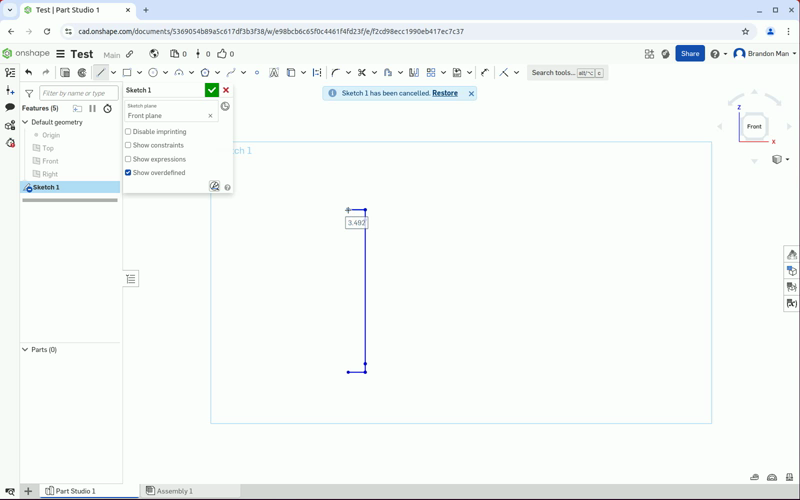
mouse_move(348, 372)
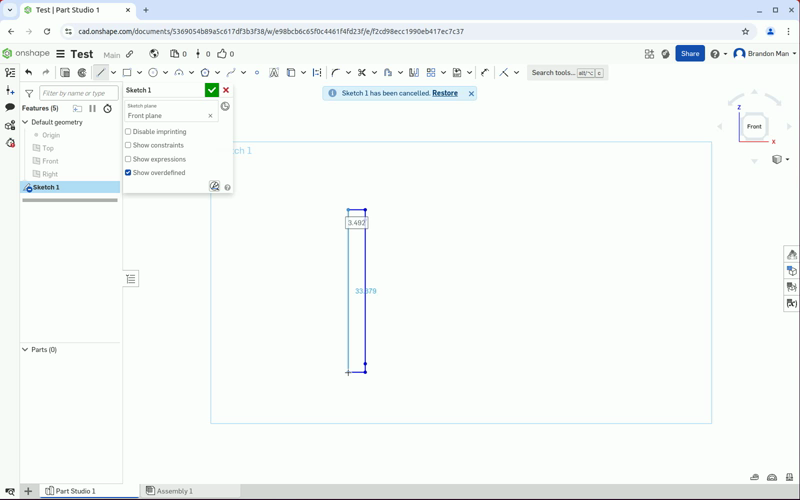
key_up(shift)
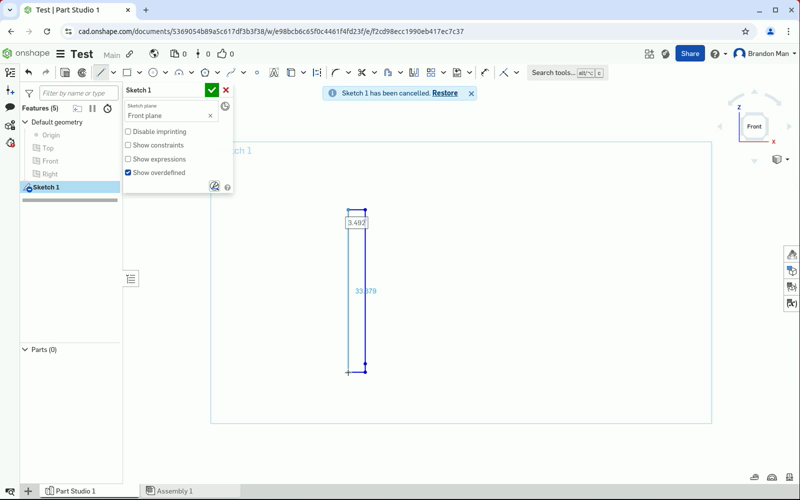
click(348, 372)
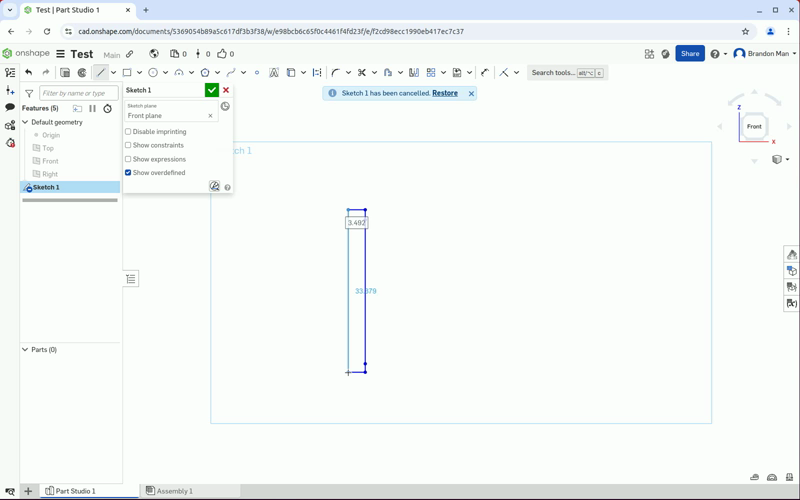
key(esc)
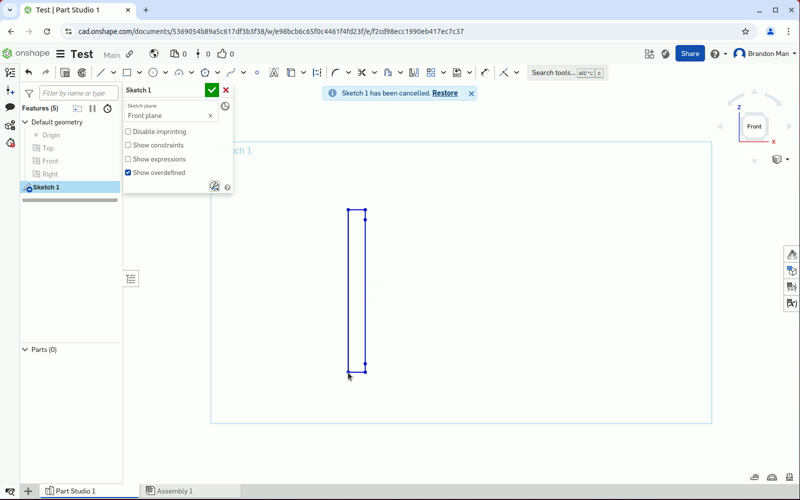
mouse_move(354, 246)
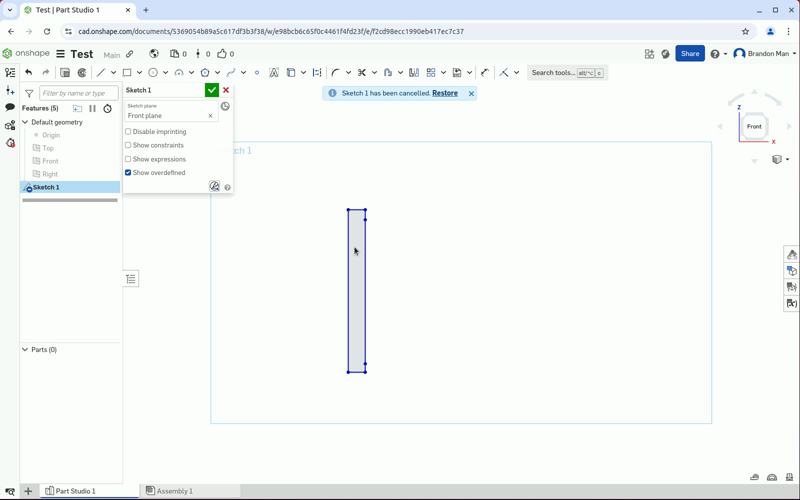
click(354, 246)
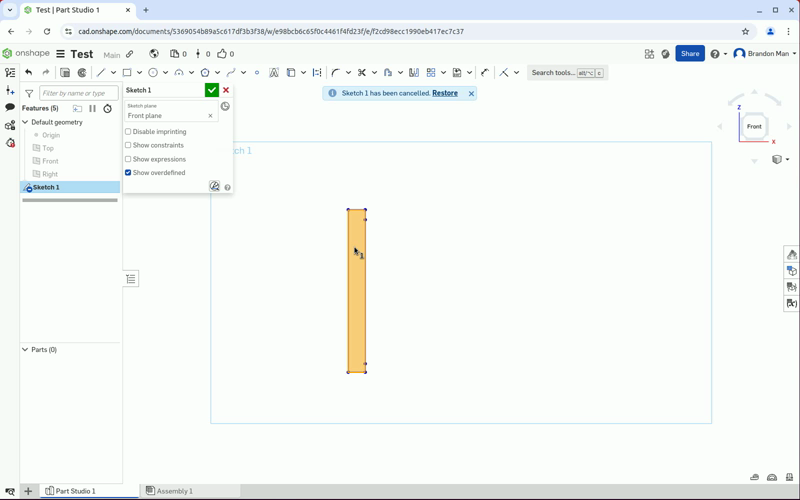
mouse_move(73, 352)
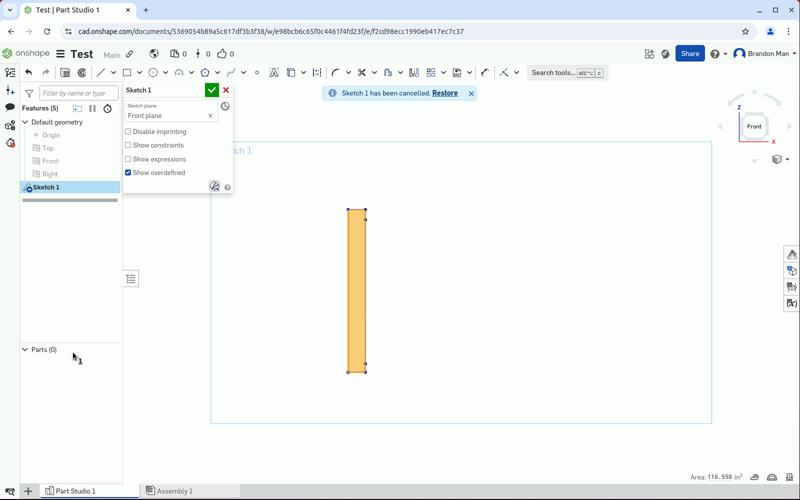
key(shift+y)
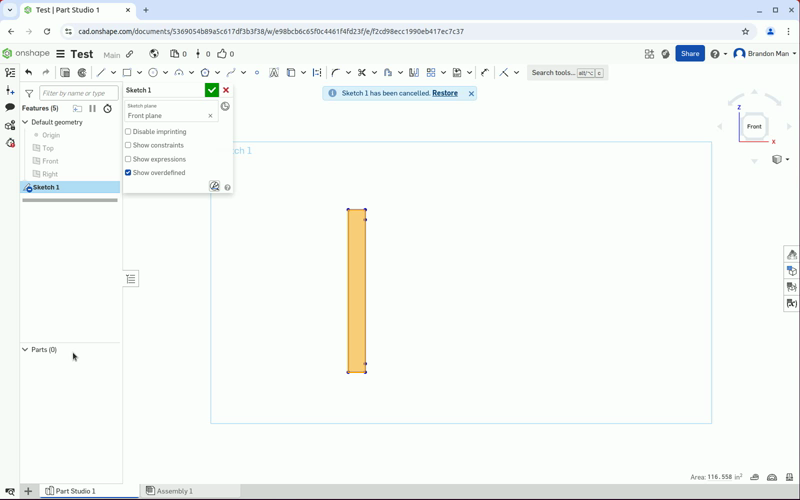
key(shift+e)
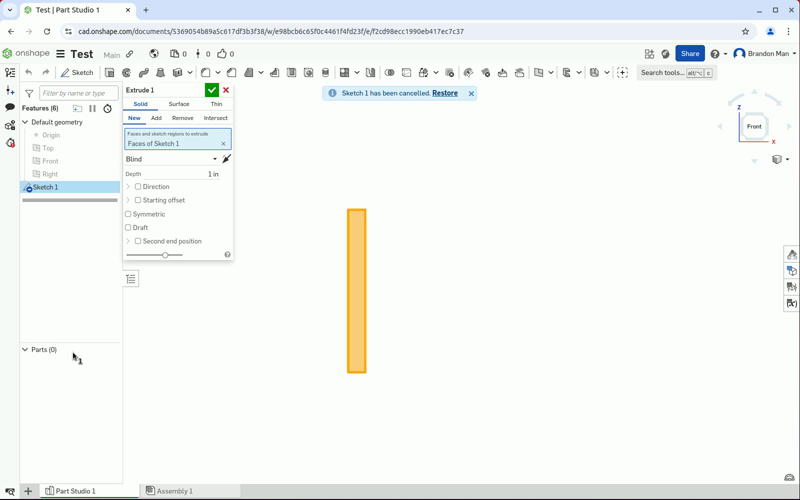
mouse_move(143, 106)
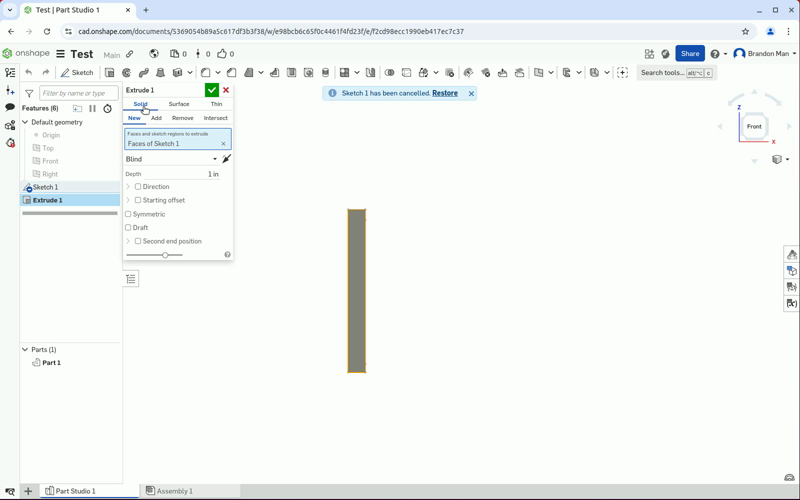
click(143, 106)
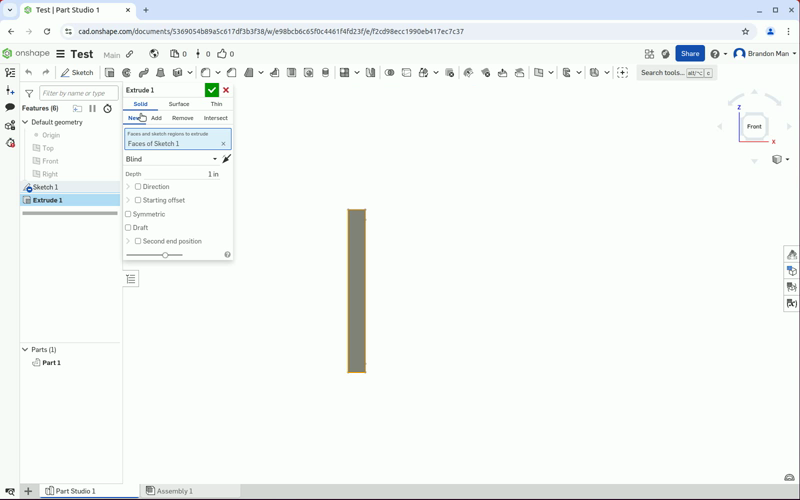
mouse_move(137, 120)
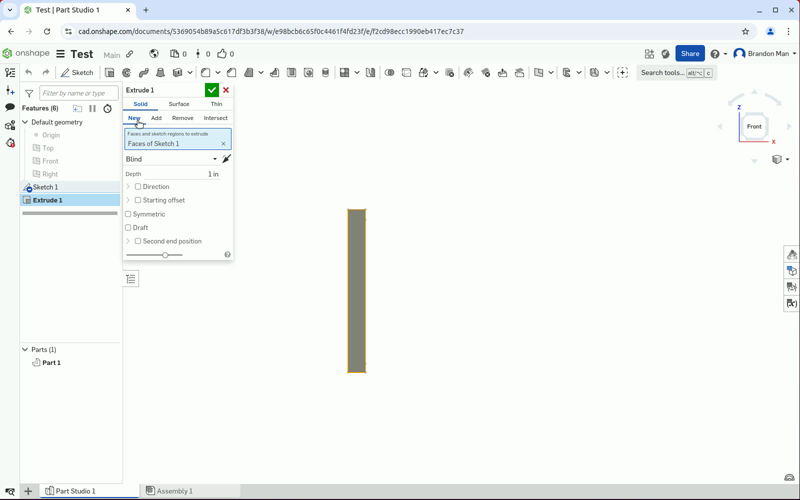
click(137, 120)
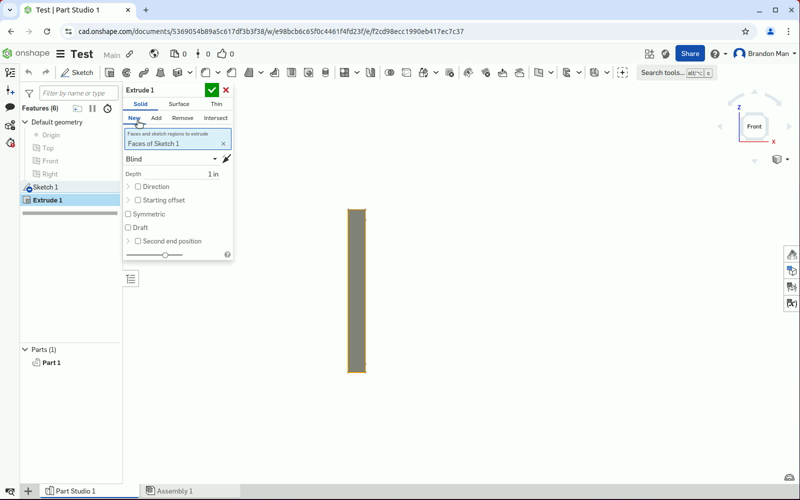
key(tab, 4)
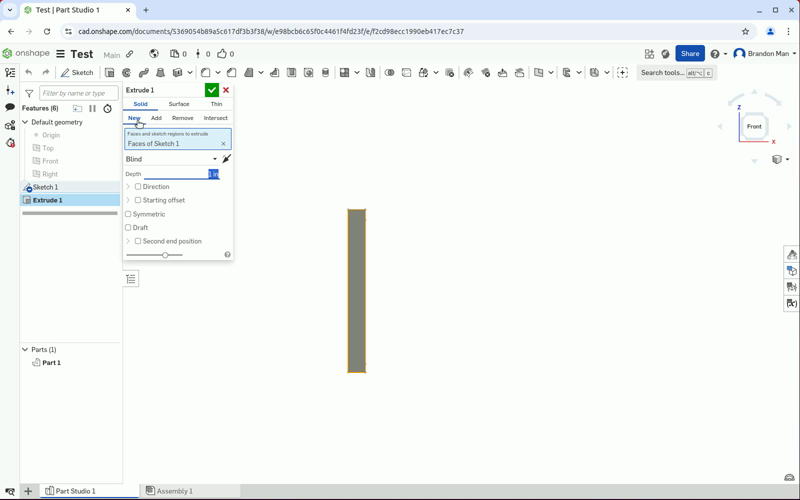
text(6.258)
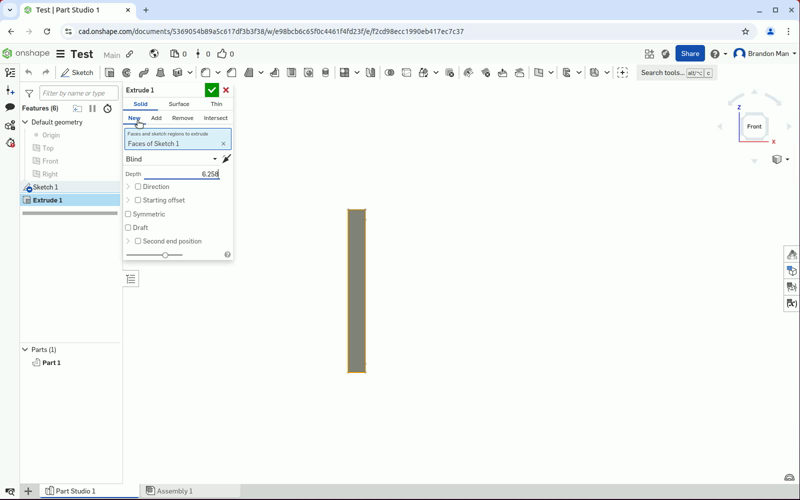
key(enter)
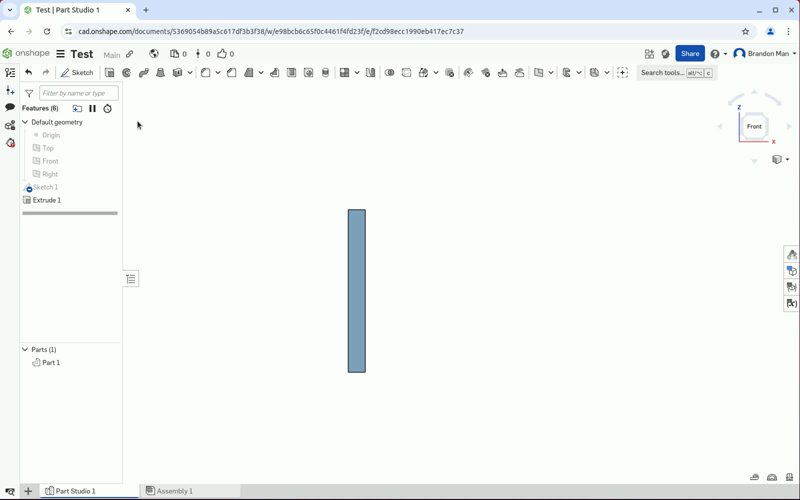
key(shift+h)
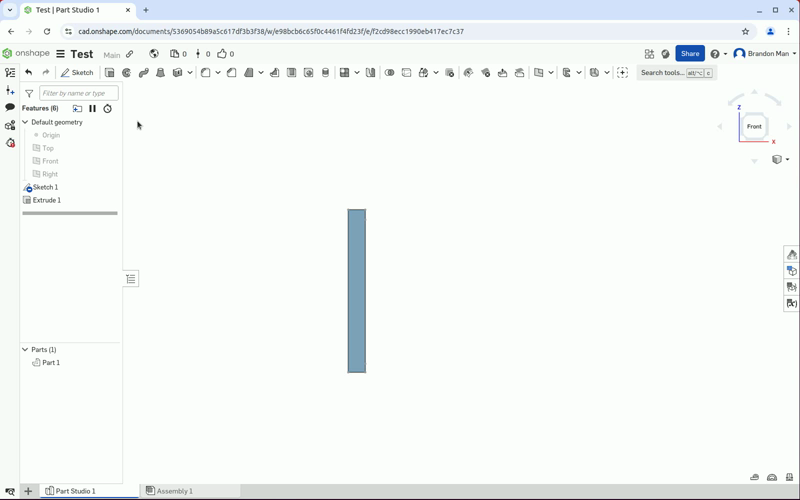
key(shift+h)
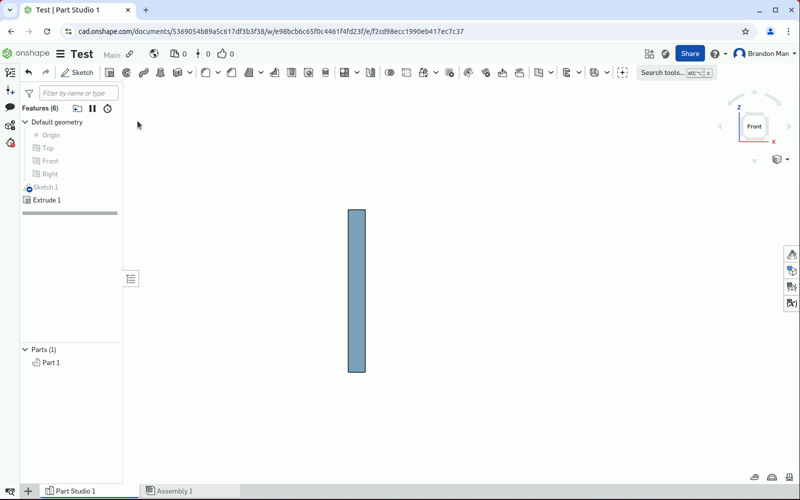
mouse_move(73, 189)
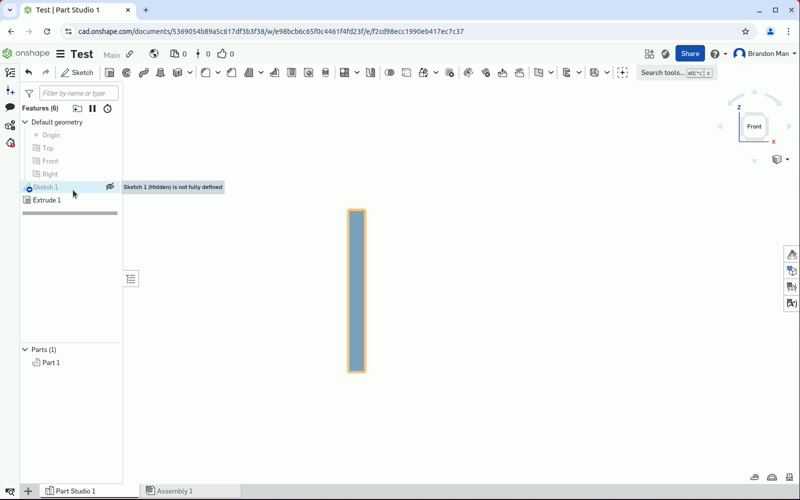
click(73, 189)
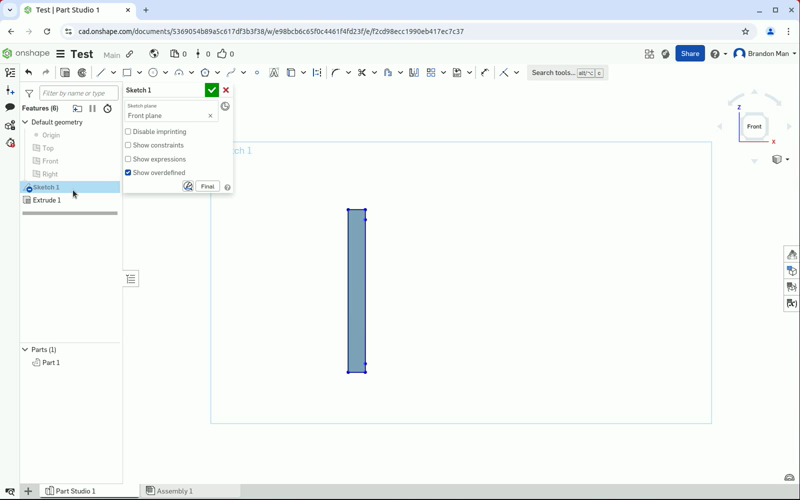
mouse_move(229, 92)
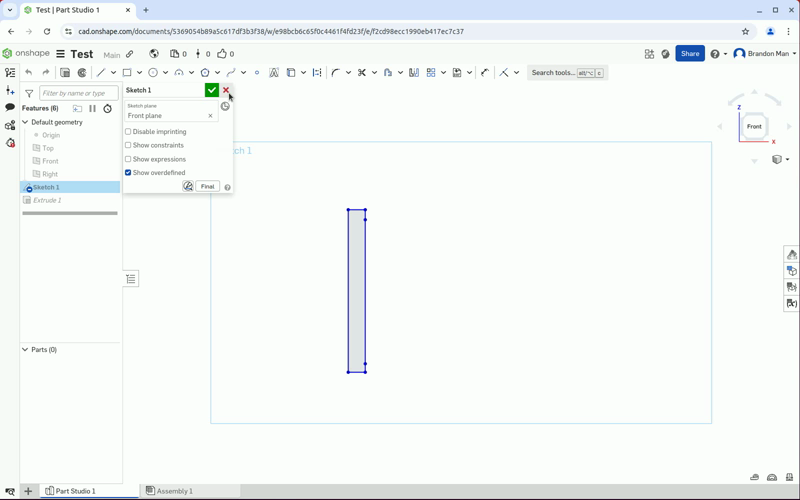
click(229, 92)
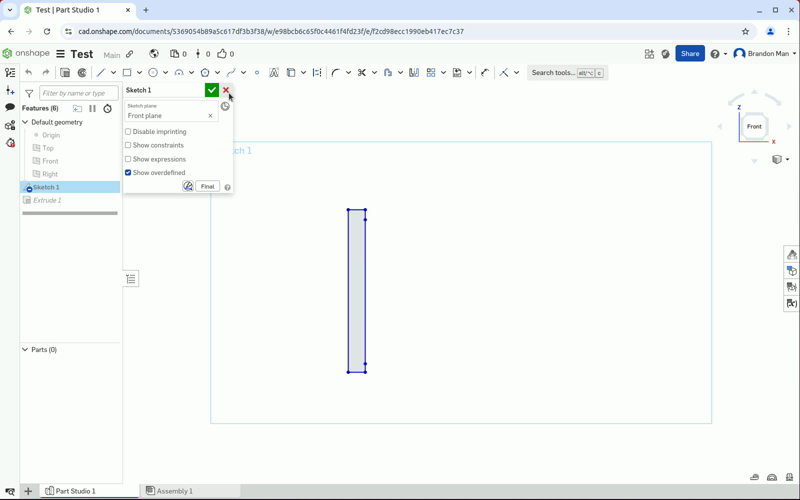
key(shift+s)
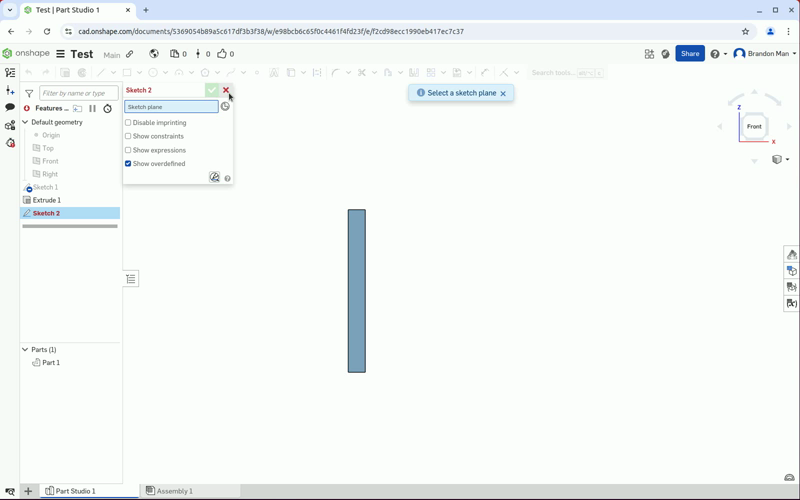
mouse_move(73, 163)
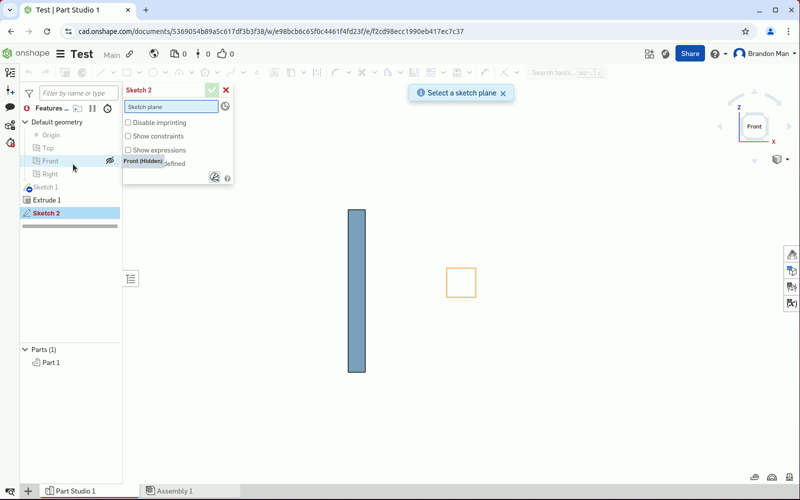
click(73, 163)
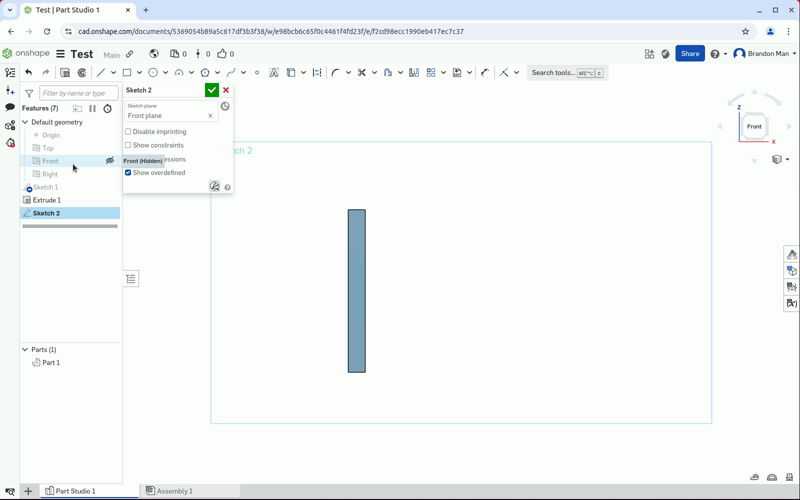
mouse_move(73, 352)
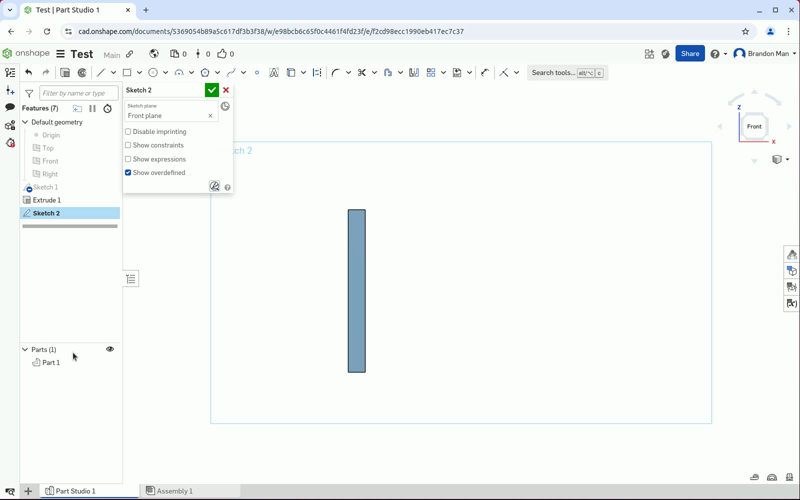
key(y)
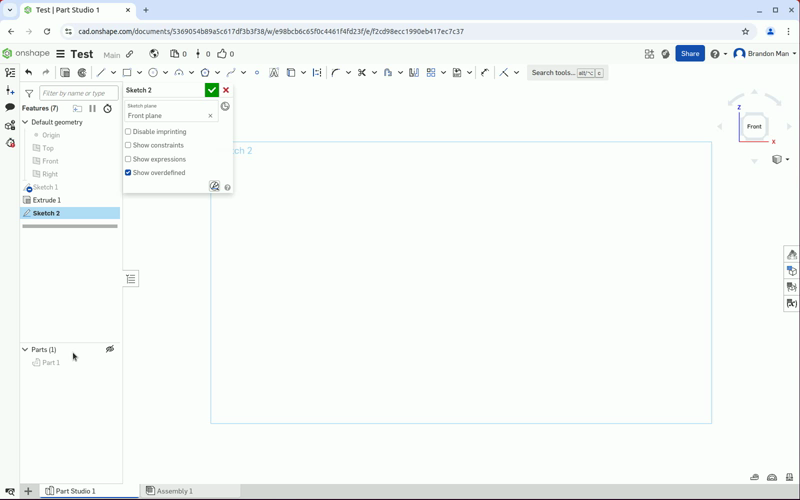
key(l)
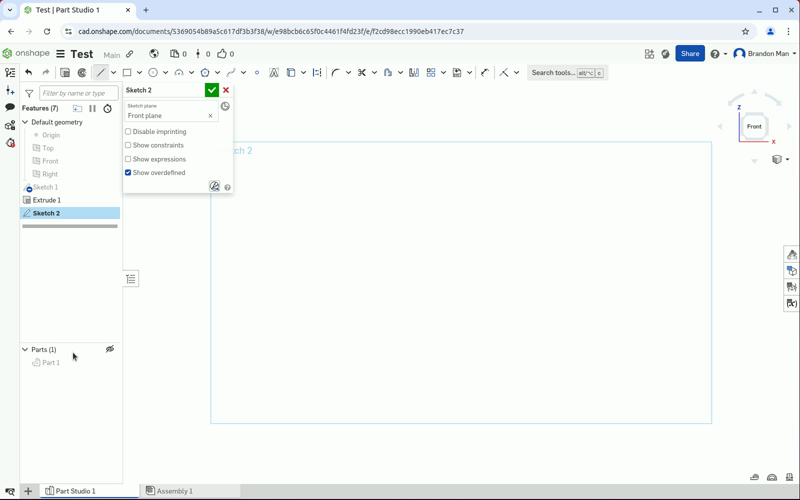
key_down(shift)
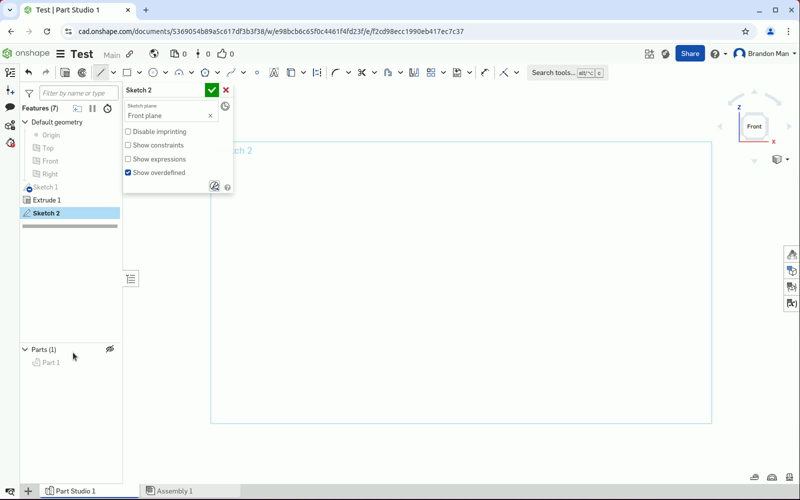
mouse_move(425, 370)
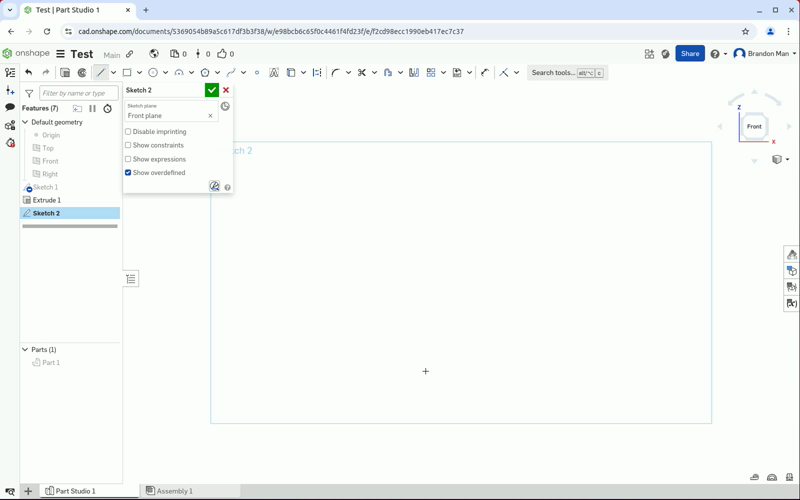
click(425, 370)
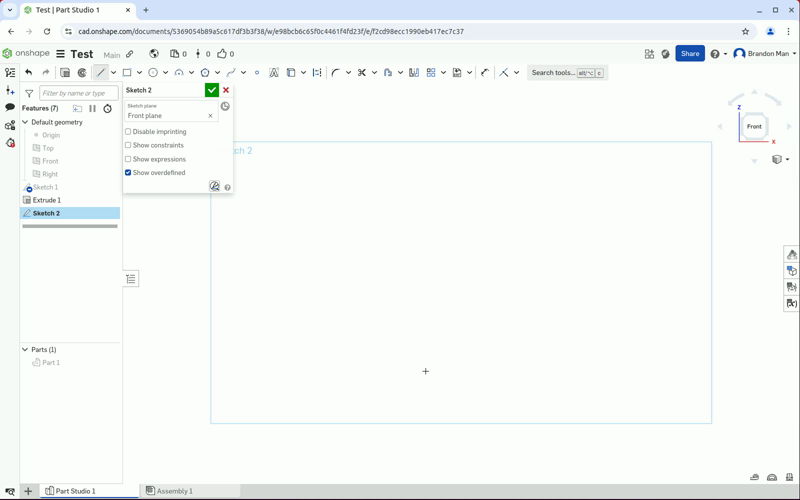
key_up(shift)
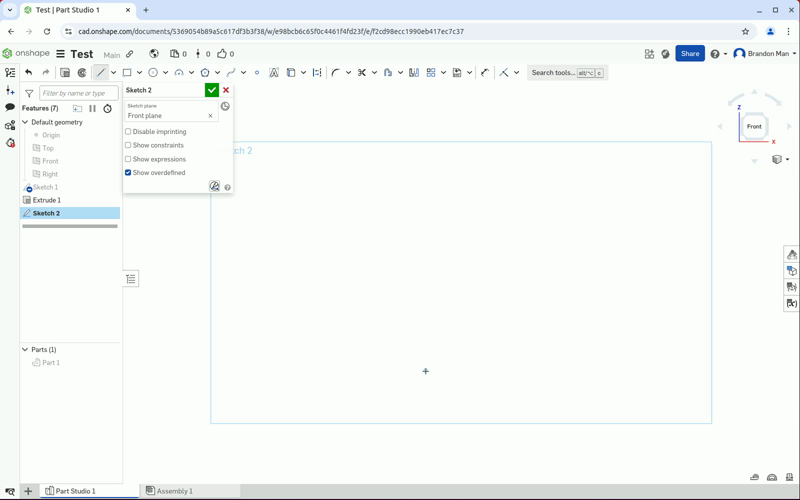
key_down(shift)
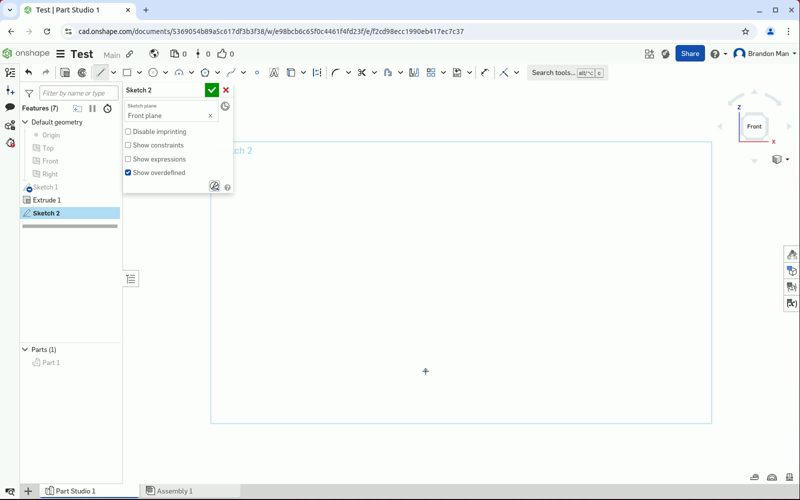
mouse_move(455, 370)
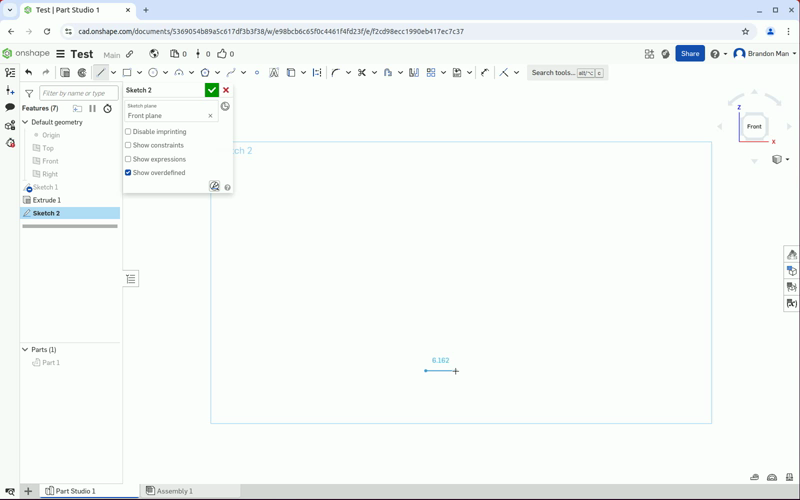
mouse_move(446, 370)
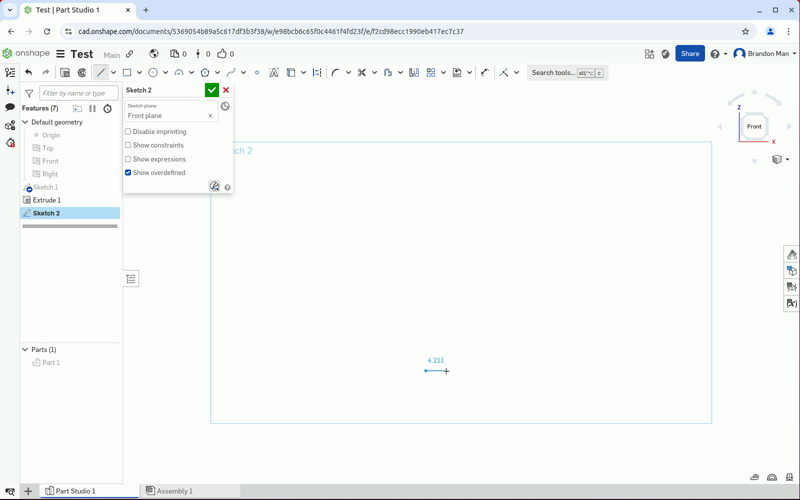
click(446, 370)
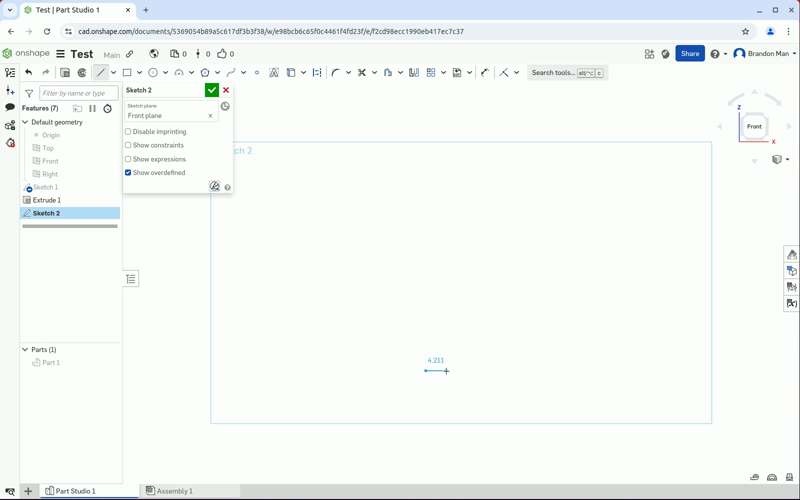
key_up(shift)
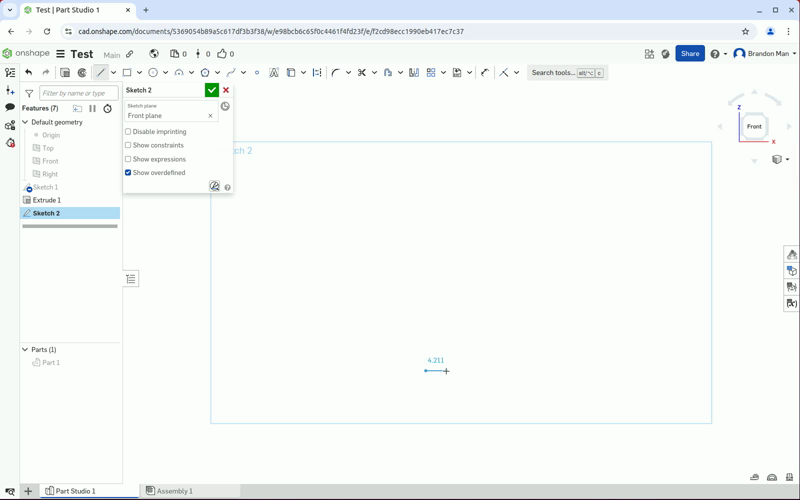
key_down(shift)
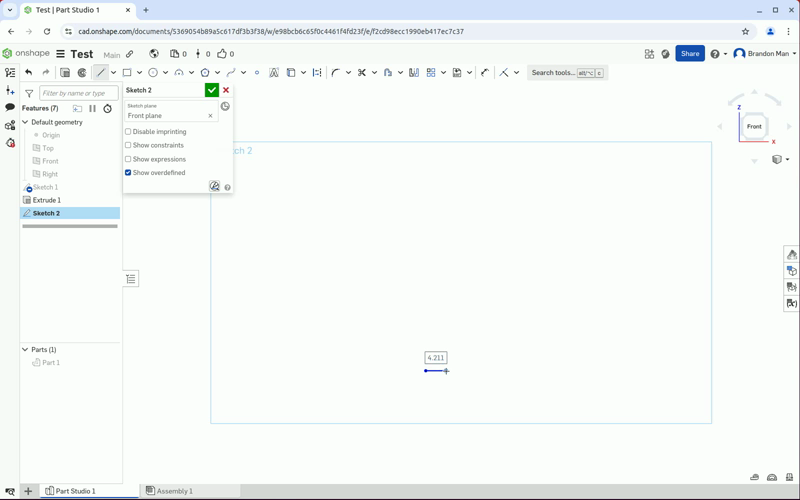
mouse_move(446, 208)
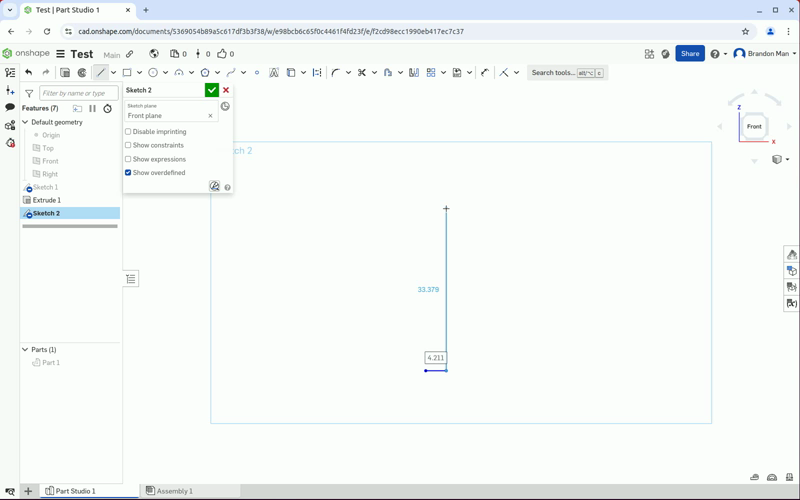
click(446, 208)
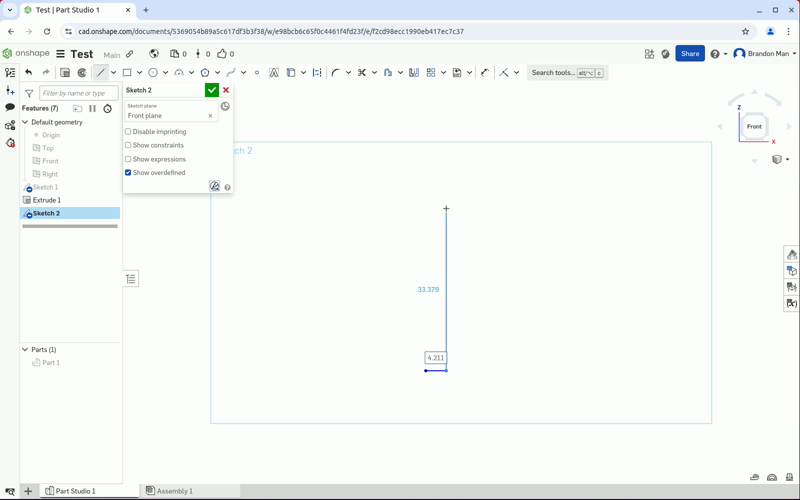
key_up(shift)
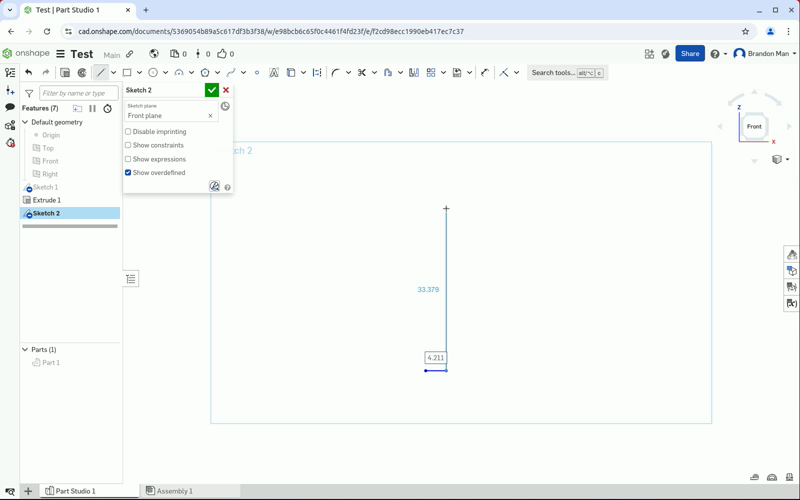
key_down(shift)
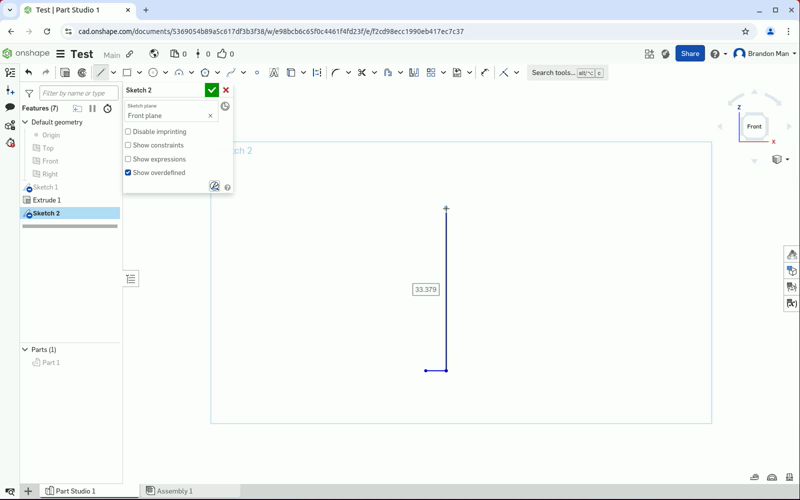
mouse_move(476, 208)
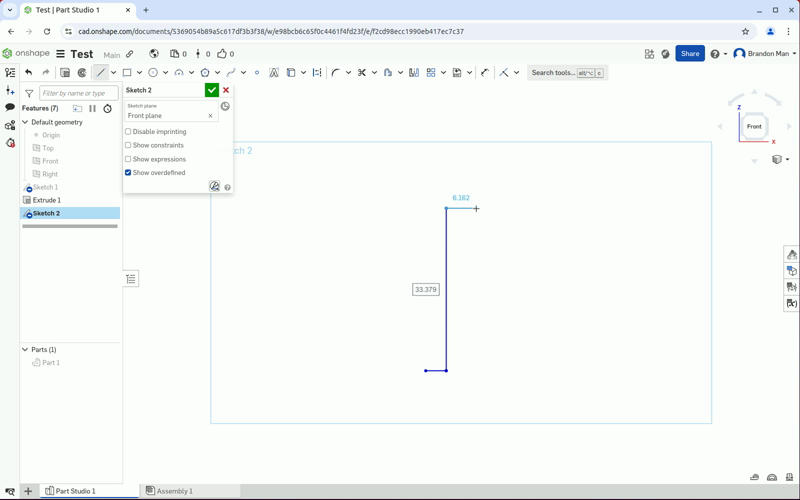
mouse_move(425, 208)
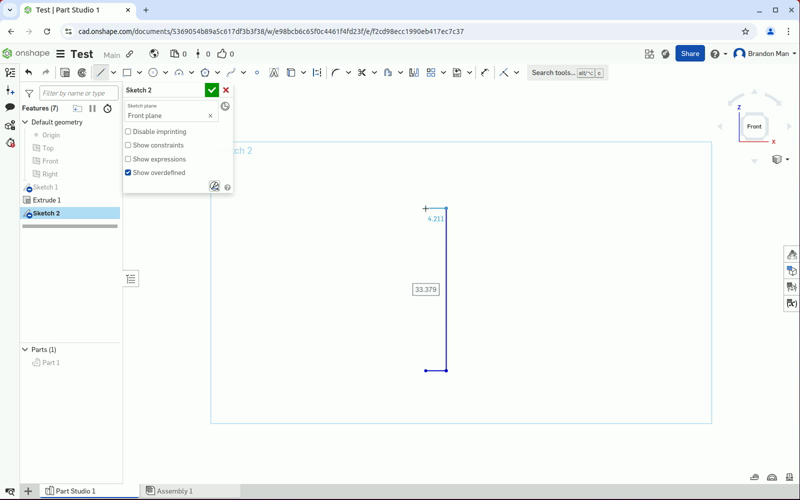
click(425, 208)
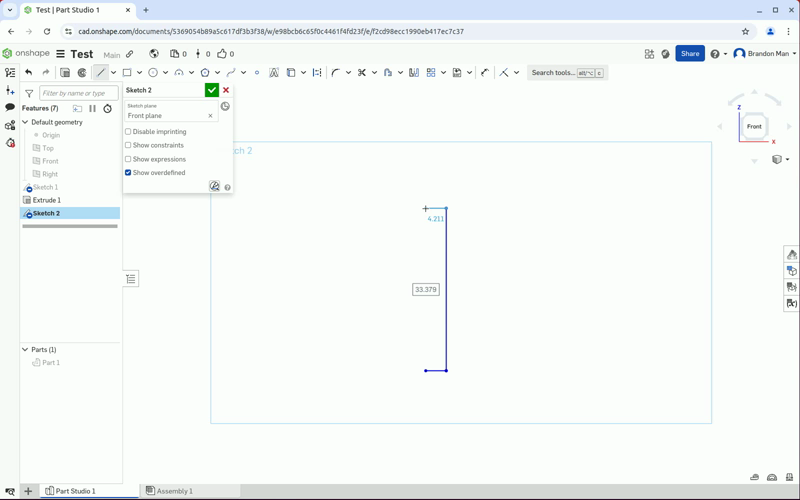
key_up(shift)
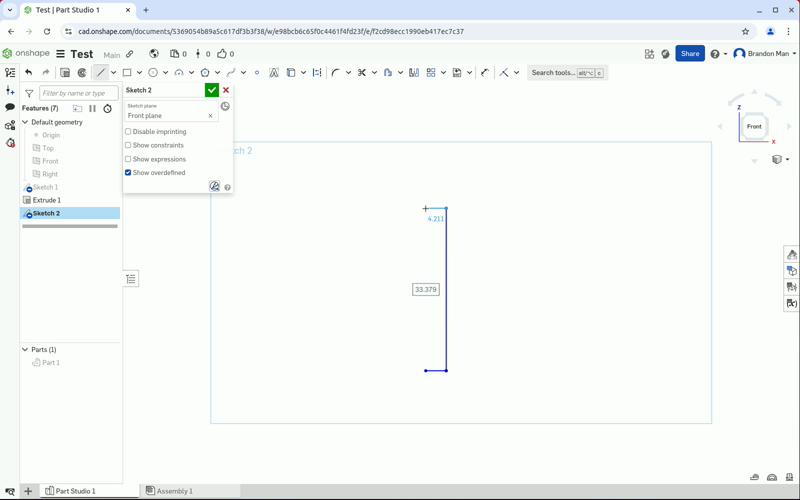
key_down(shift)
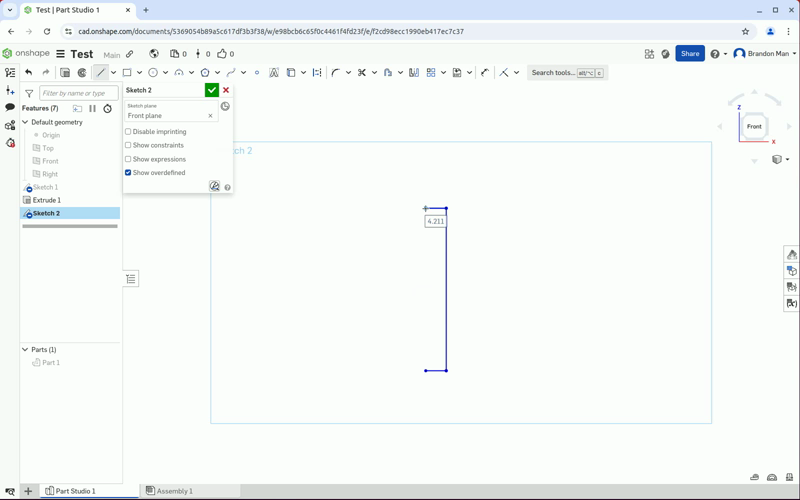
mouse_move(455, 208)
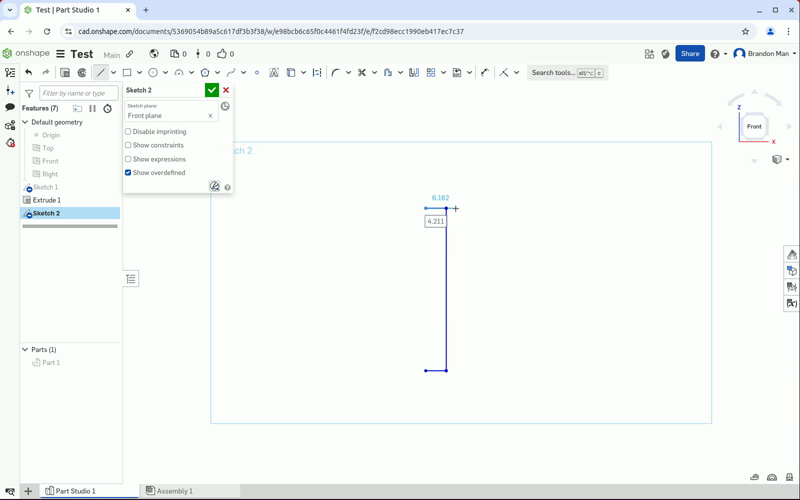
mouse_move(425, 218)
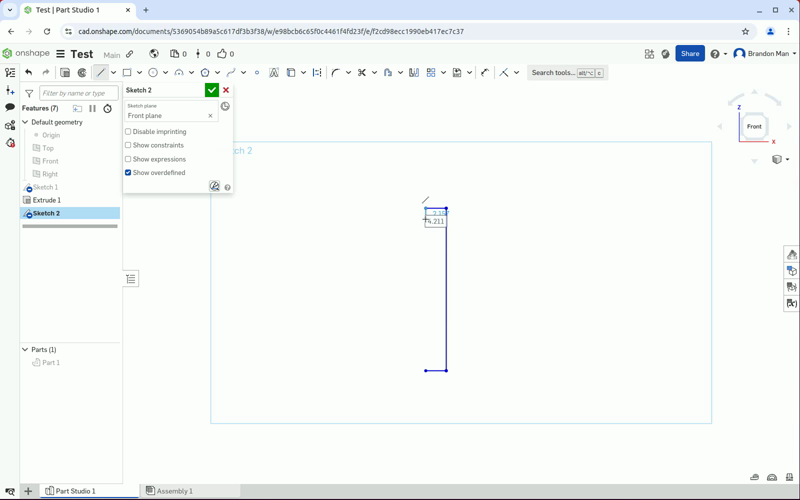
click(425, 218)
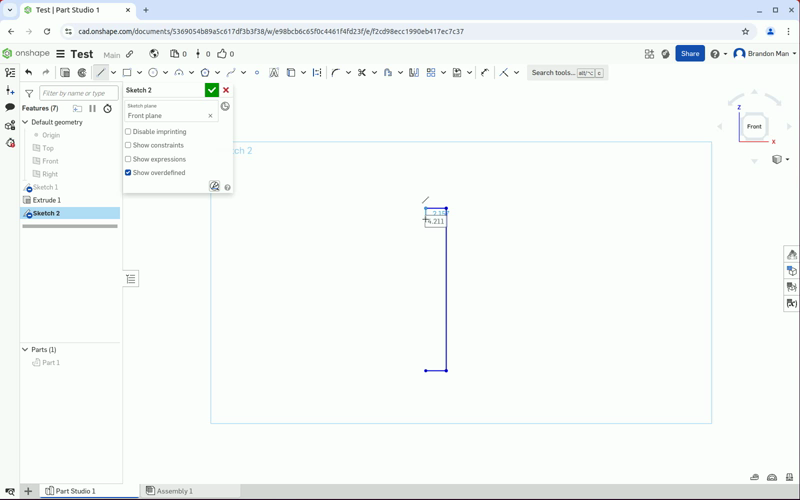
key_up(shift)
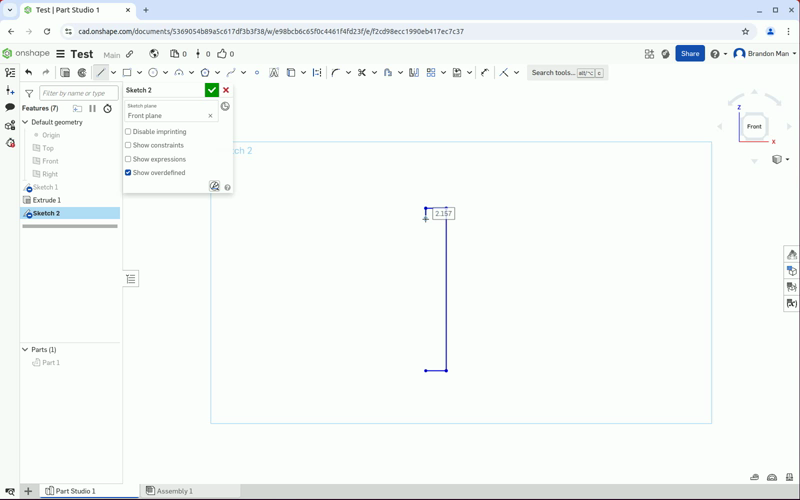
key_down(shift)
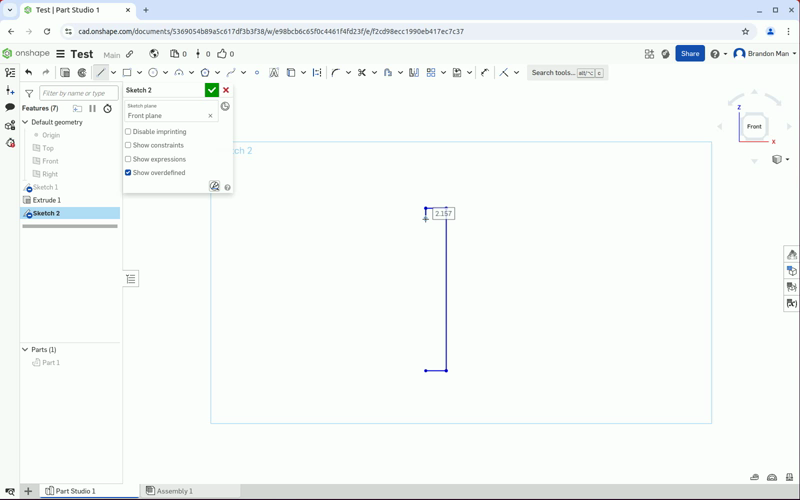
mouse_move(425, 362)
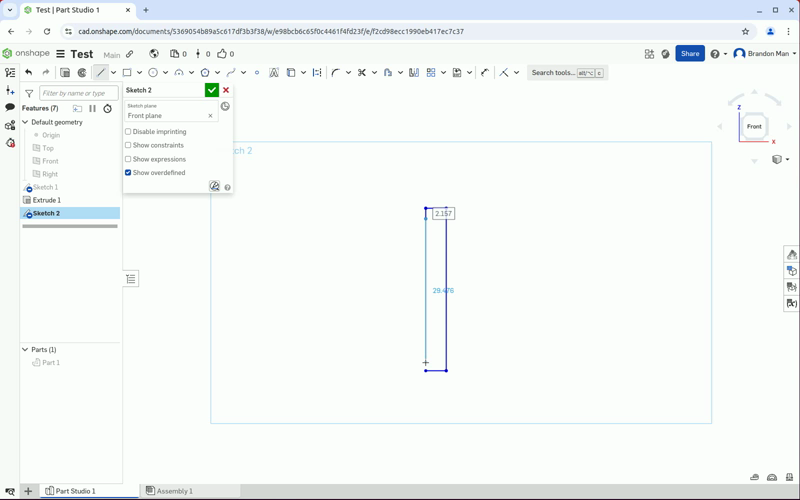
click(425, 362)
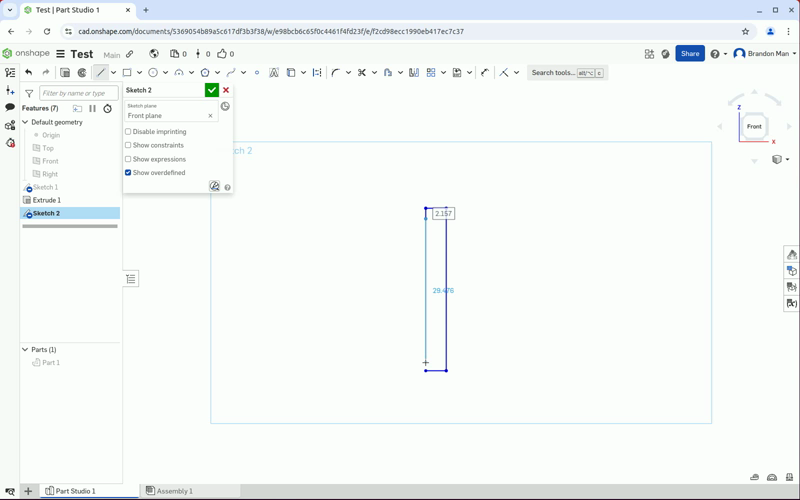
key_up(shift)
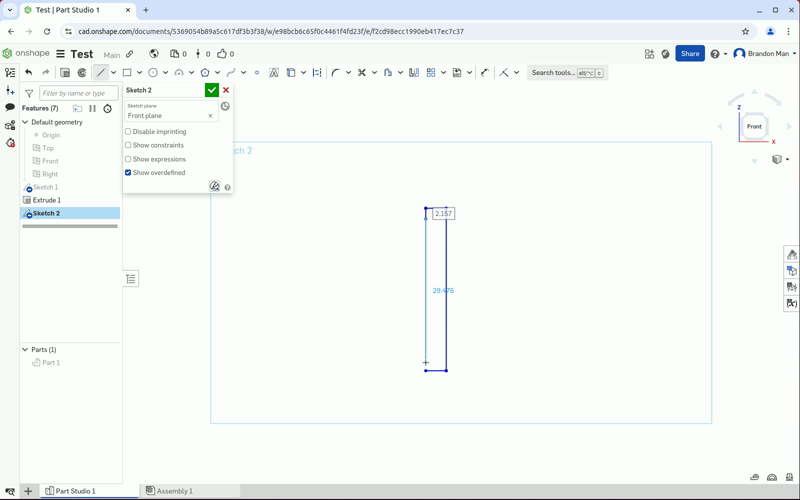
mouse_move(455, 362)
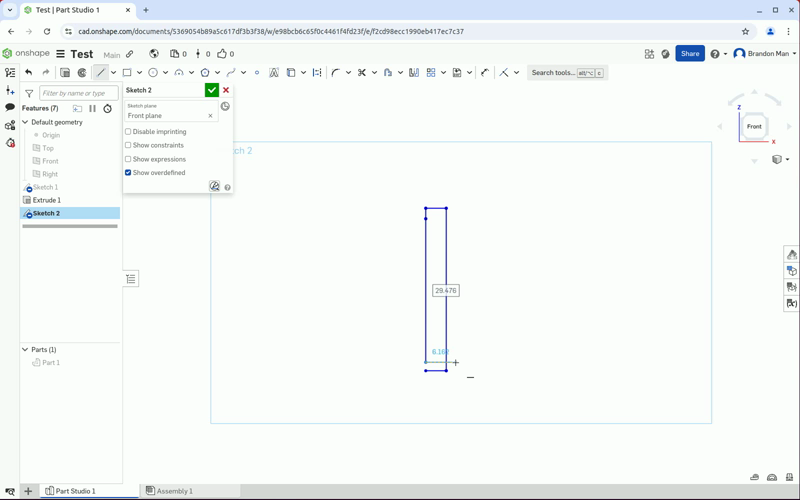
key_down(shift)
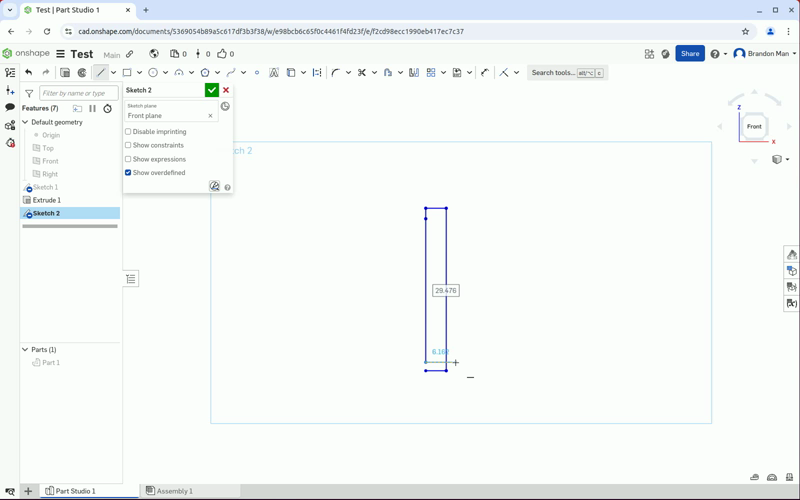
mouse_move(425, 370)
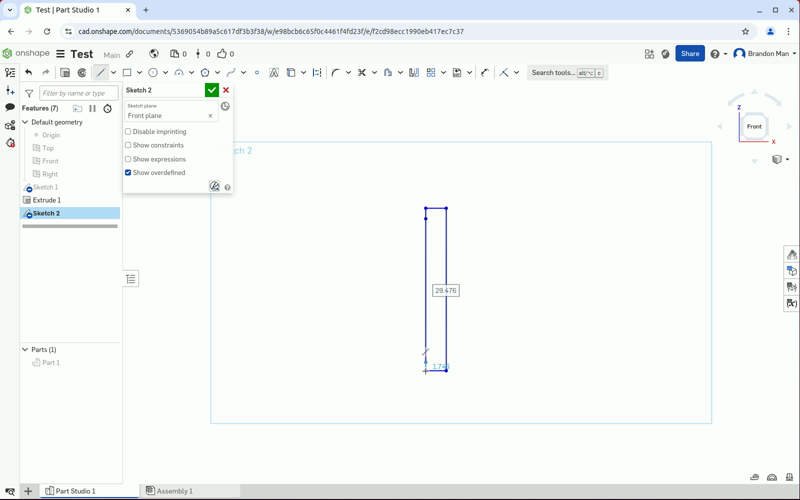
key_up(shift)
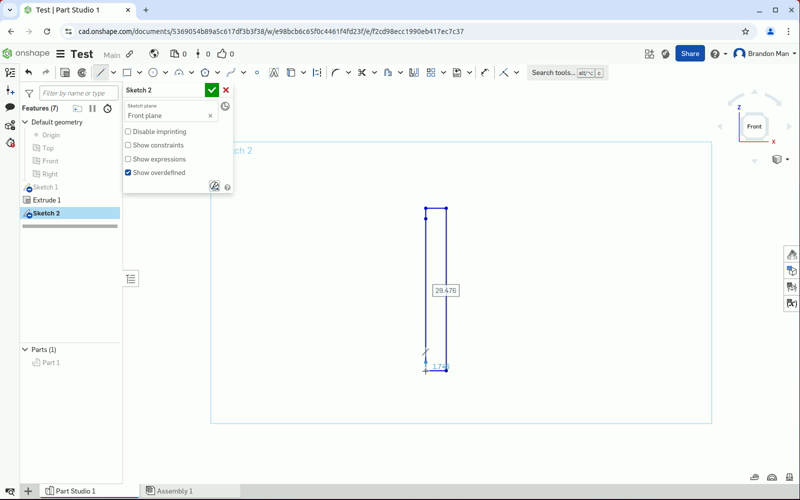
click(425, 370)
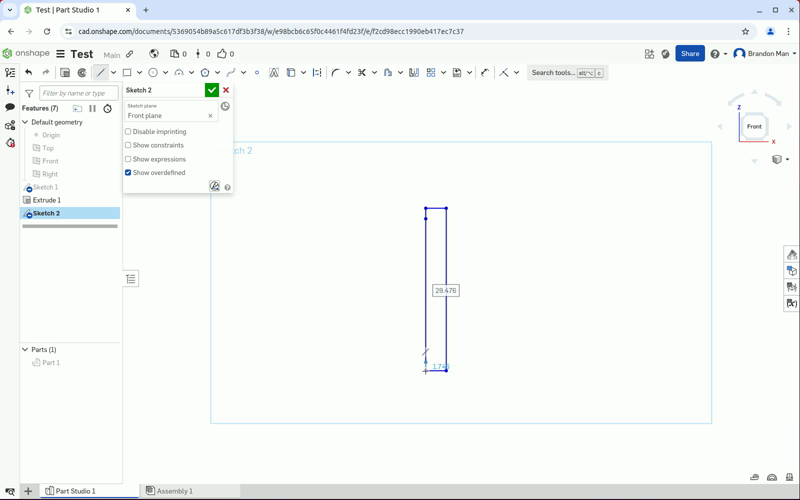
key(esc)
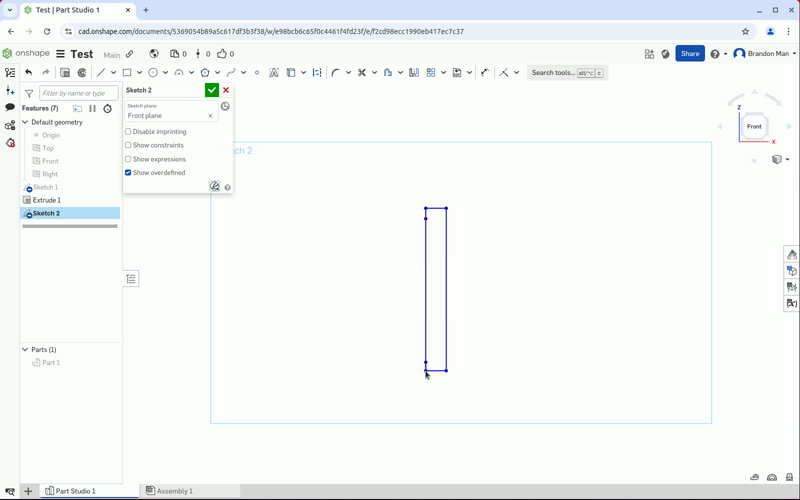
mouse_move(436, 307)
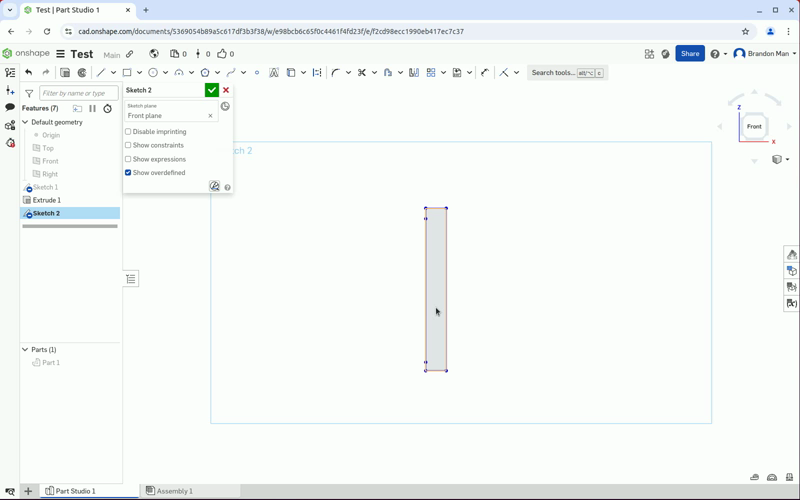
click(436, 307)
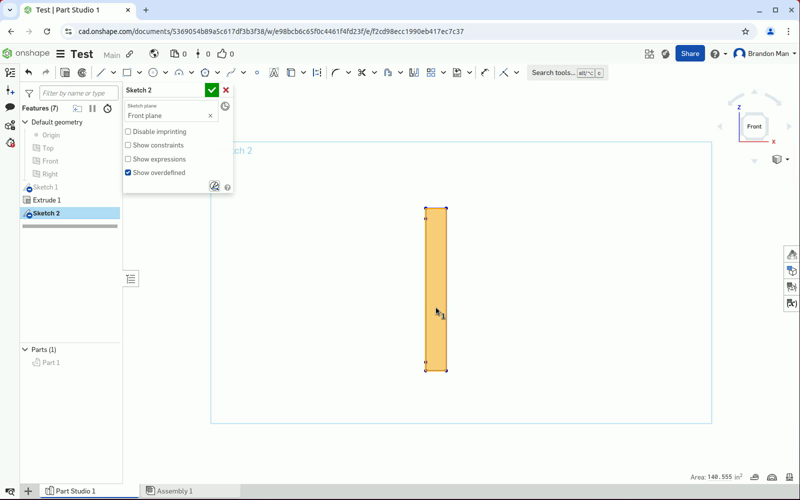
mouse_move(73, 352)
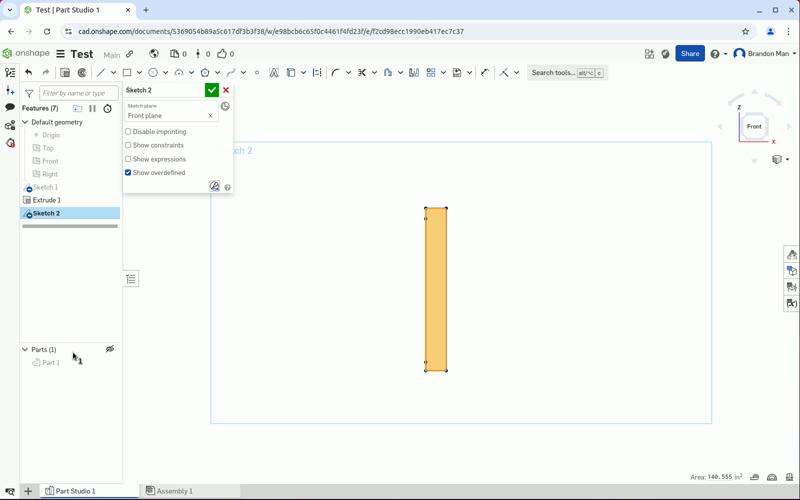
key(shift+y)
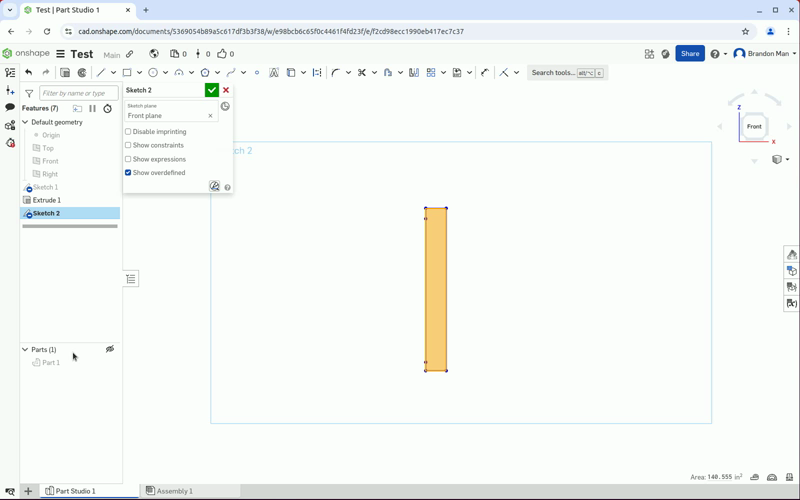
key(shift+e)
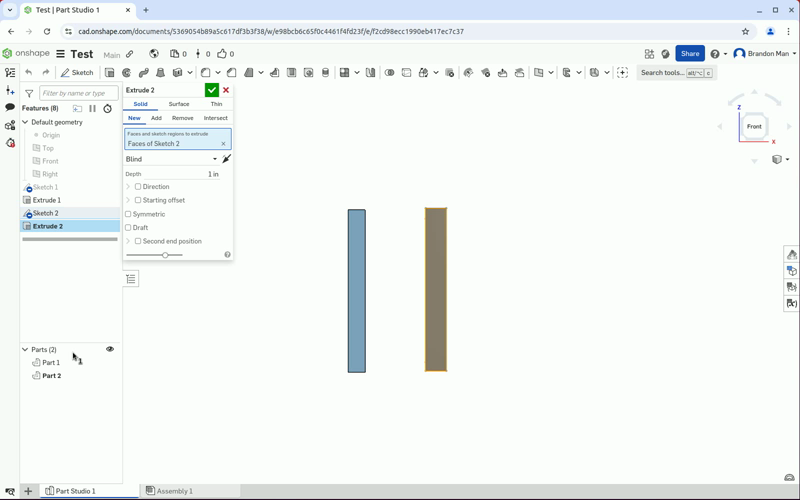
mouse_move(143, 106)
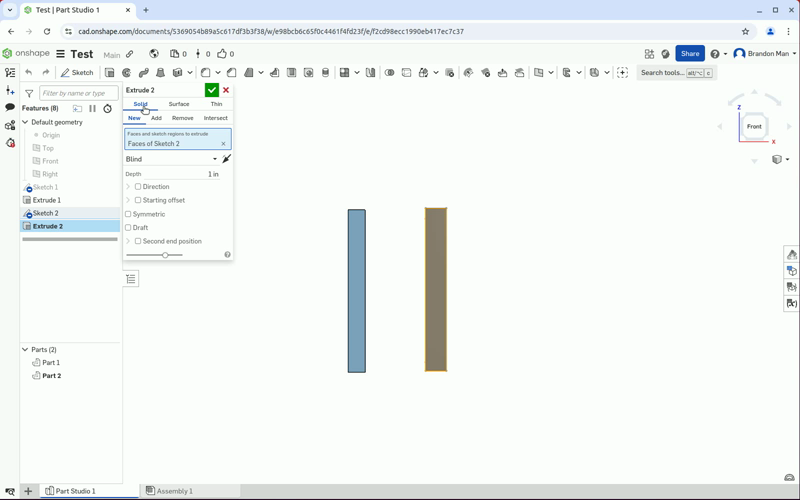
click(143, 106)
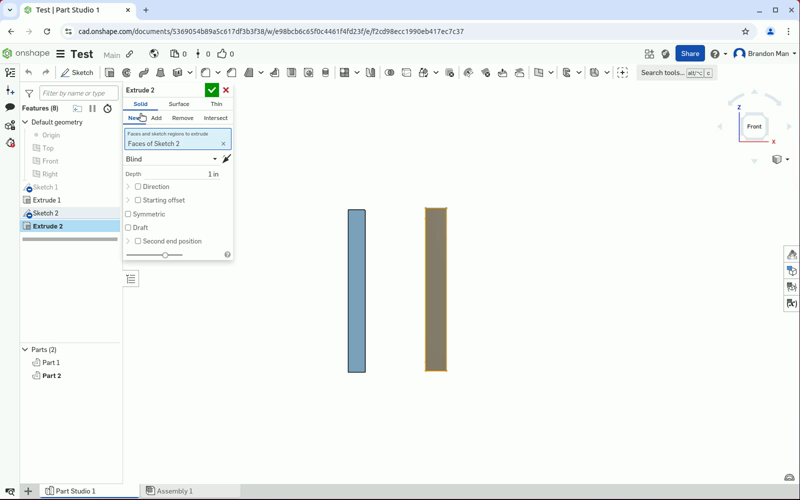
mouse_move(137, 120)
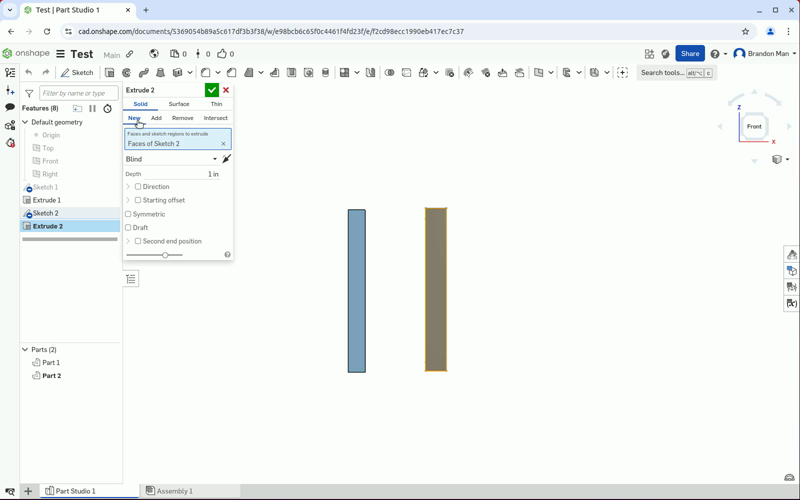
click(137, 120)
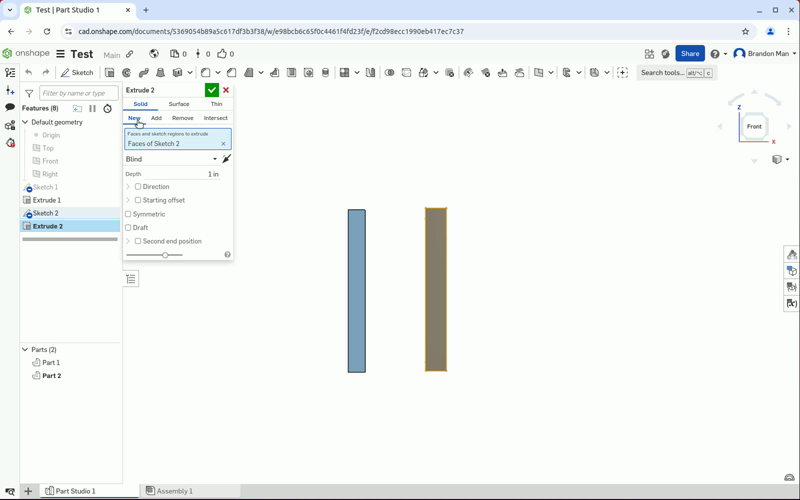
key(tab, 4)
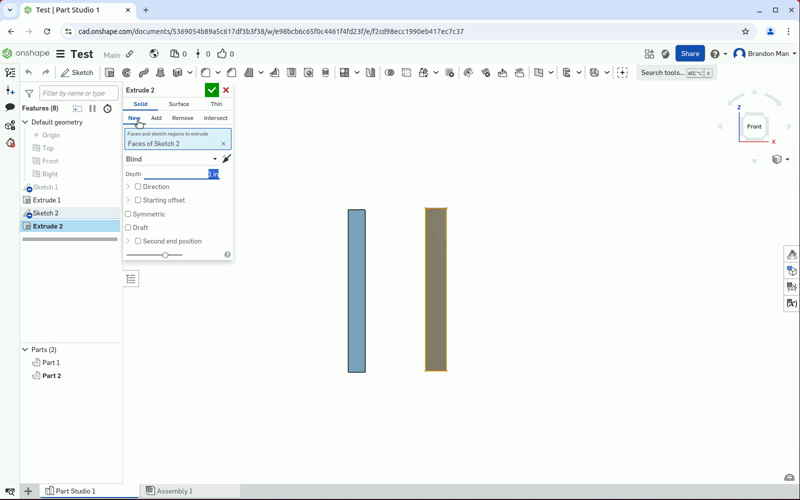
text(6.258)
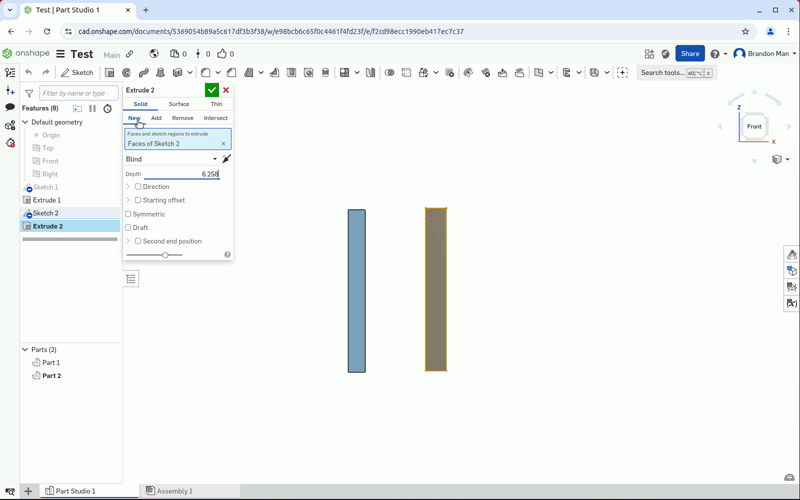
key(enter)
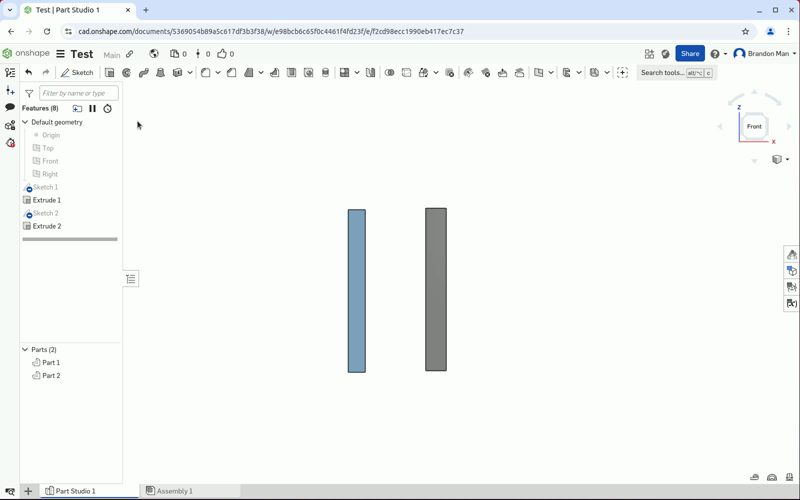
key(shift+h)
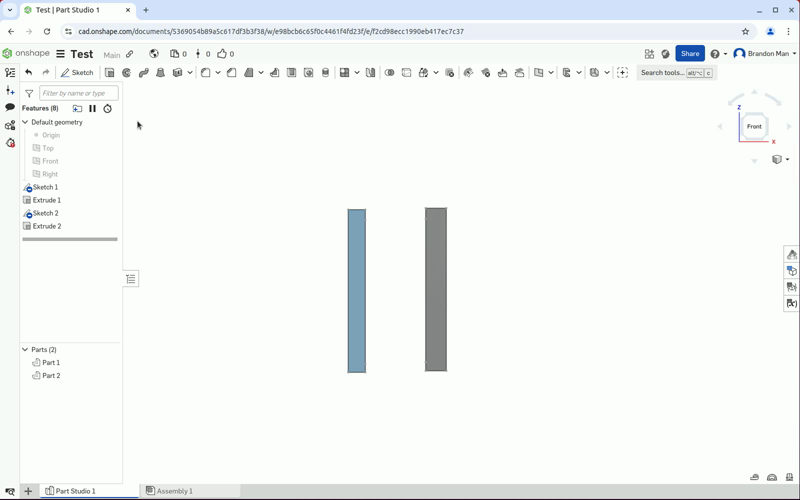
key(shift+h)
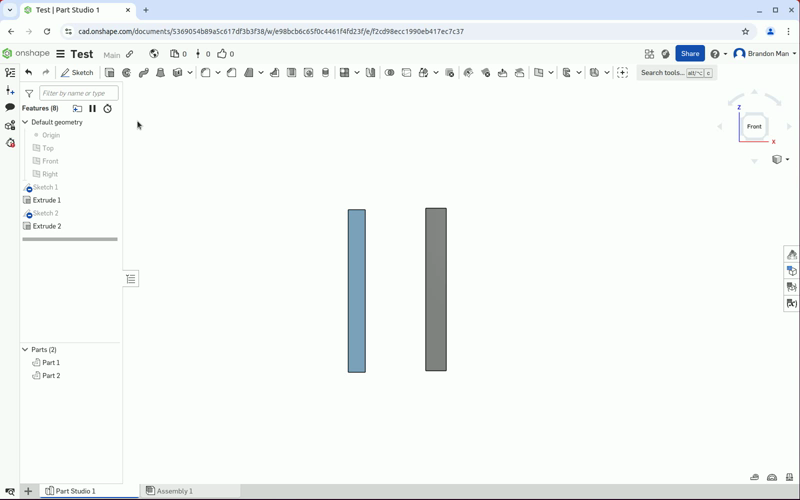
mouse_move(73, 189)
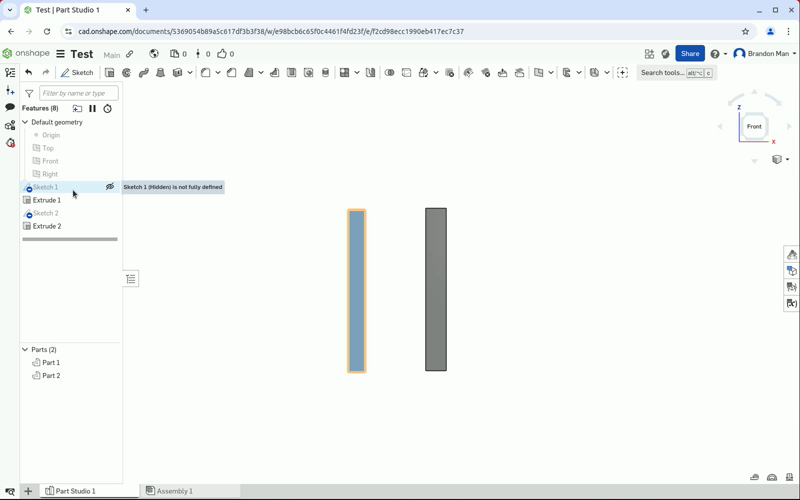
click(73, 189)
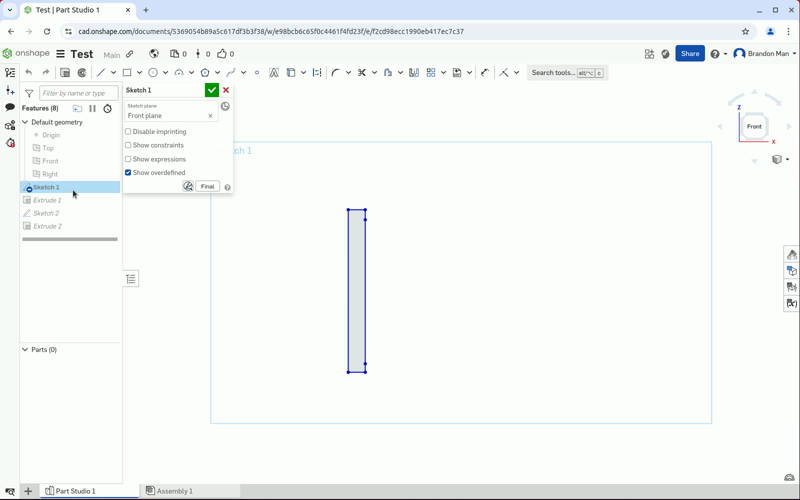
mouse_move(229, 92)
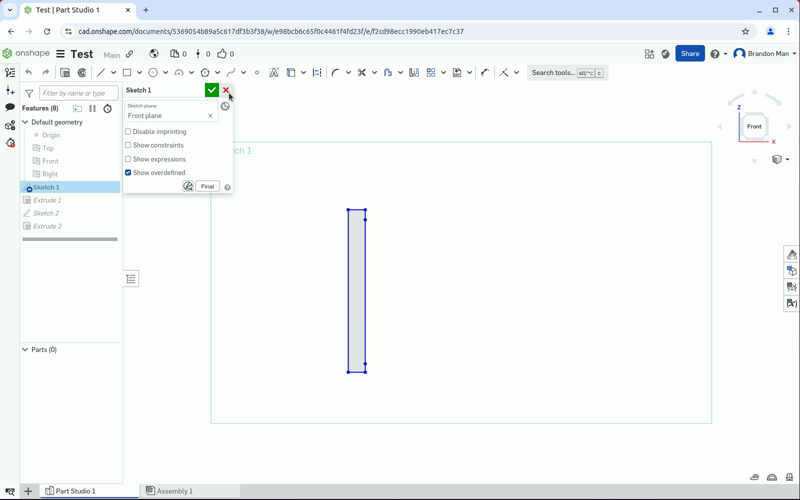
click(229, 92)
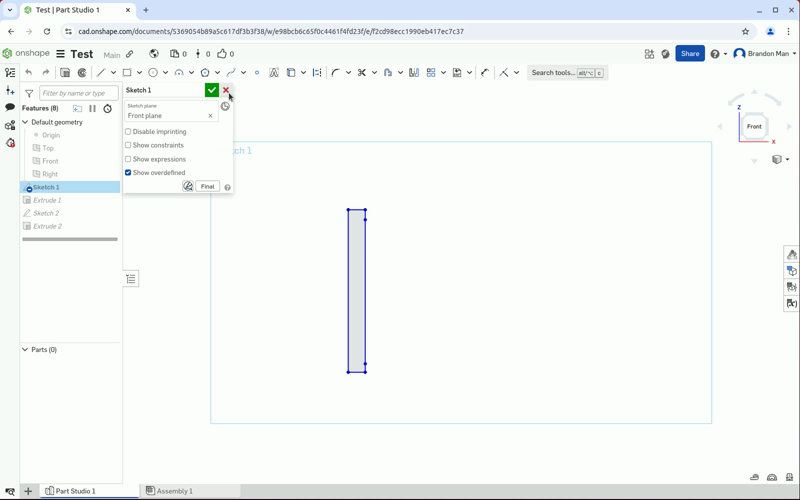
key(shift+s)
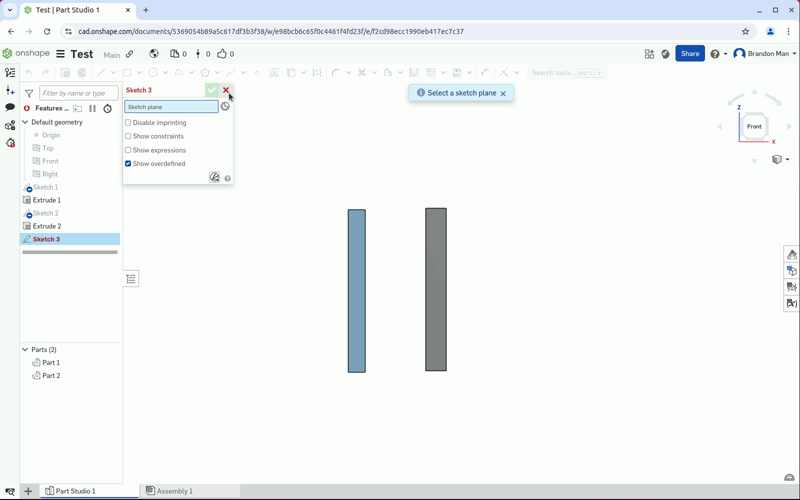
mouse_move(73, 163)
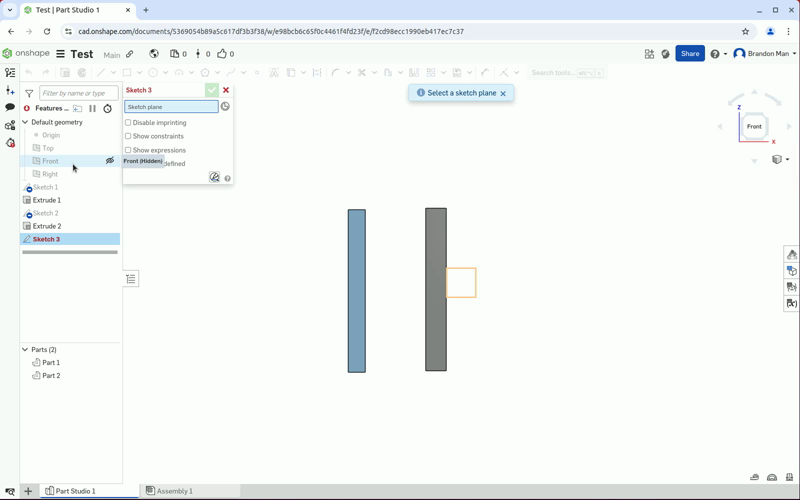
click(73, 163)
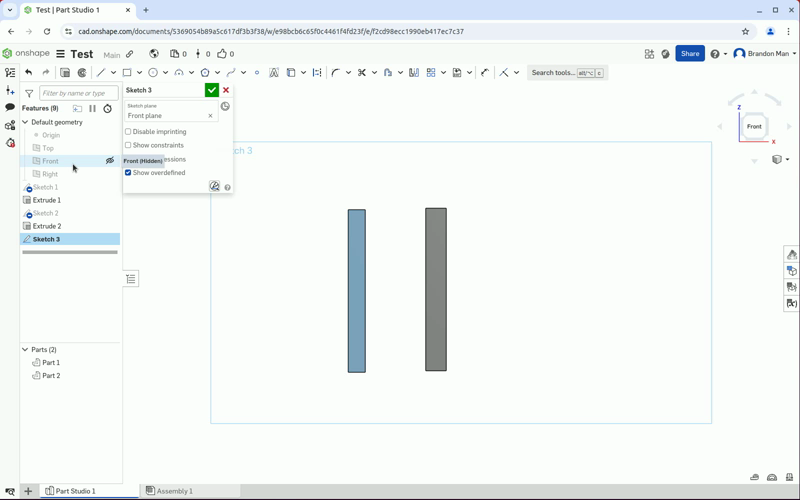
mouse_move(73, 352)
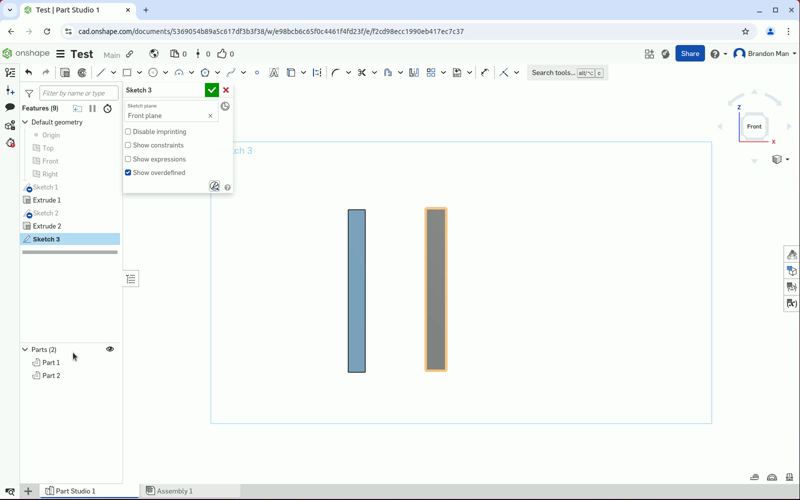
key(y)
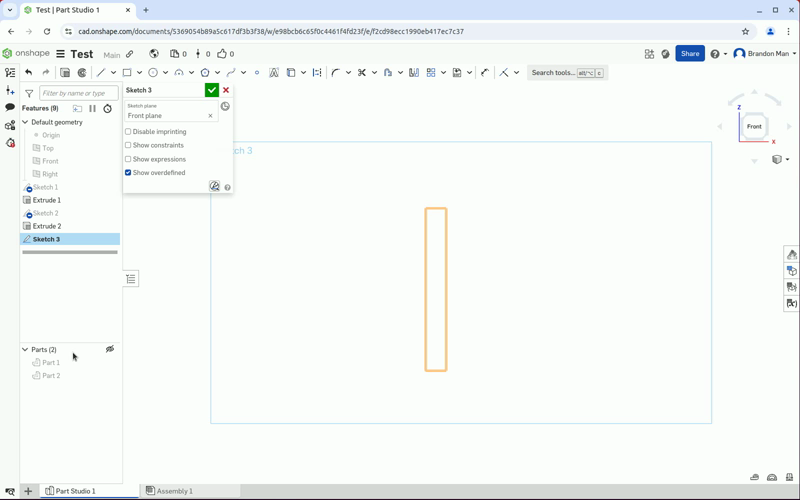
key(l)
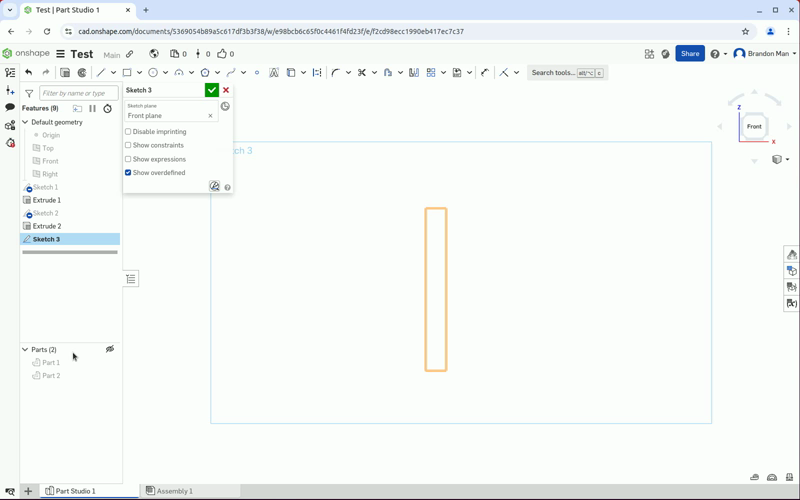
key_down(shift)
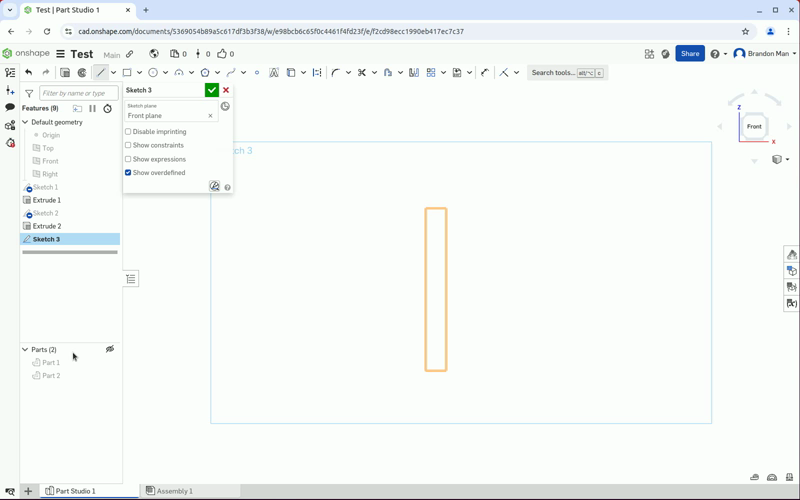
mouse_move(365, 372)
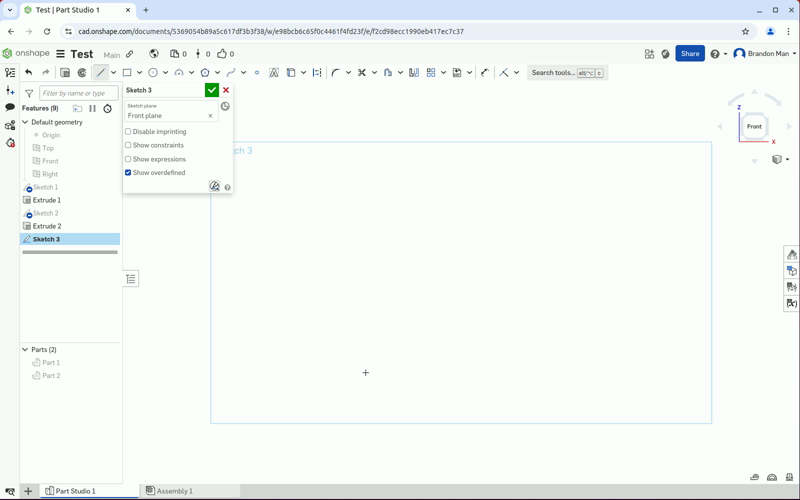
click(365, 372)
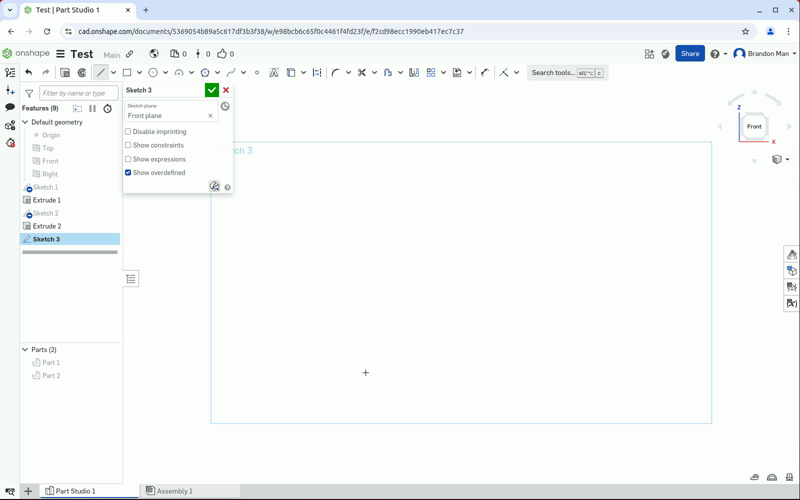
key_up(shift)
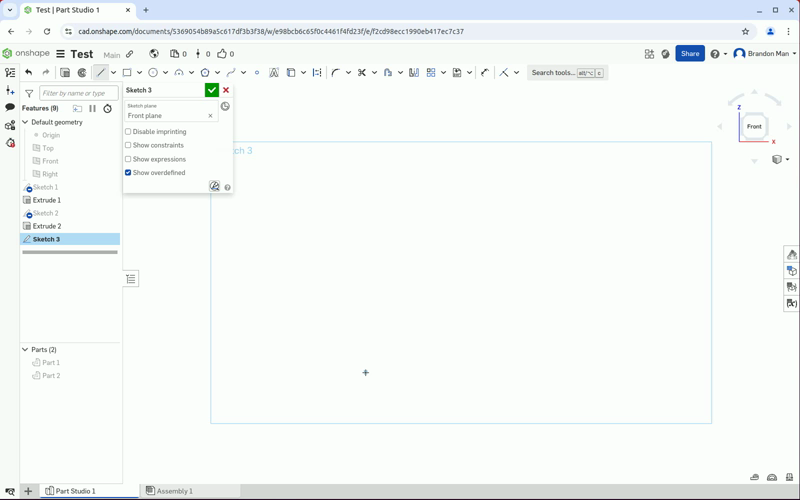
key_down(shift)
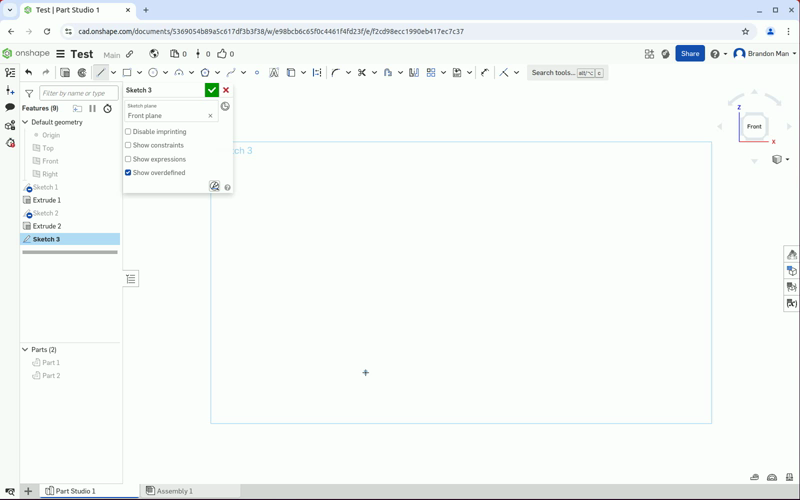
mouse_move(426, 372)
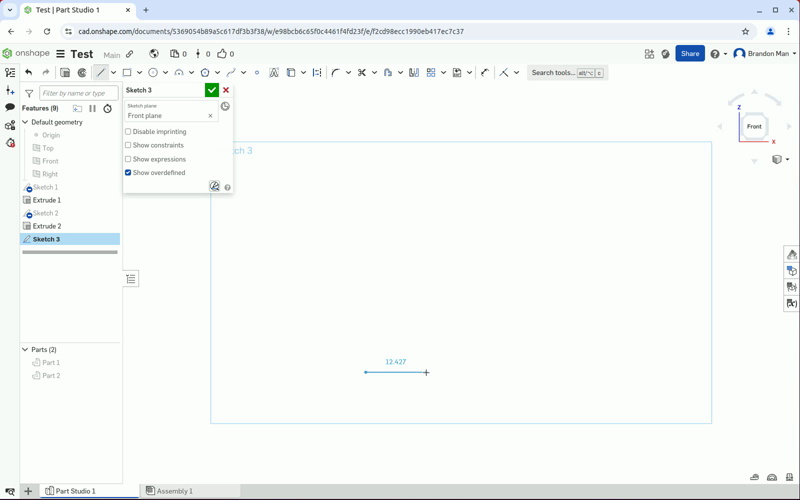
click(426, 372)
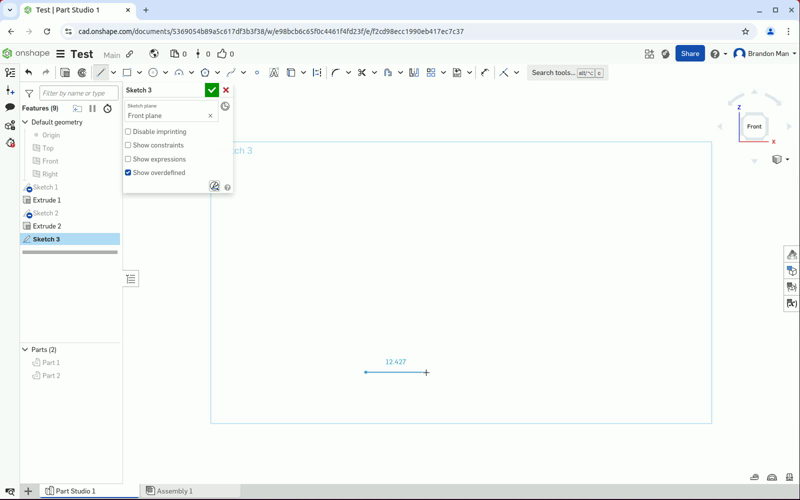
key_up(shift)
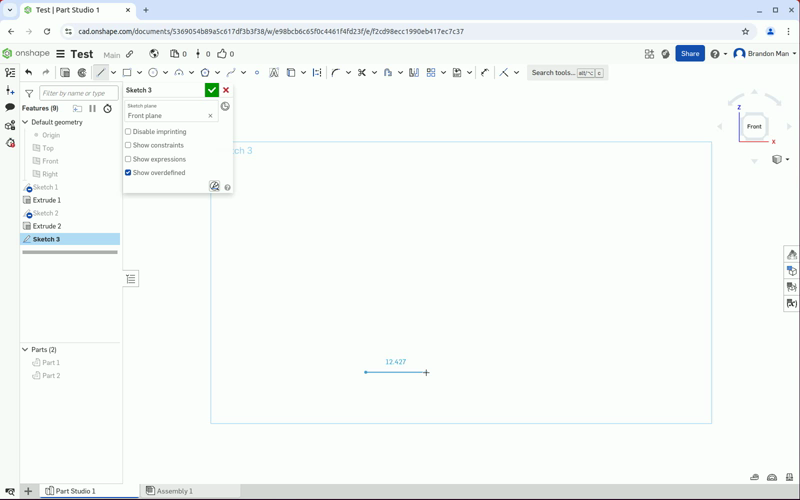
key_down(shift)
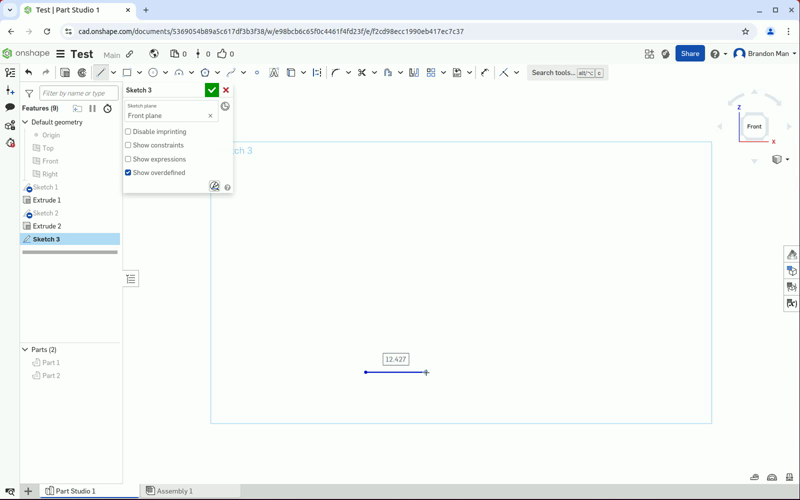
mouse_move(456, 372)
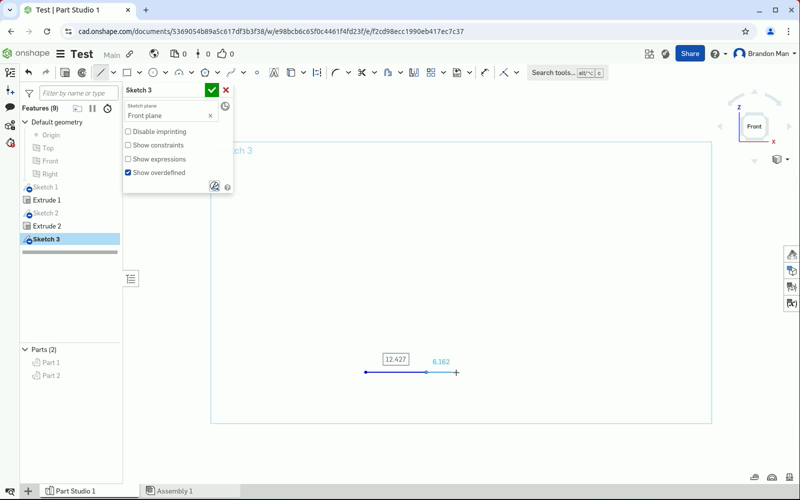
mouse_move(426, 362)
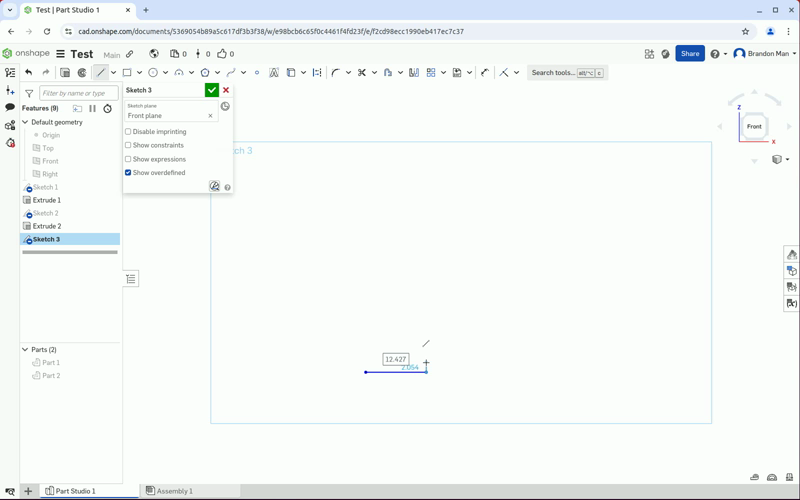
click(426, 362)
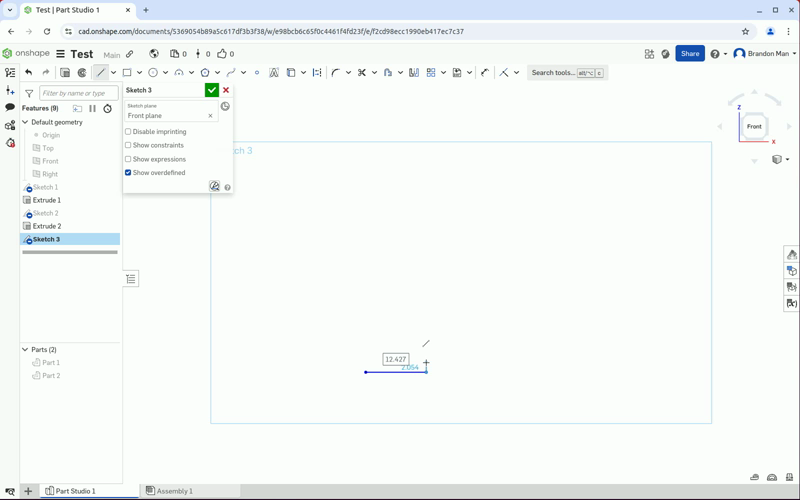
key_up(shift)
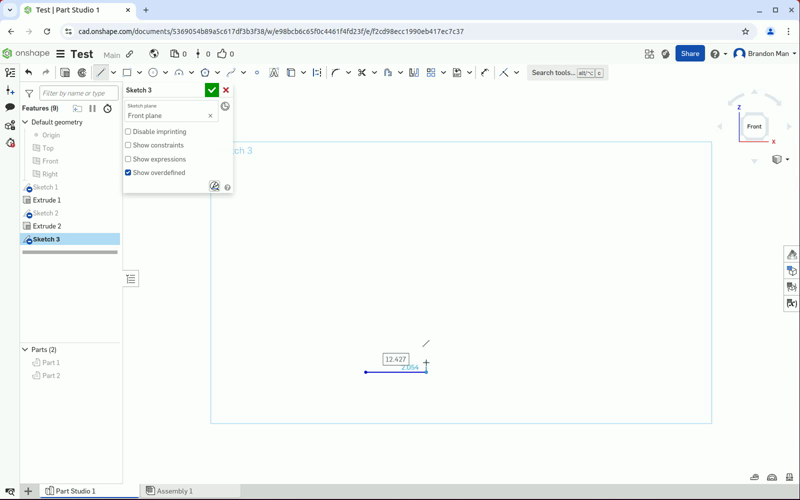
key_down(shift)
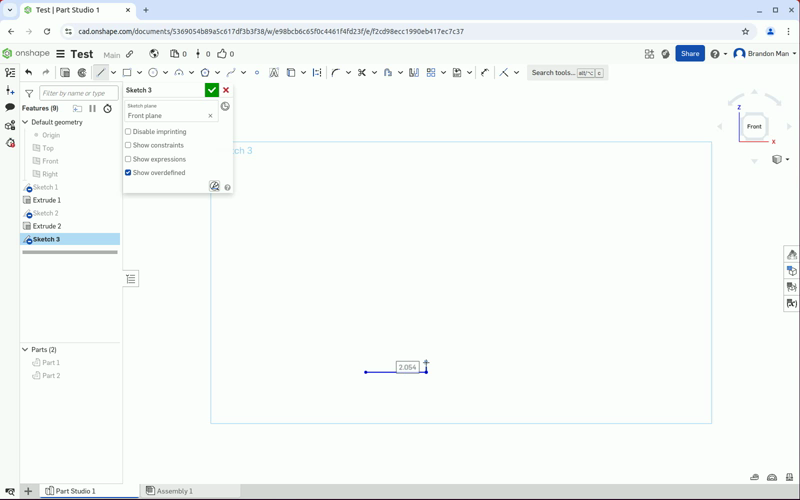
mouse_move(365, 362)
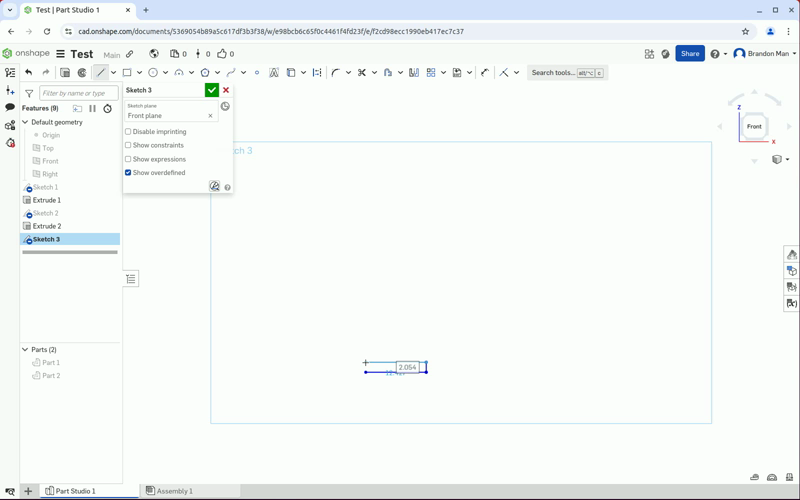
click(365, 362)
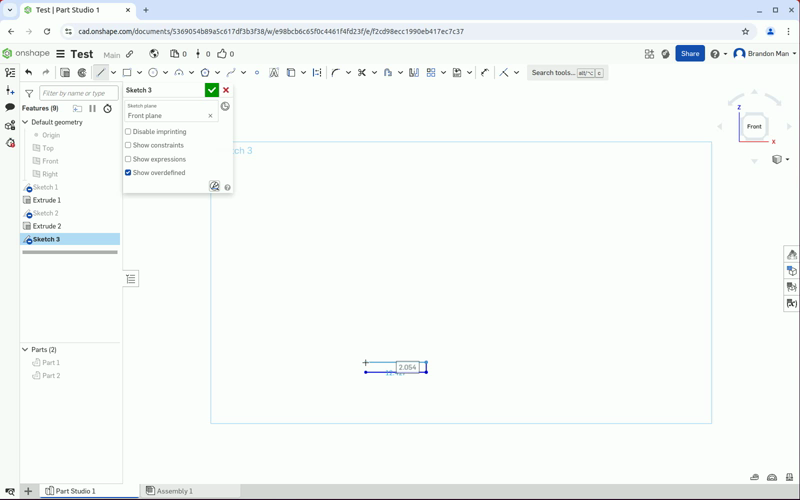
key_up(shift)
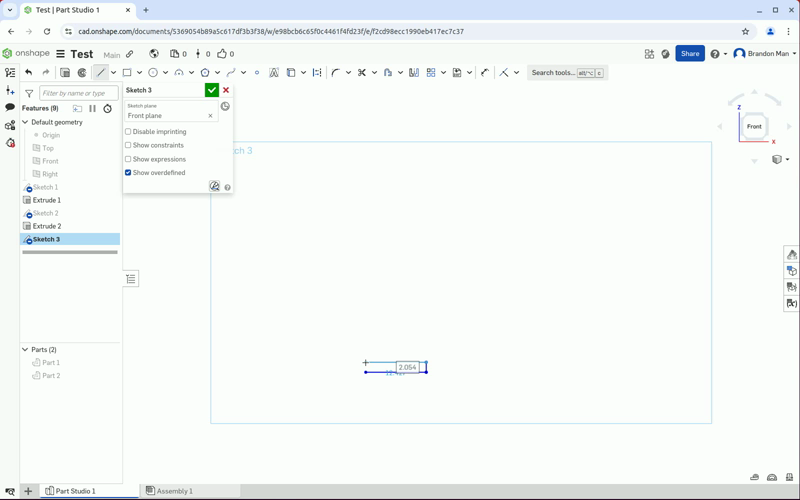
mouse_move(395, 362)
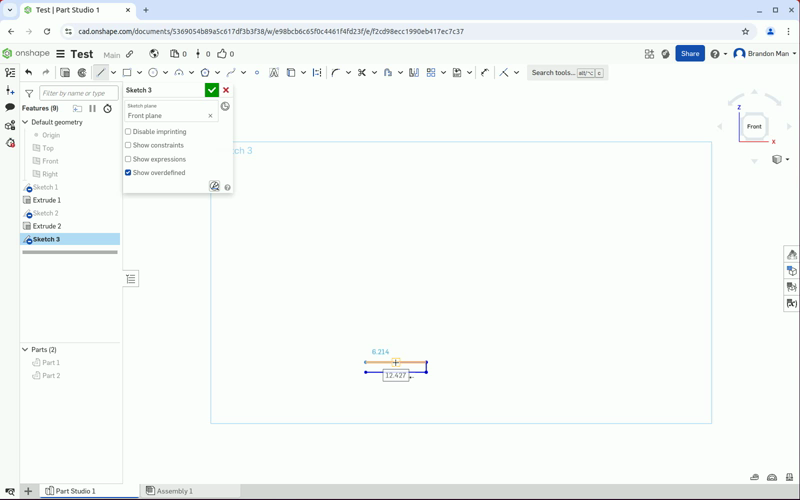
key_down(shift)
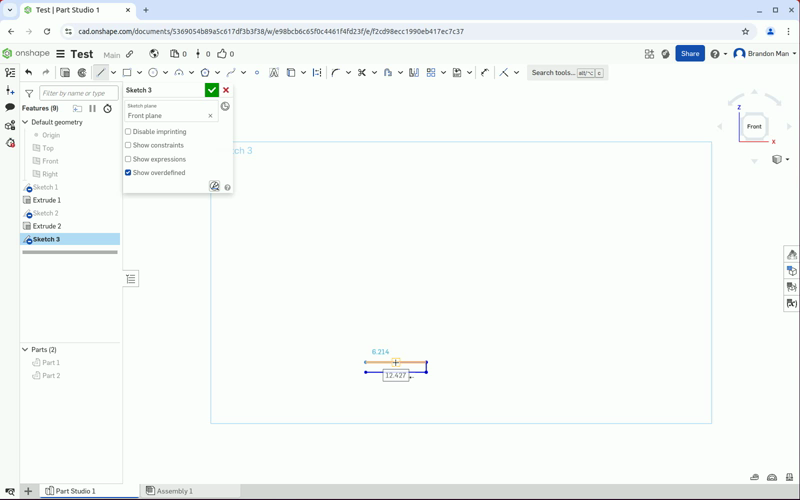
mouse_move(365, 372)
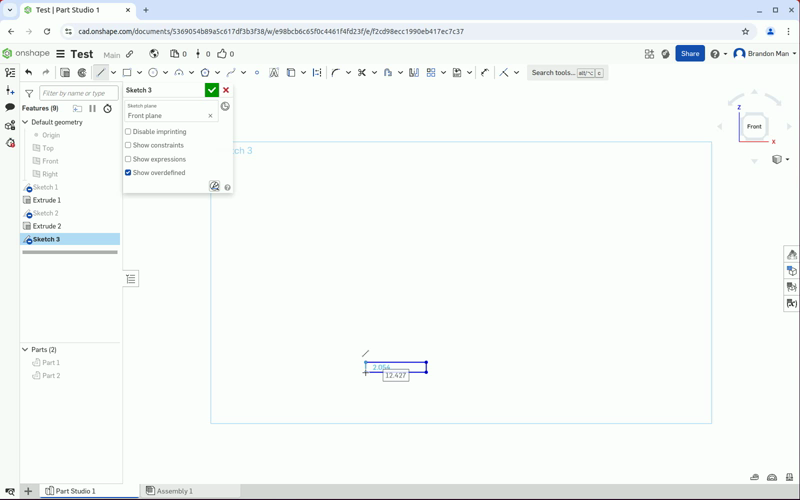
key_up(shift)
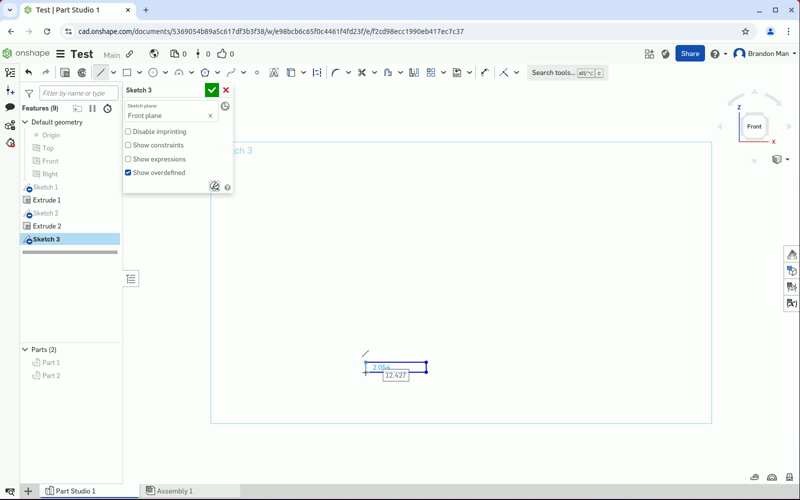
click(365, 372)
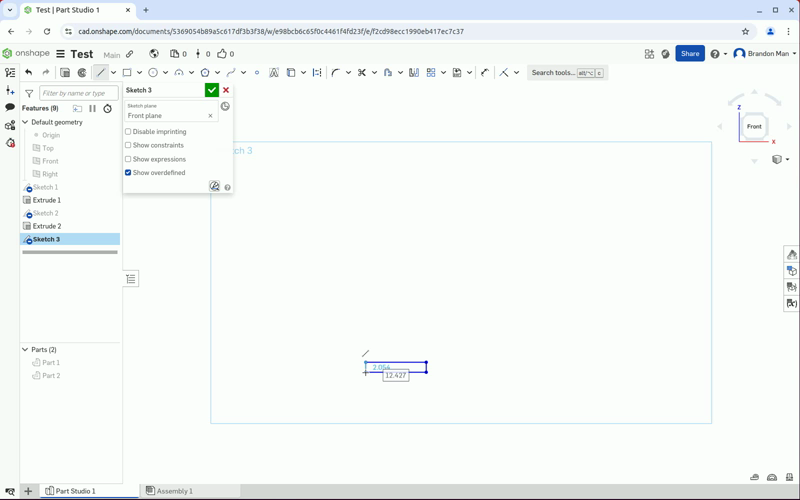
key(esc)
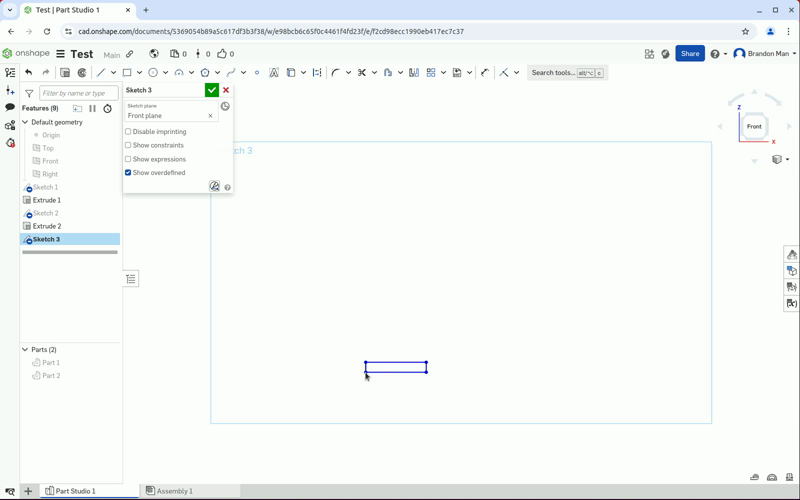
mouse_move(368, 366)
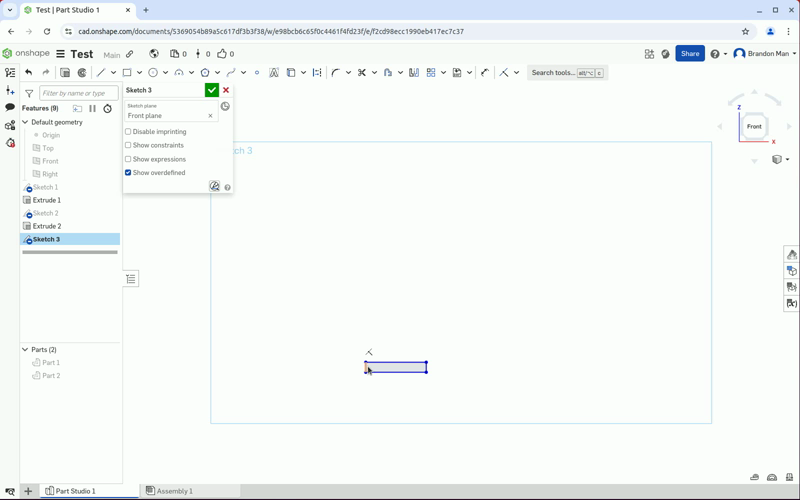
scroll(6)
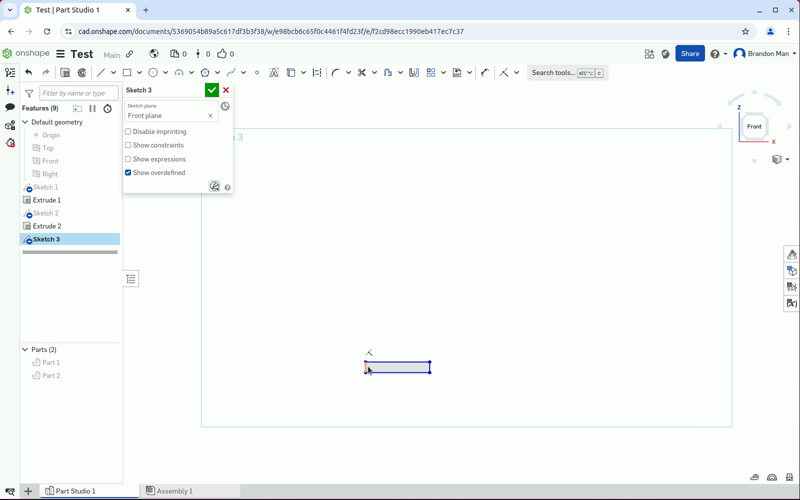
scroll(6)
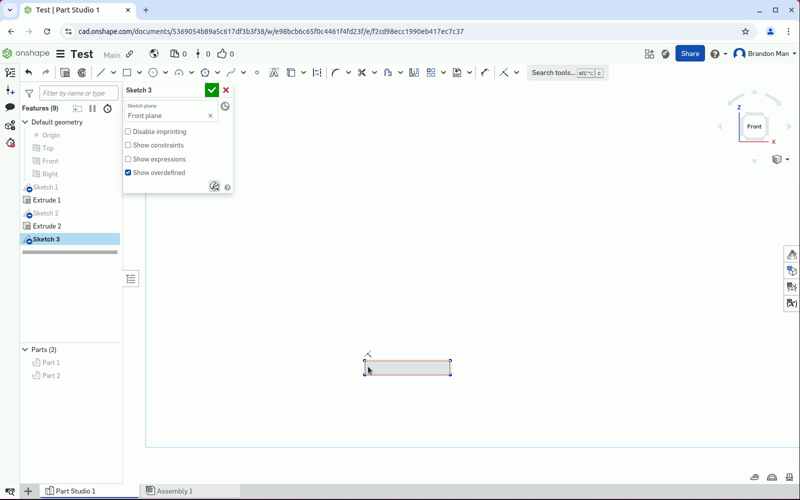
scroll(6)
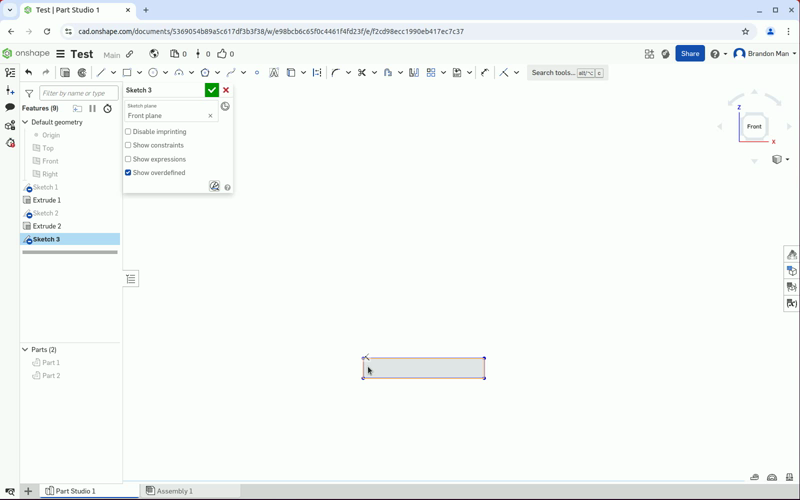
scroll(6)
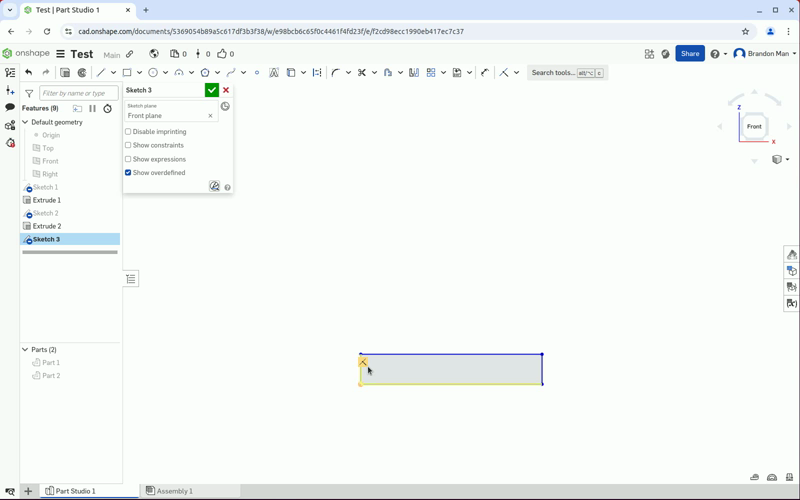
scroll(6)
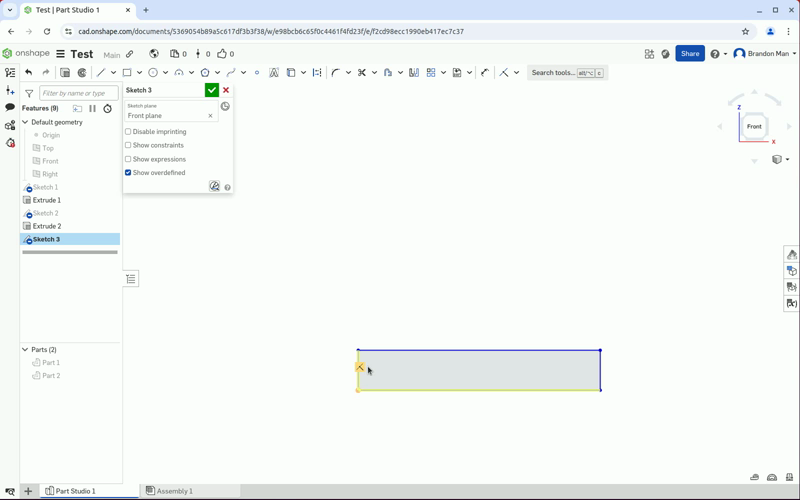
scroll(6)
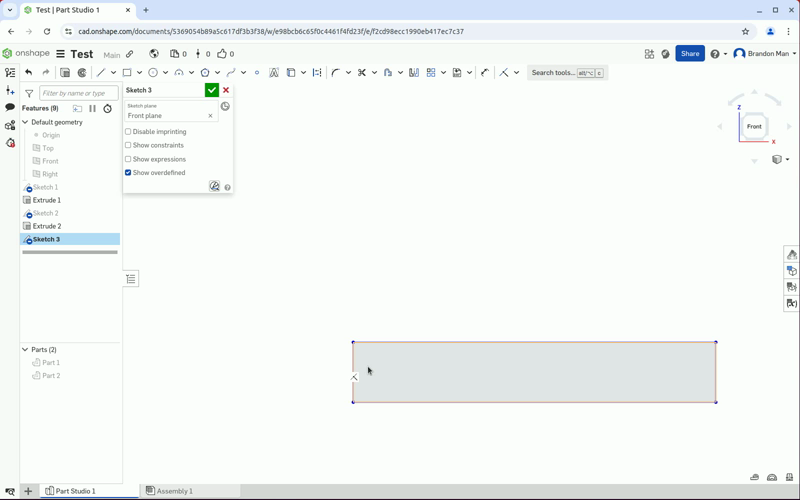
scroll(6)
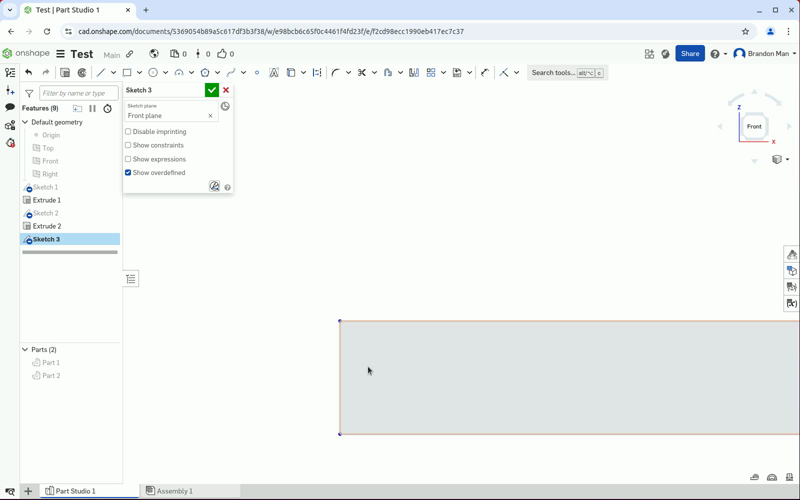
click(368, 366)
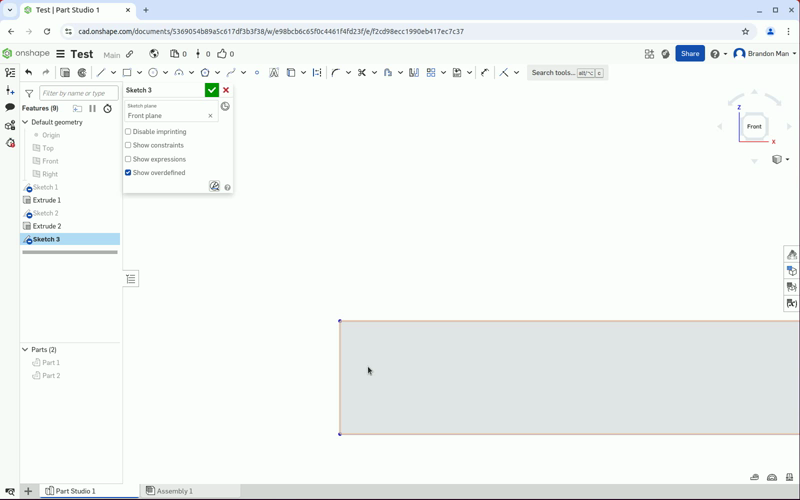
scroll(-6)
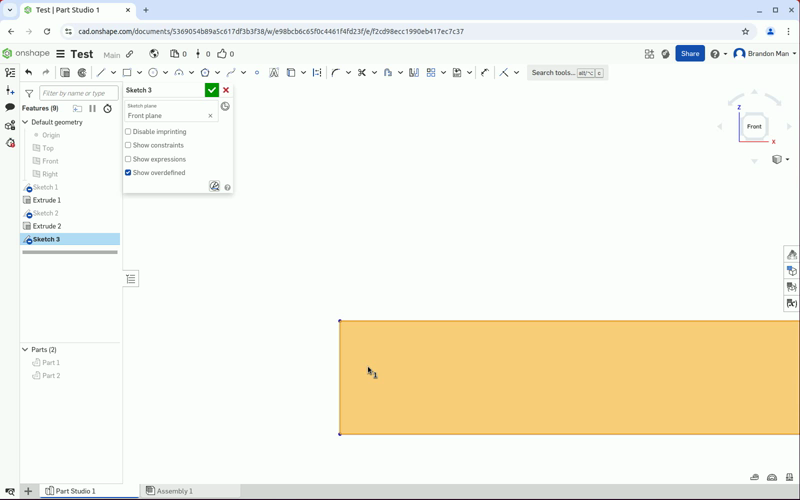
scroll(-6)
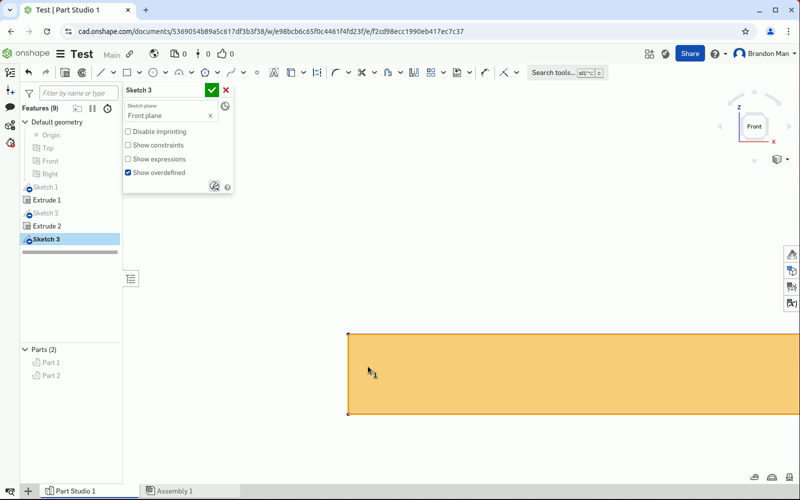
scroll(-6)
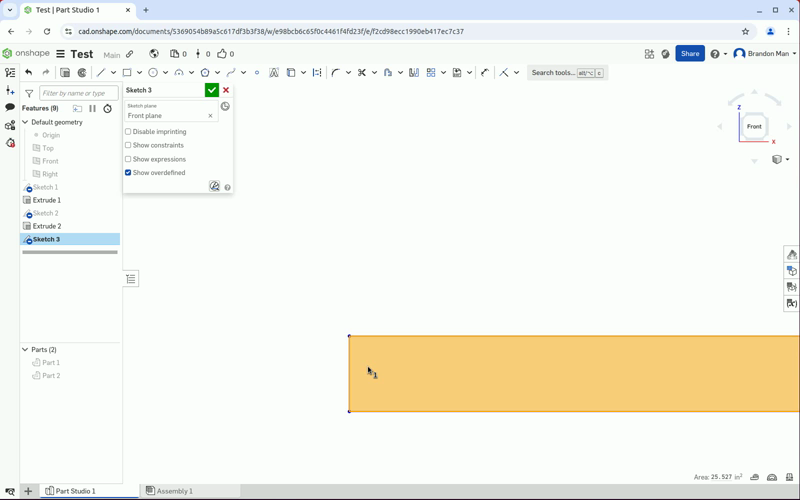
scroll(-6)
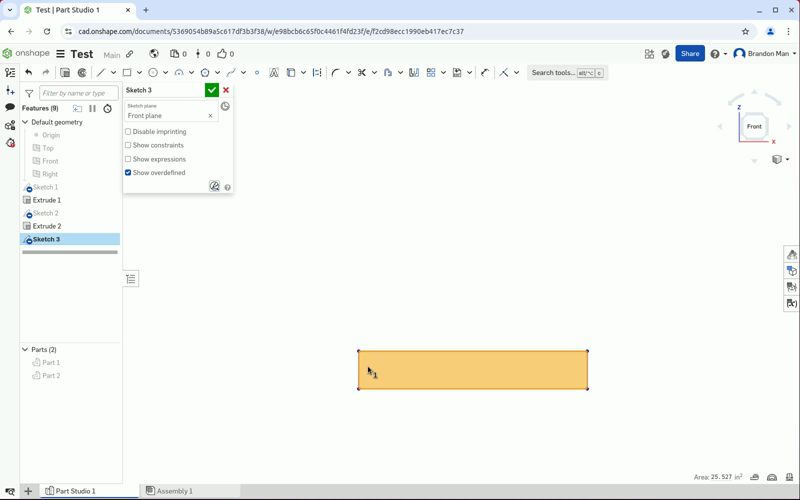
scroll(-6)
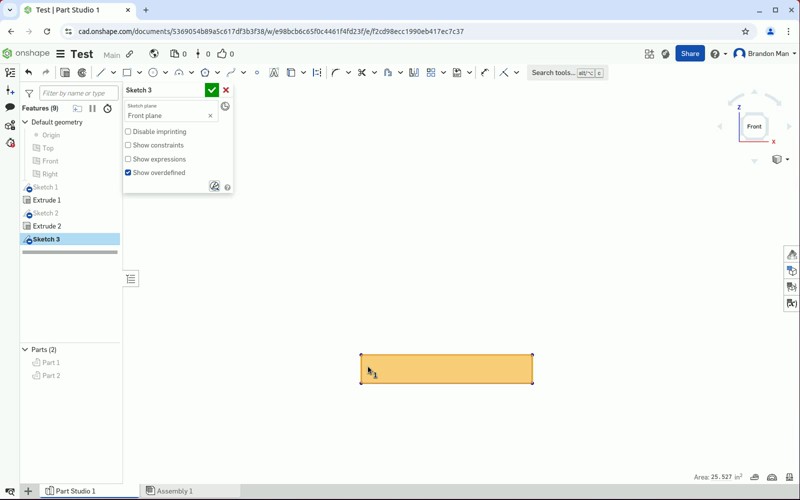
scroll(-6)
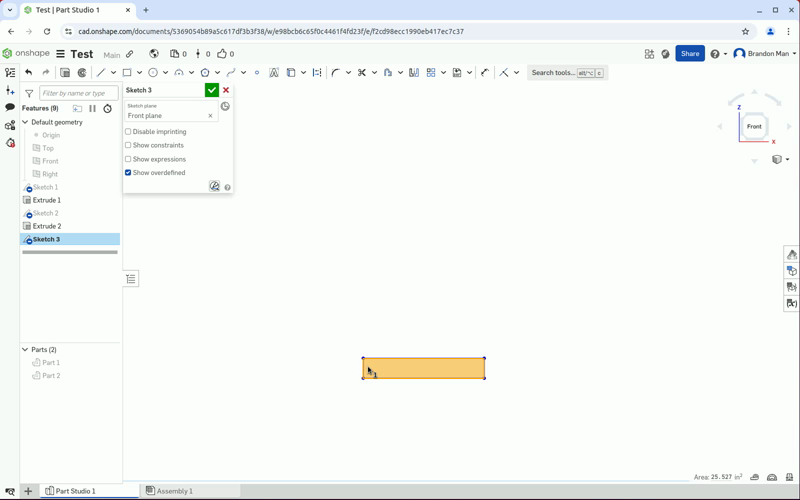
scroll(-6)
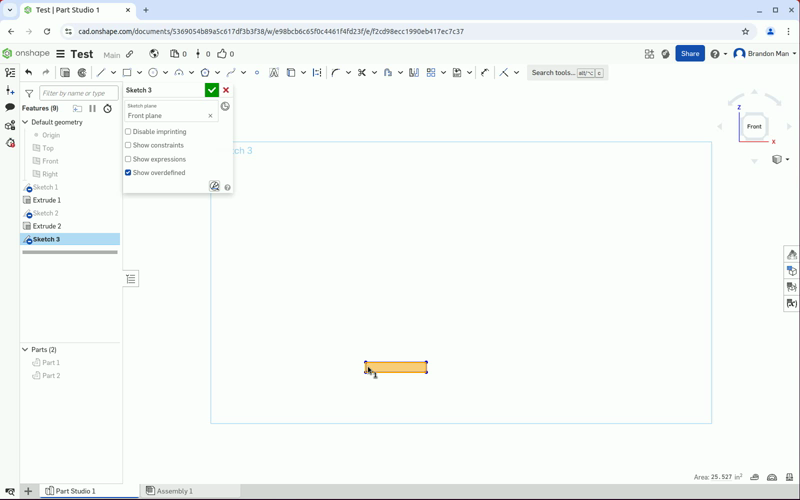
mouse_move(73, 352)
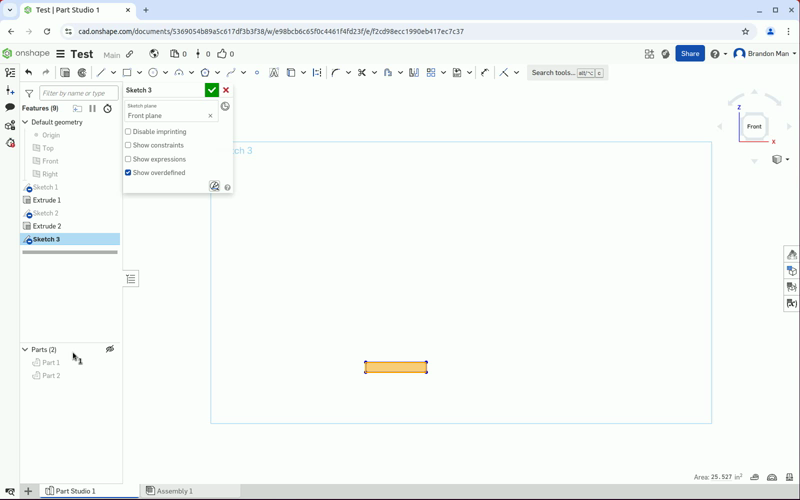
key(shift+y)
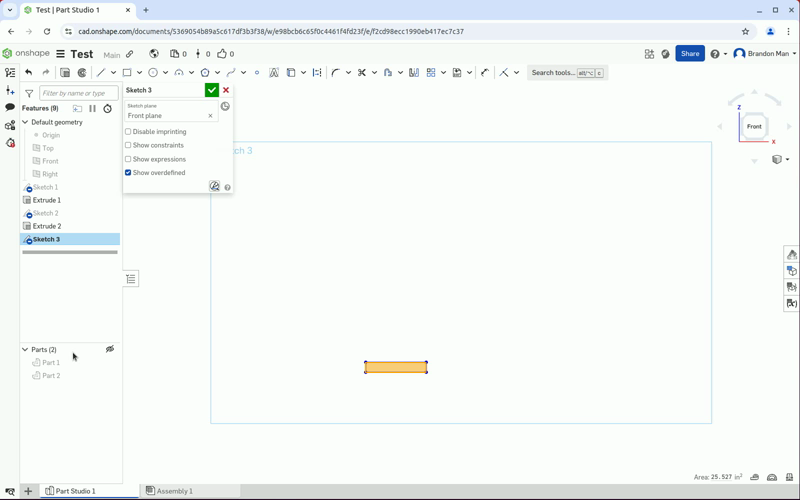
key(shift+e)
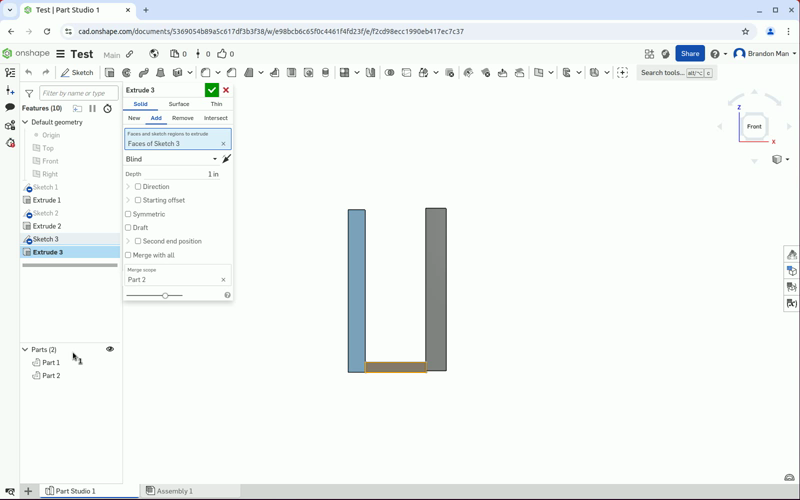
mouse_move(143, 106)
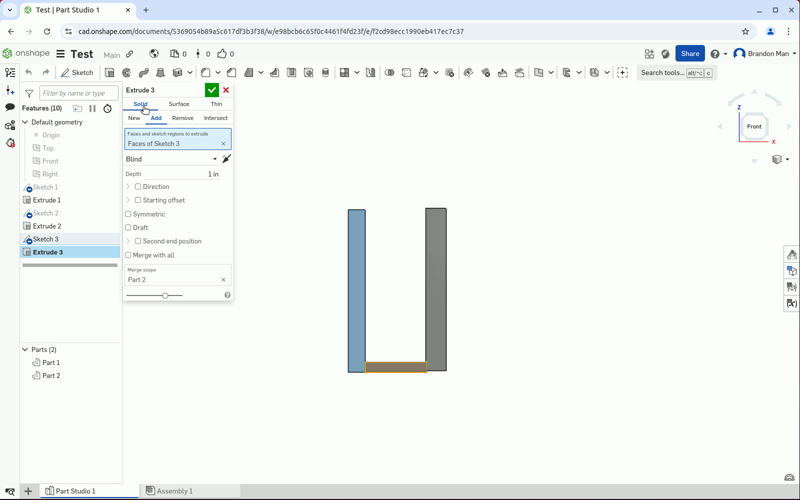
click(143, 106)
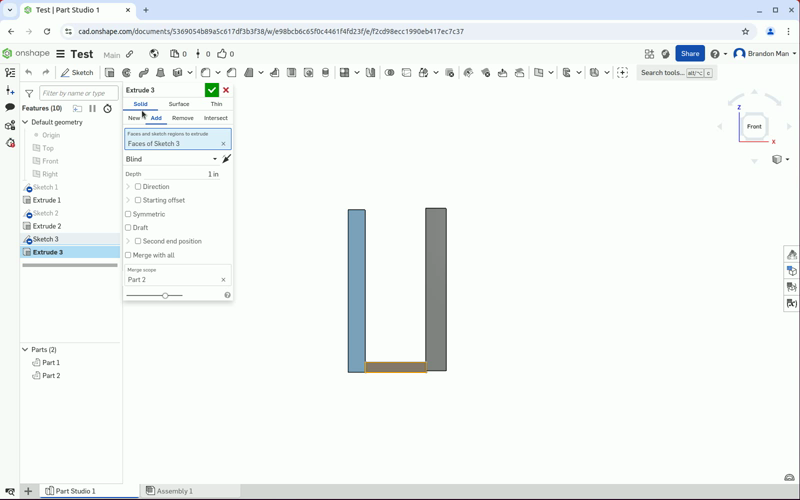
mouse_move(137, 120)
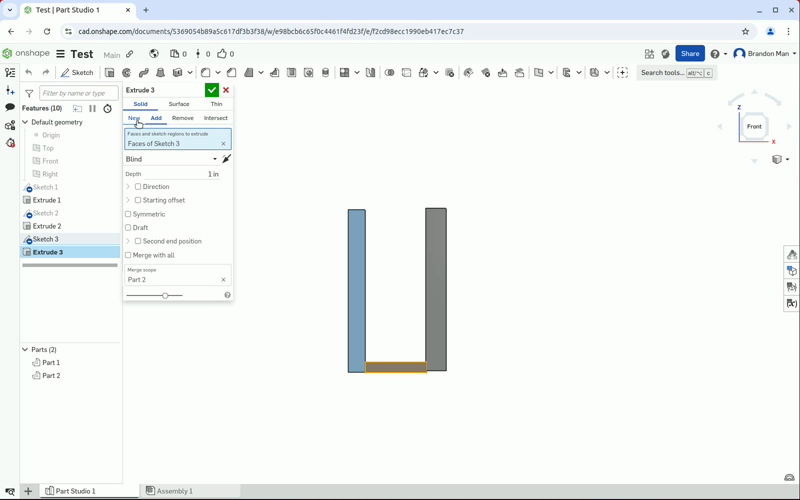
click(137, 120)
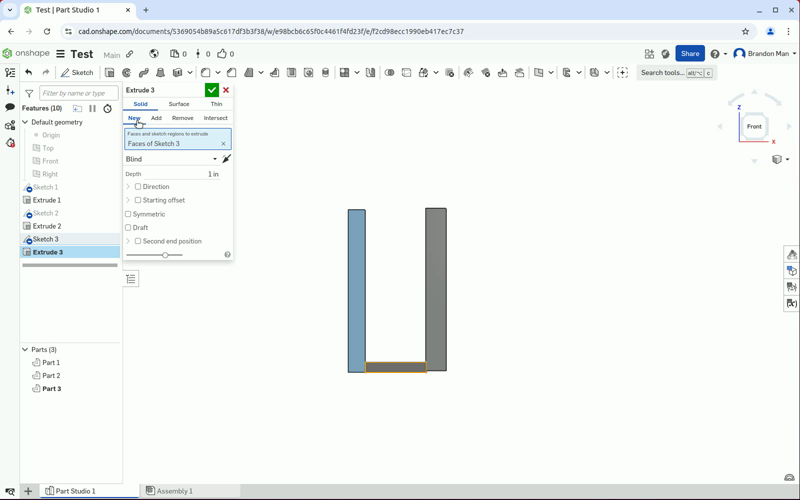
key(tab, 4)
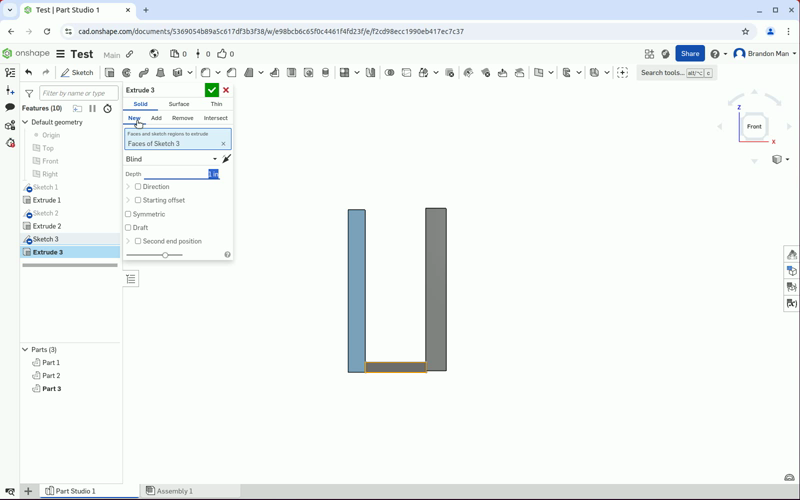
text(6.258)
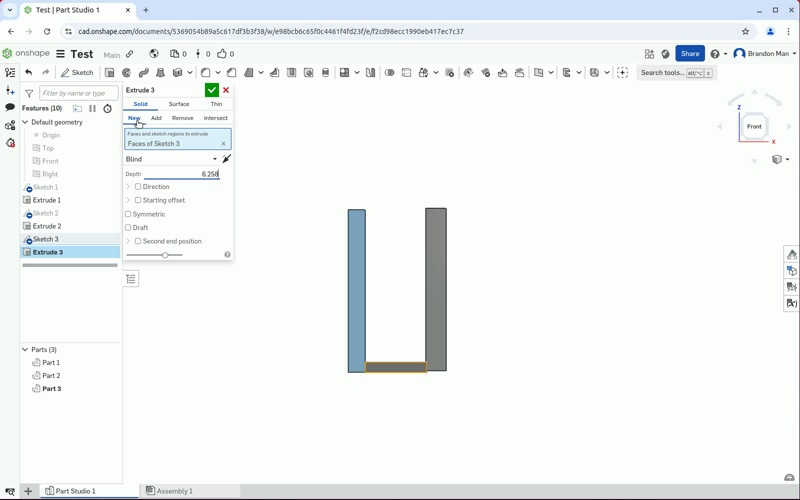
key(enter)
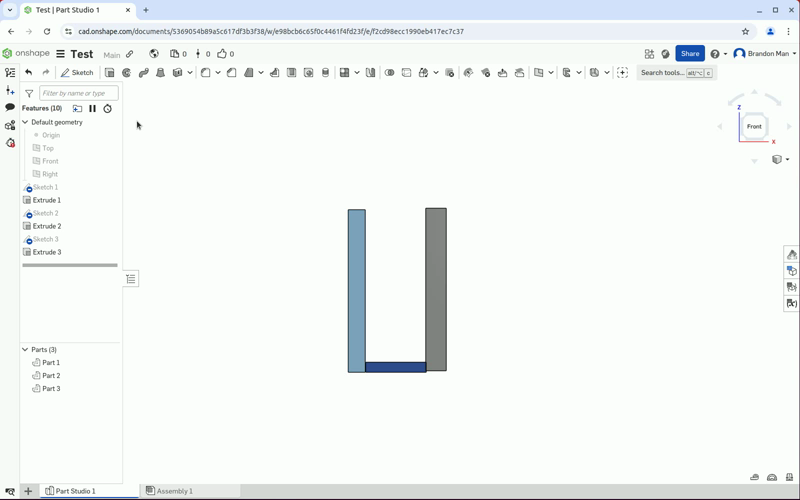
key(shift+h)
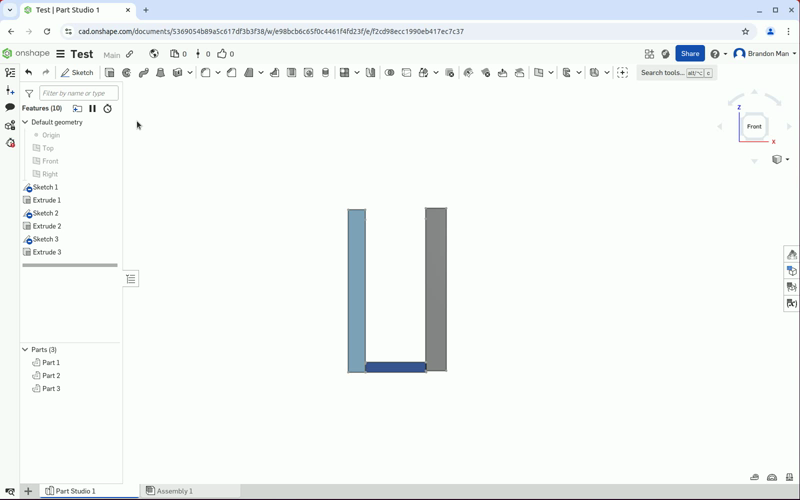
key(shift+h)
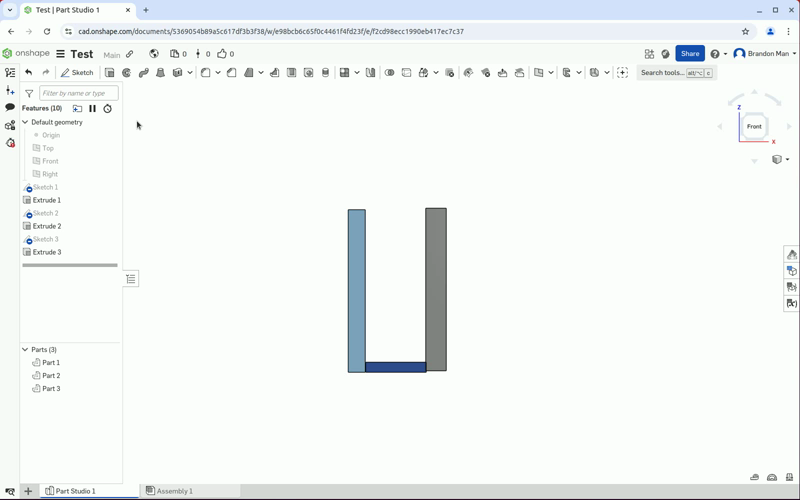
mouse_move(73, 189)
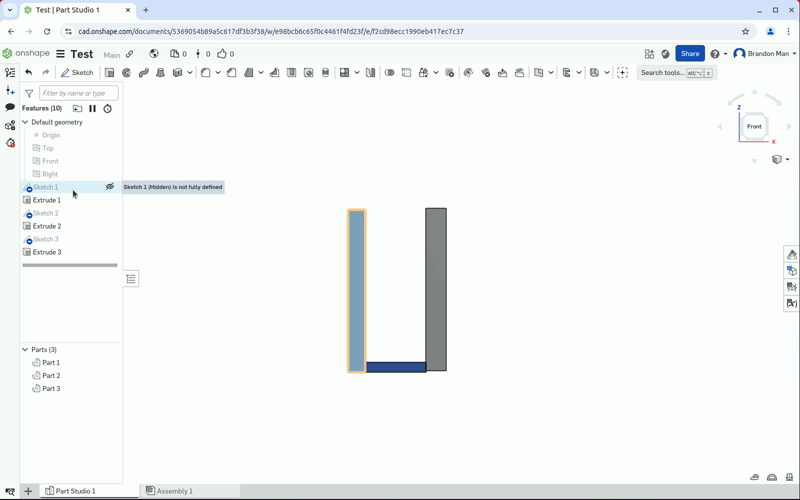
click(73, 189)
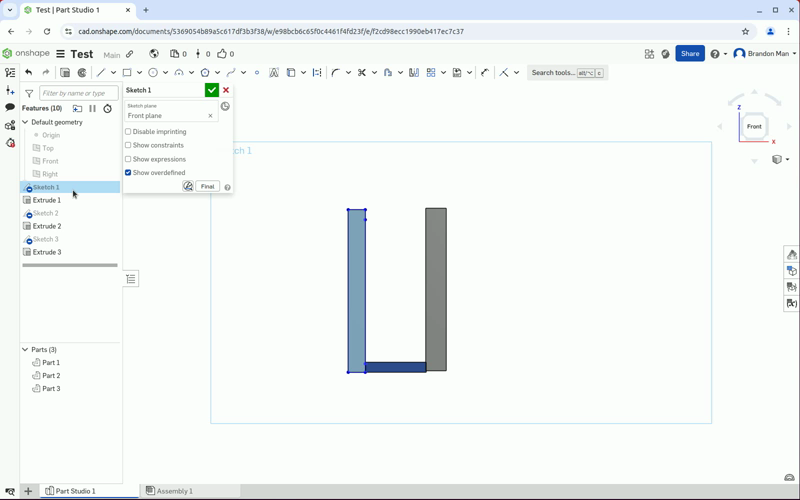
mouse_move(229, 92)
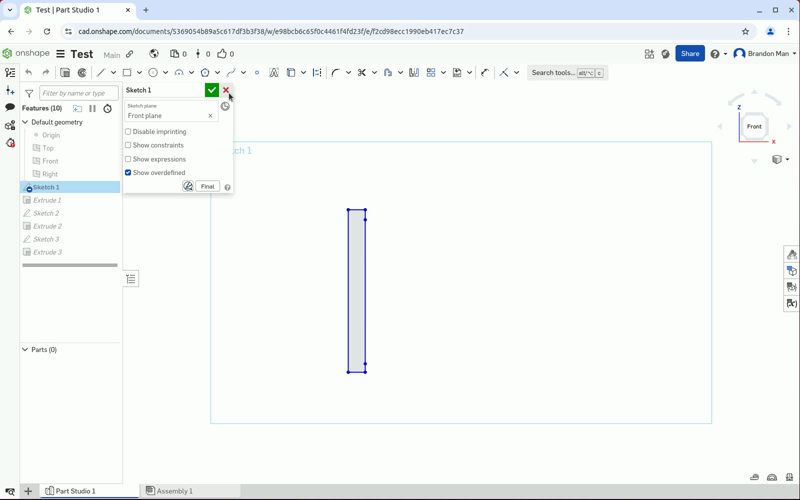
click(229, 92)
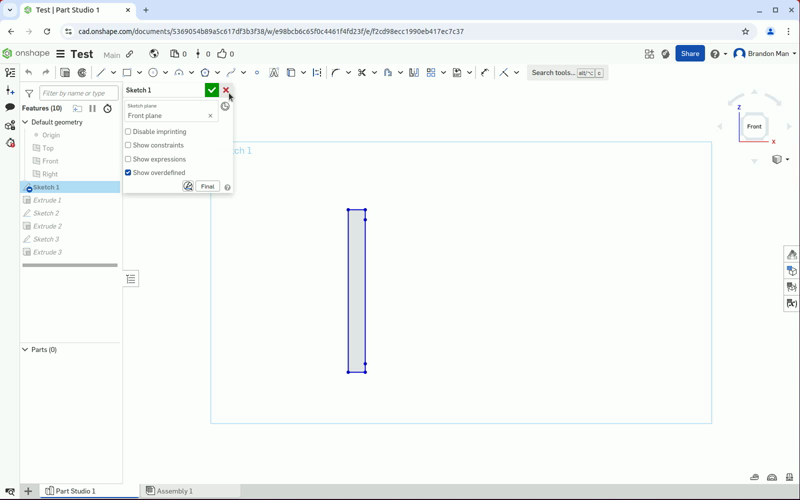
key(shift+s)
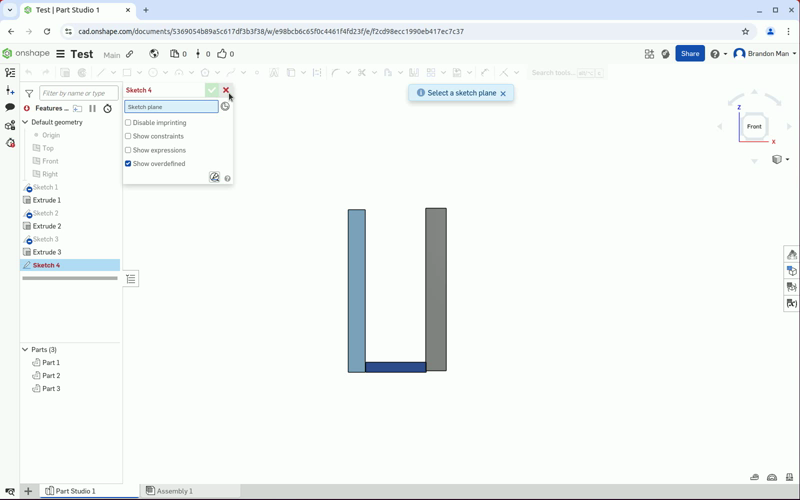
mouse_move(73, 163)
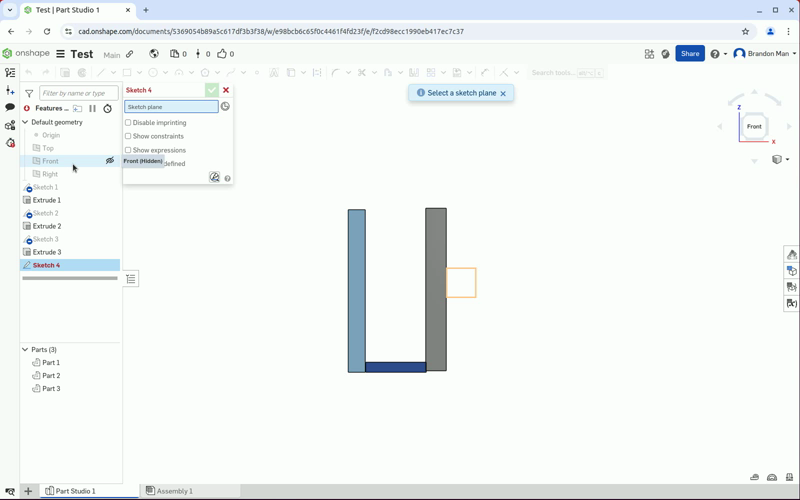
click(73, 163)
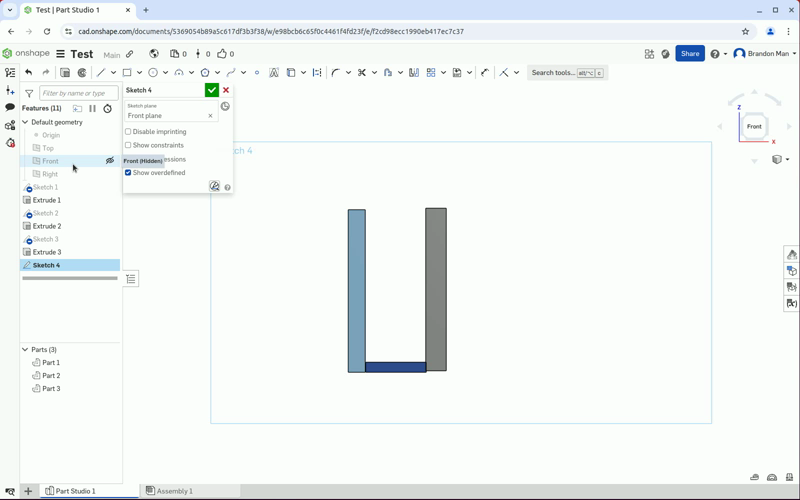
mouse_move(73, 352)
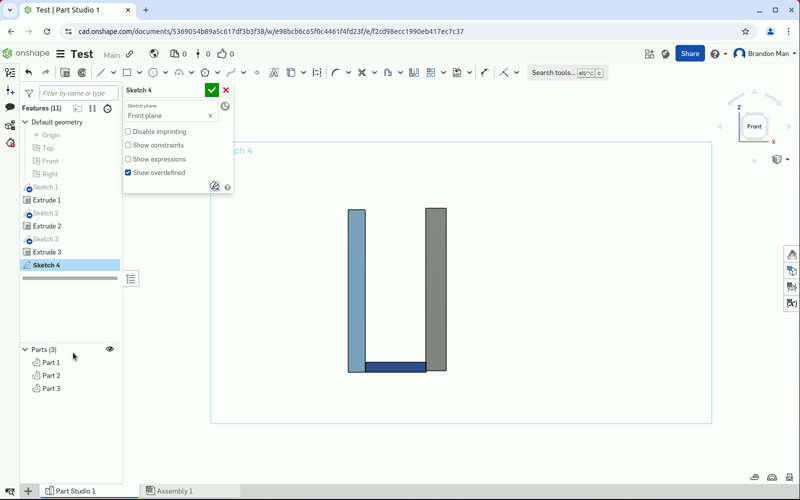
key(y)
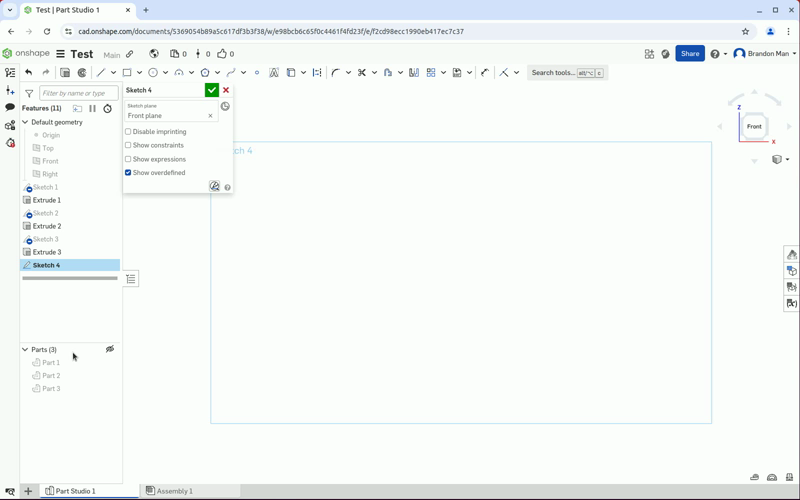
key(l)
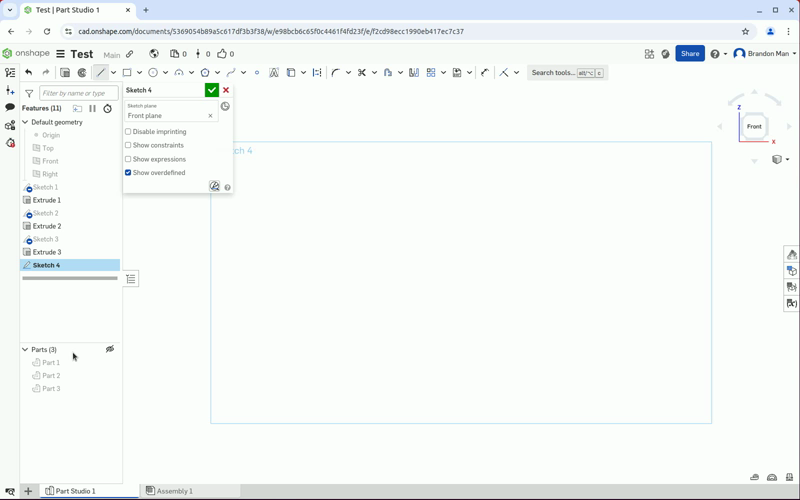
key_down(shift)
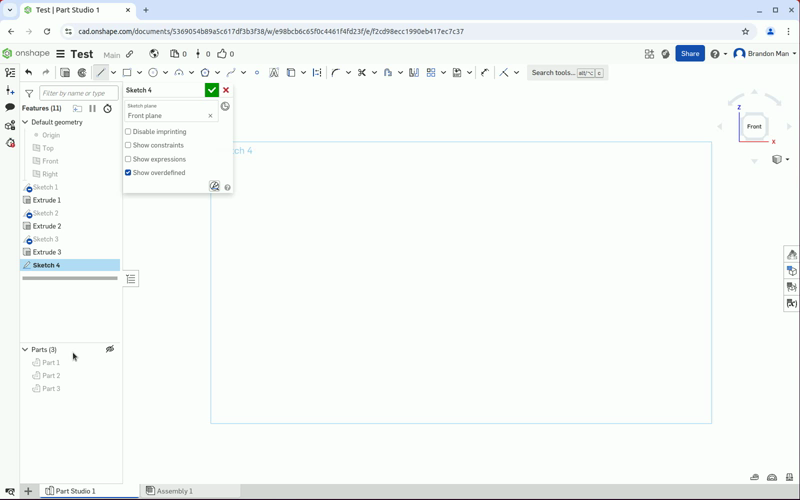
mouse_move(365, 218)
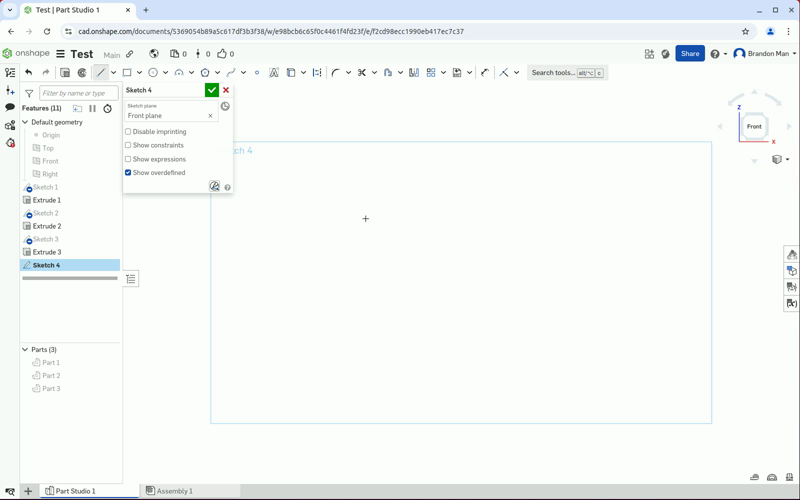
click(365, 218)
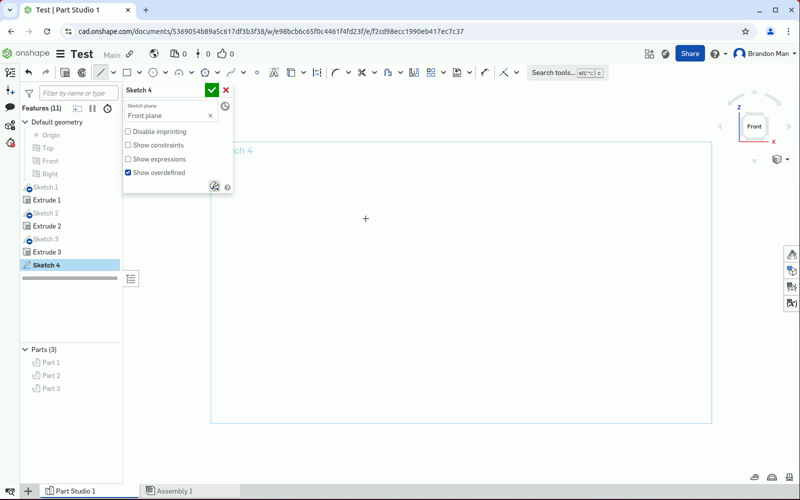
key_up(shift)
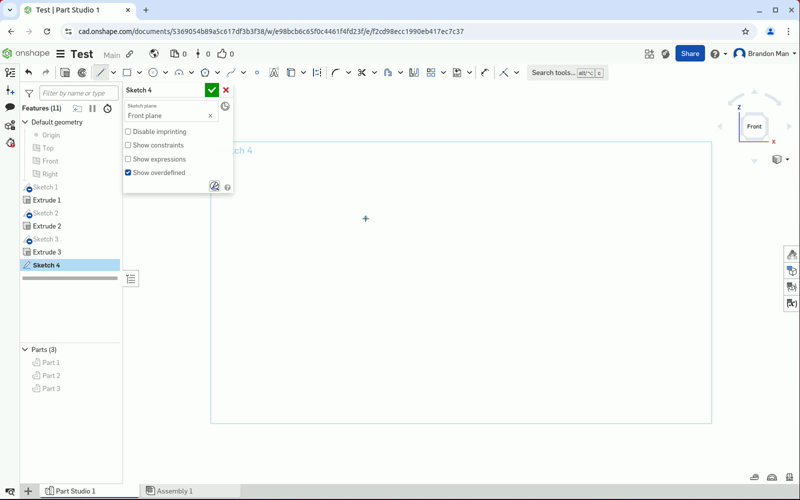
key_down(shift)
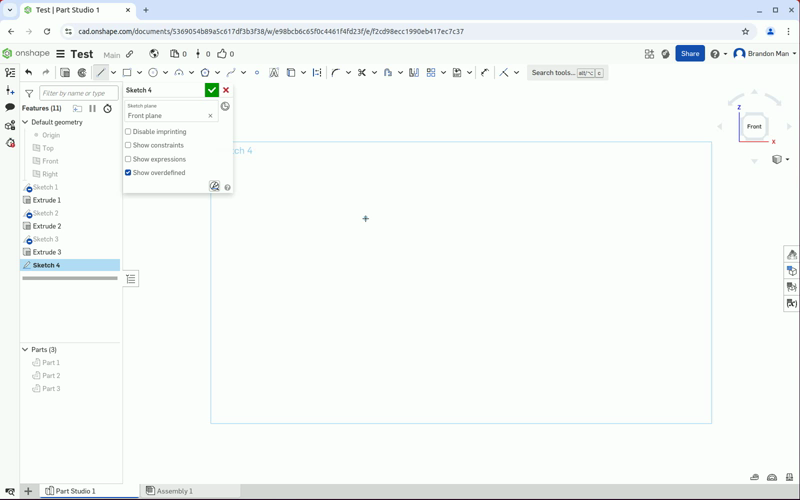
mouse_move(426, 218)
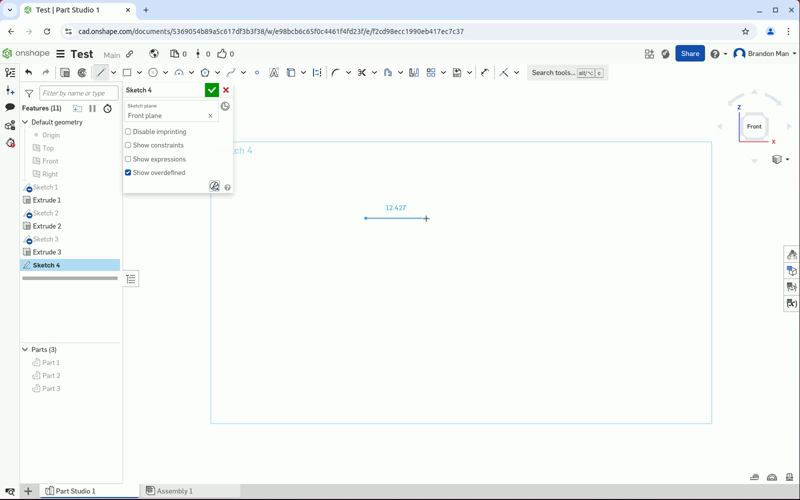
click(426, 218)
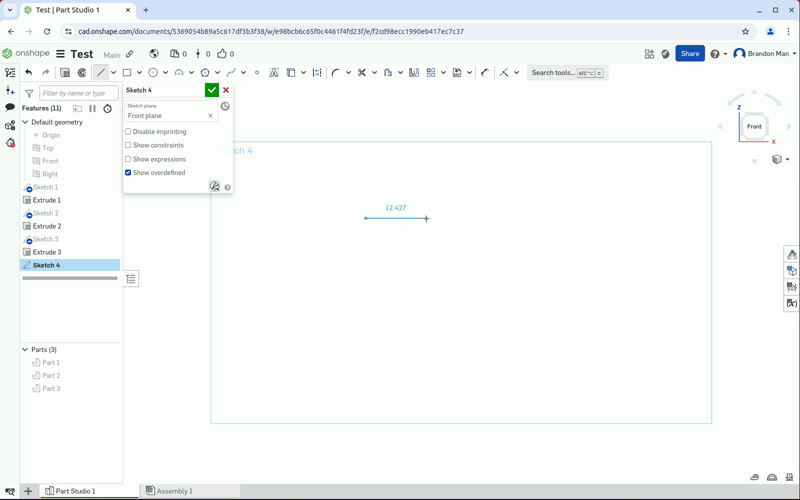
key_up(shift)
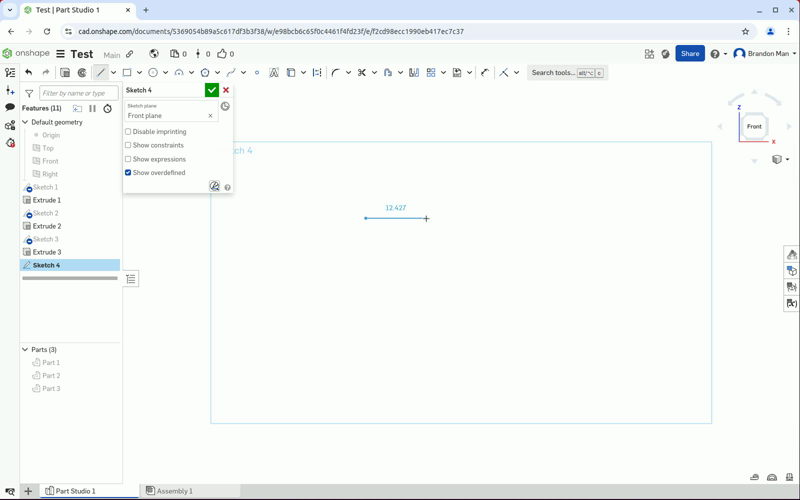
key_down(shift)
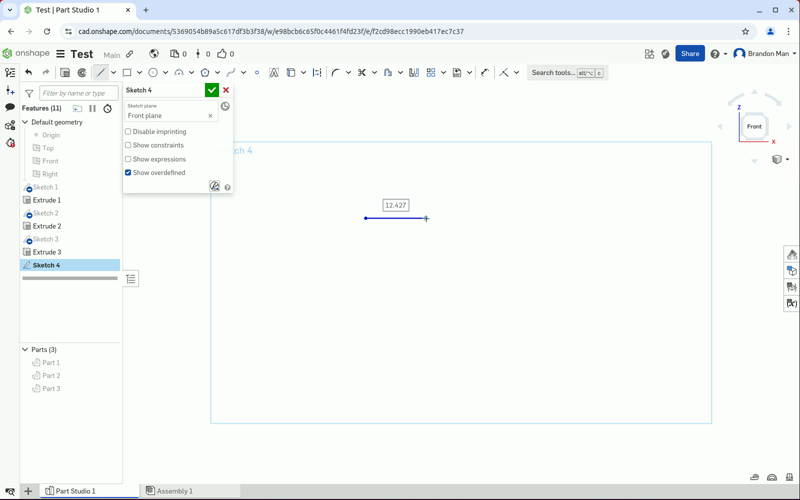
mouse_move(456, 218)
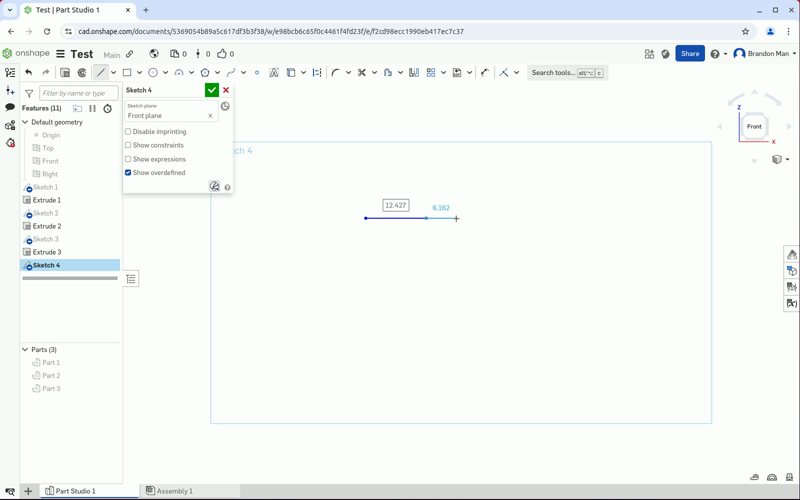
mouse_move(426, 207)
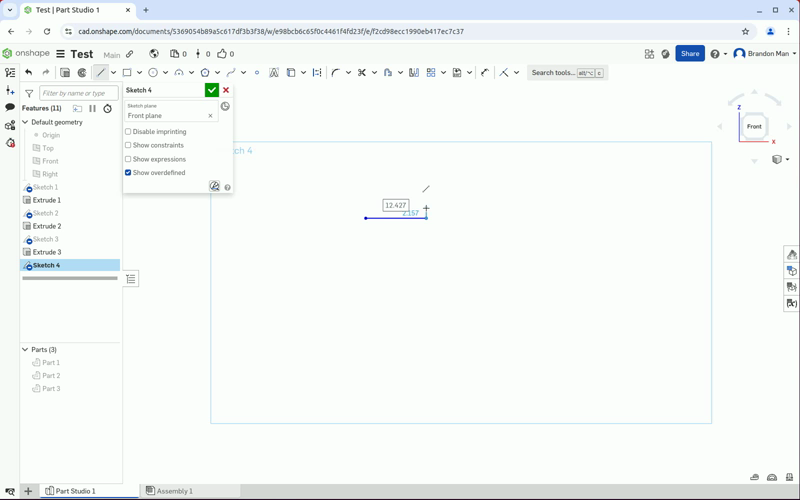
click(426, 207)
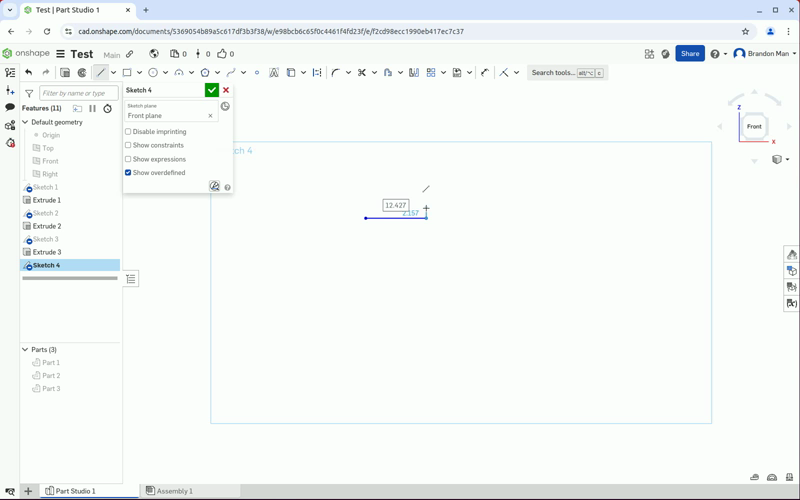
key_up(shift)
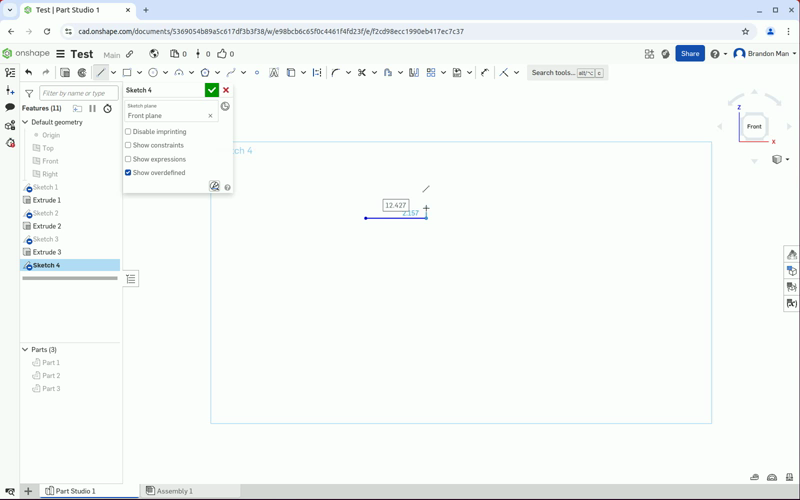
key_down(shift)
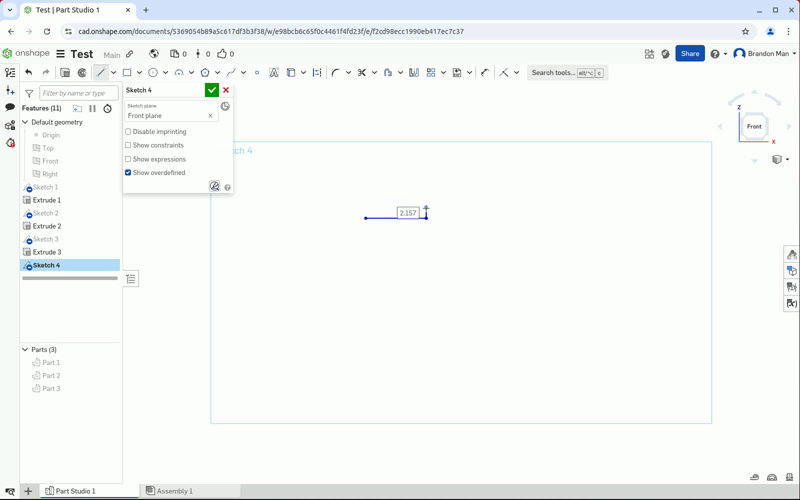
mouse_move(365, 207)
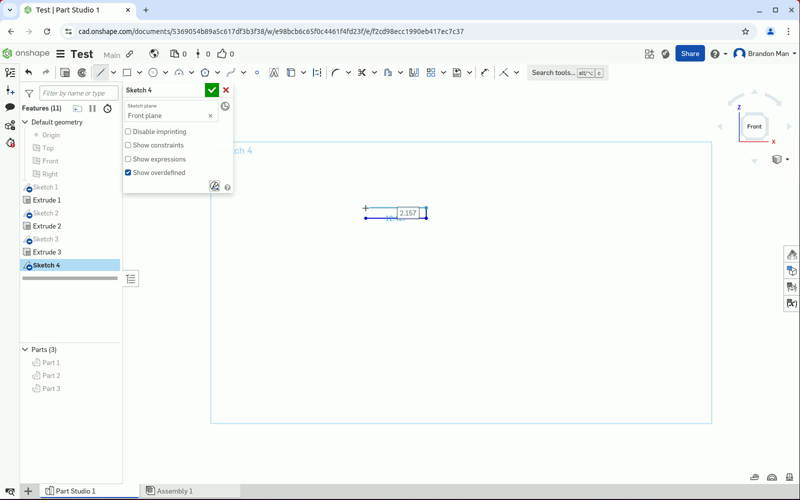
click(365, 207)
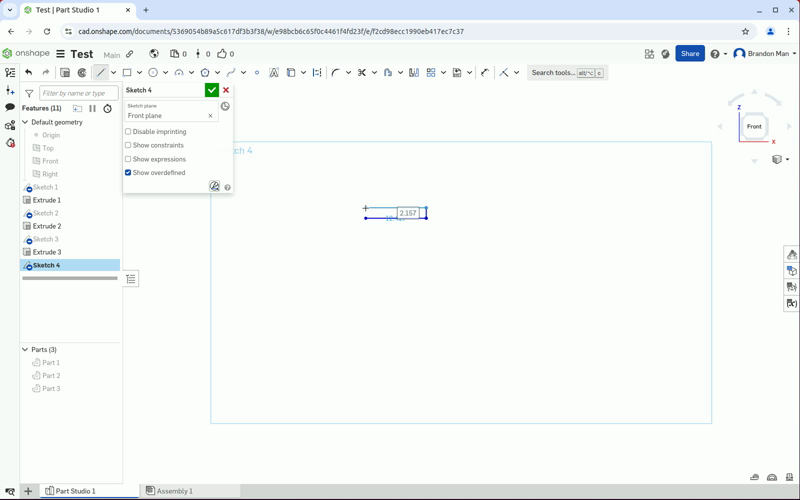
key_up(shift)
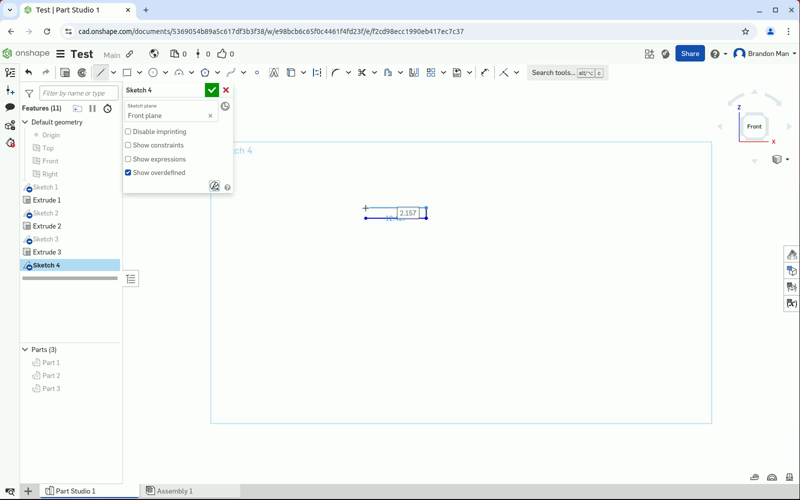
mouse_move(395, 207)
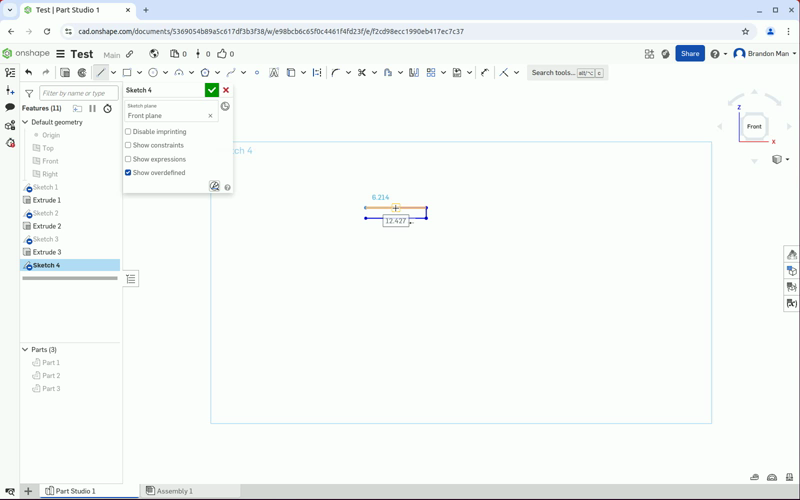
key_down(shift)
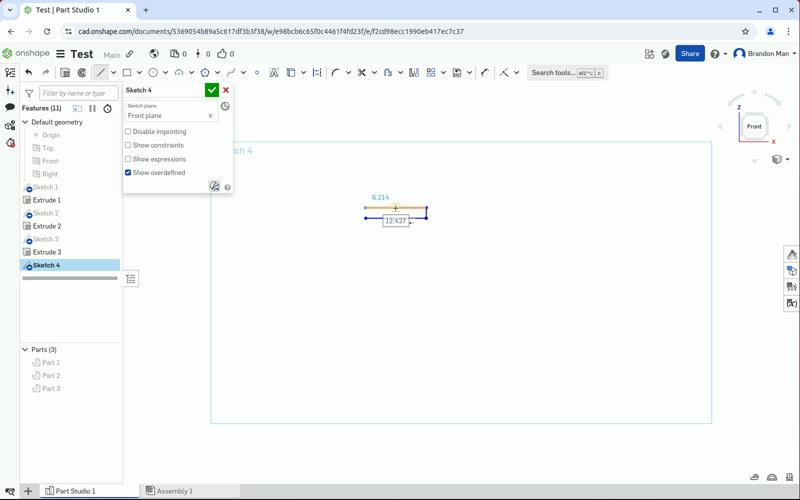
mouse_move(365, 218)
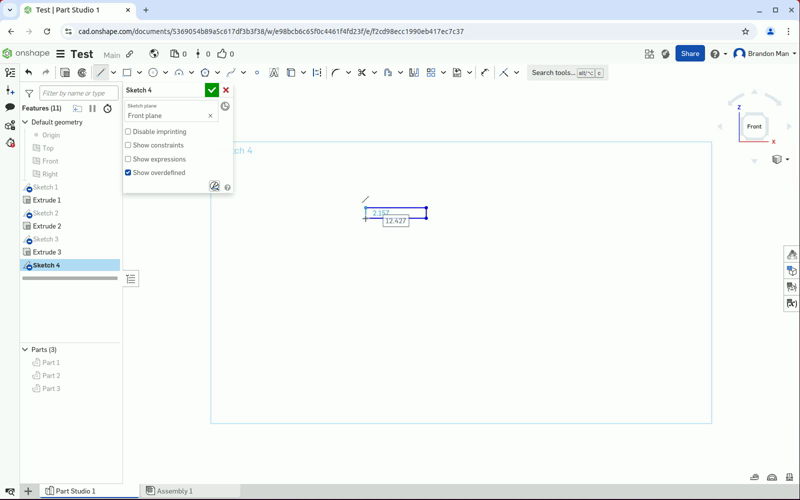
key_up(shift)
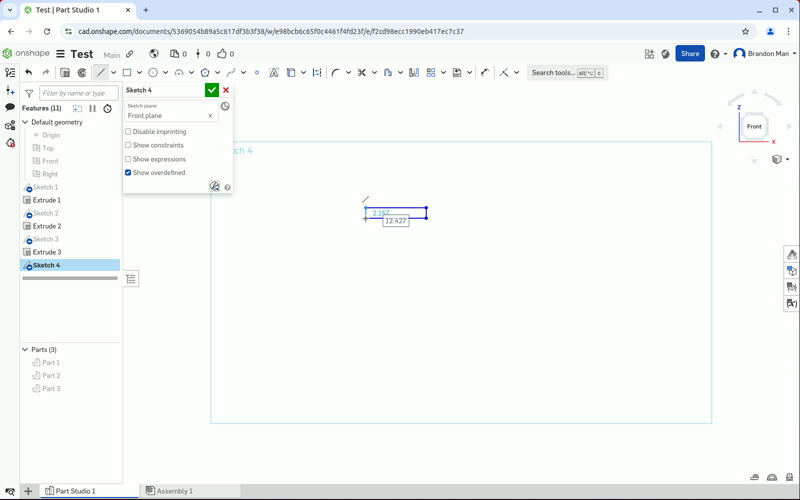
click(365, 218)
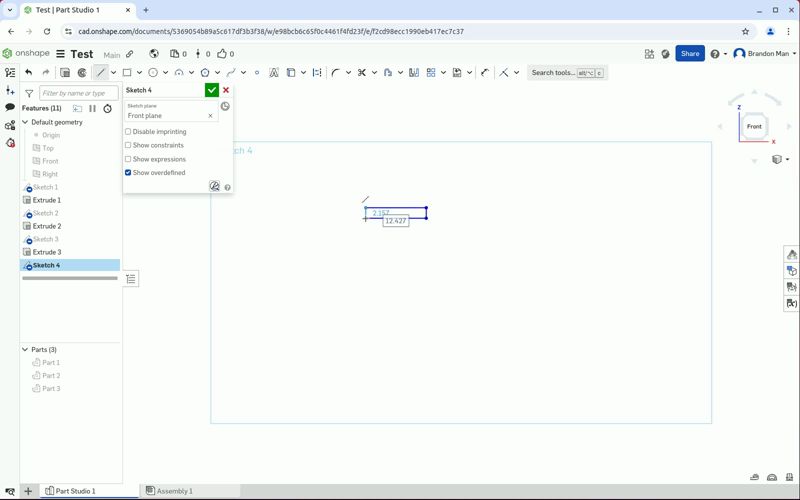
key(esc)
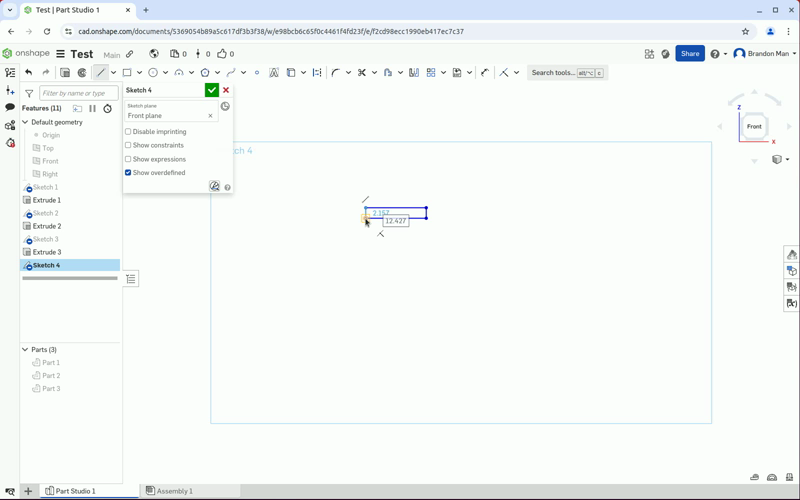
mouse_move(402, 208)
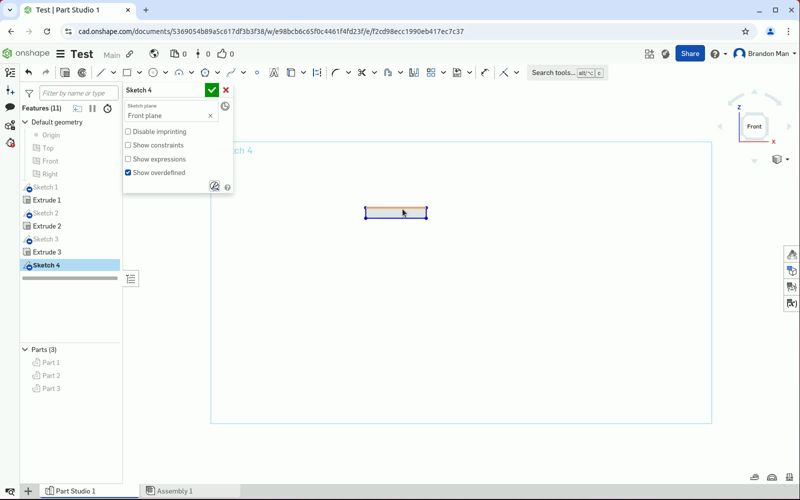
scroll(6)
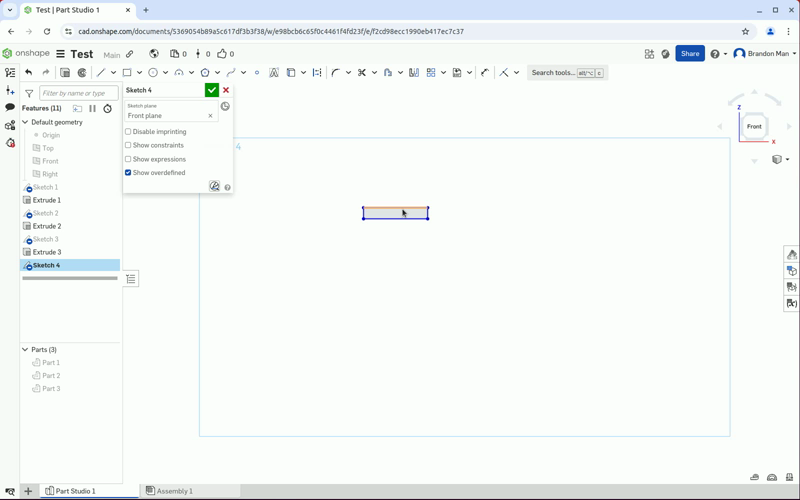
scroll(6)
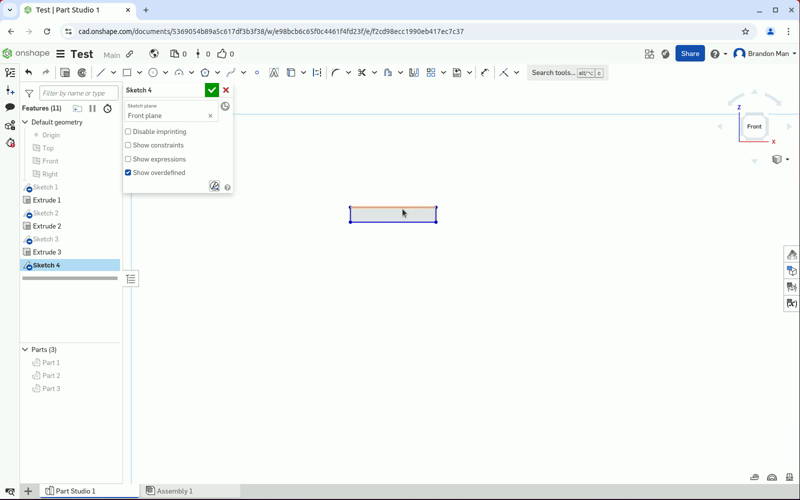
scroll(6)
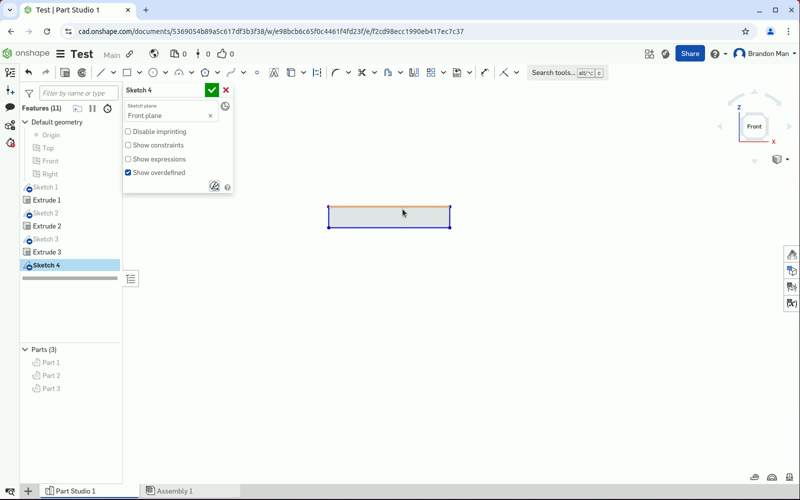
scroll(6)
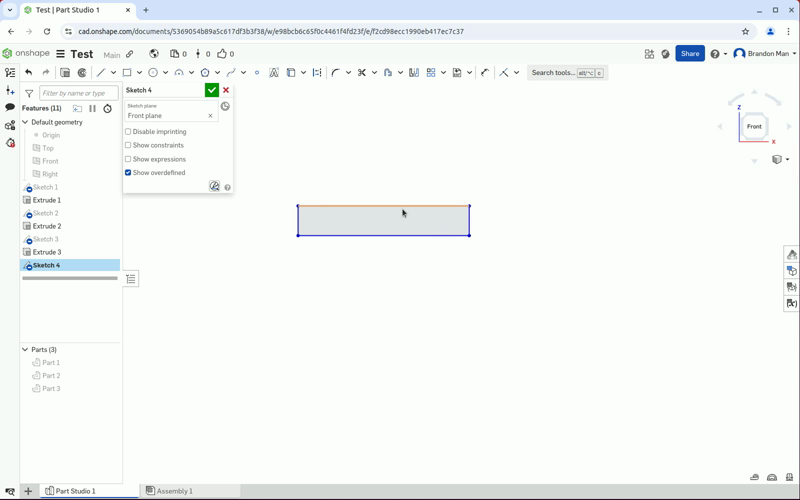
scroll(6)
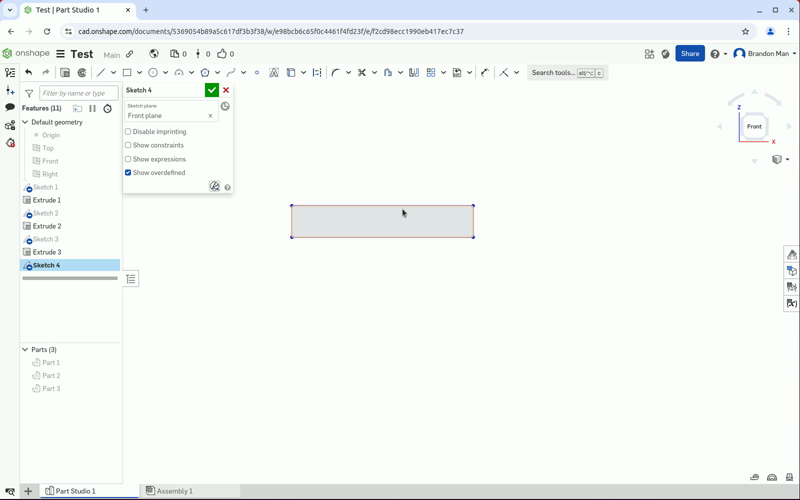
scroll(6)
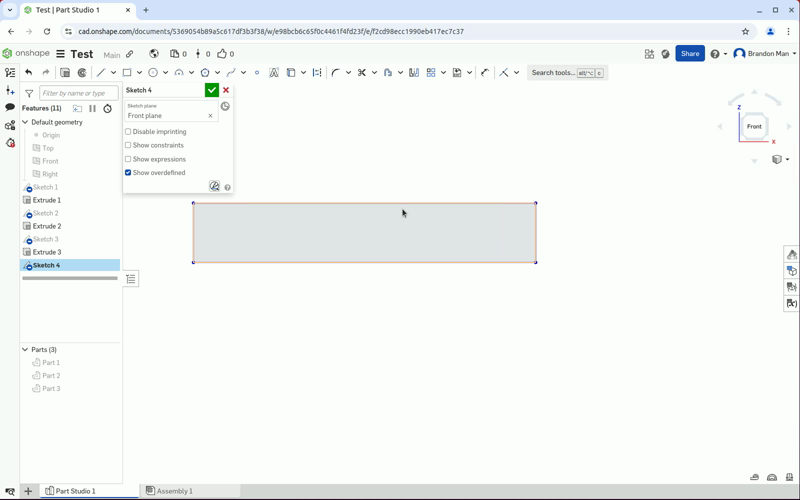
scroll(6)
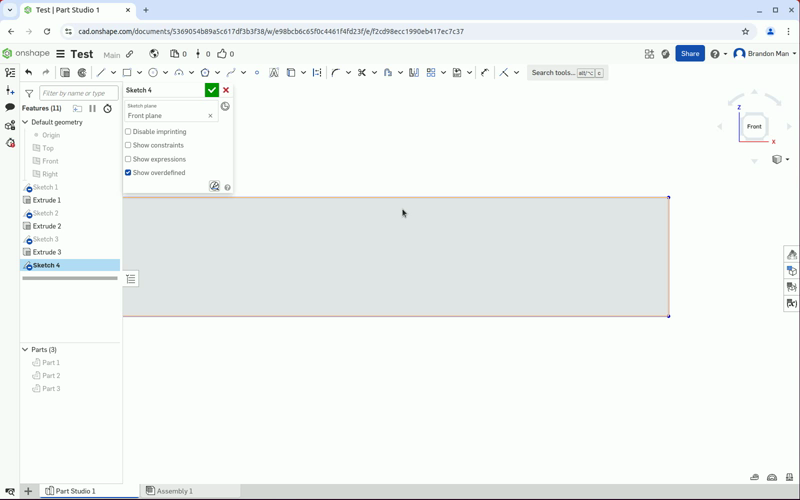
click(402, 208)
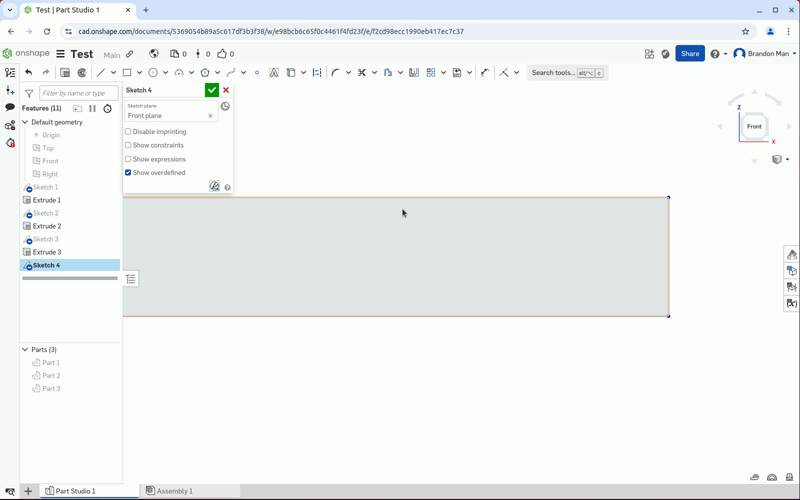
scroll(-6)
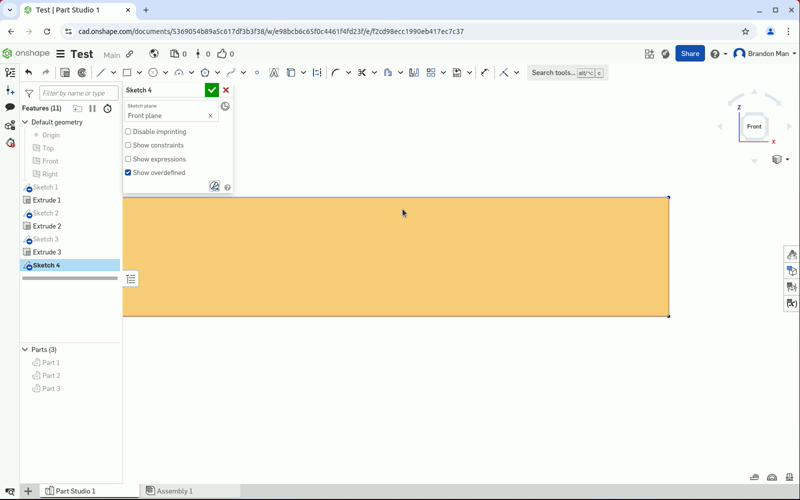
scroll(-6)
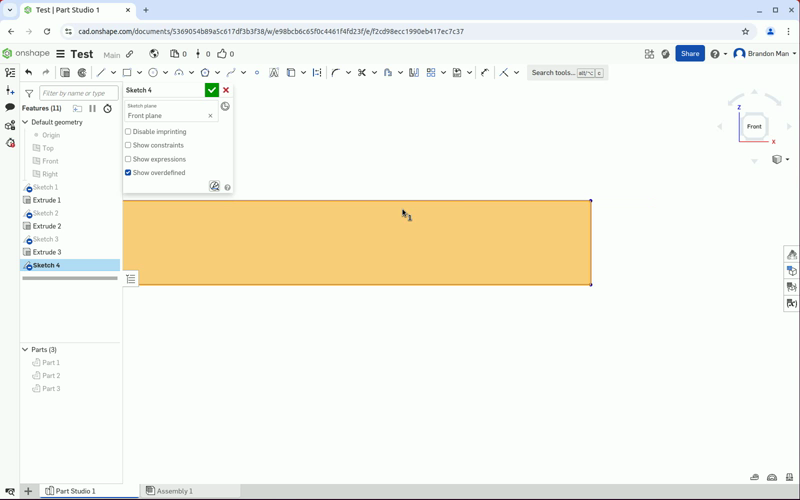
scroll(-6)
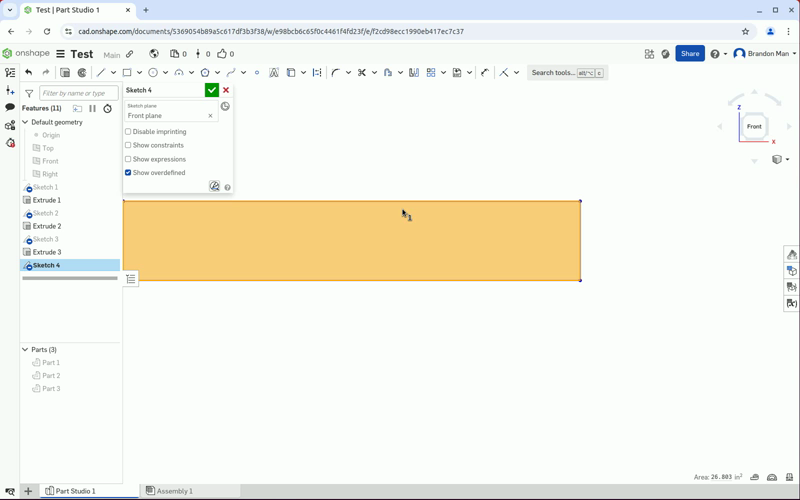
scroll(-6)
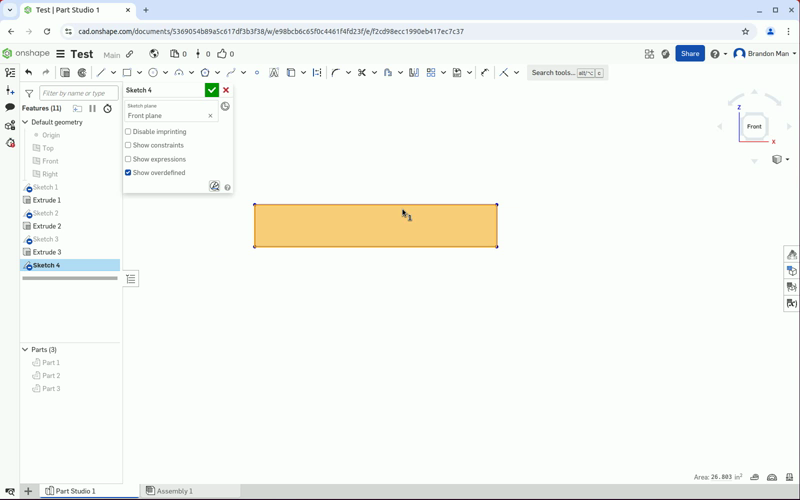
scroll(-6)
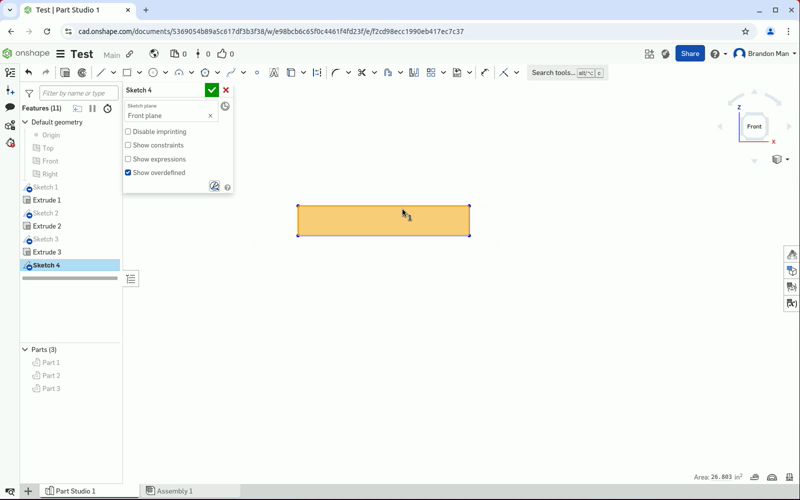
scroll(-6)
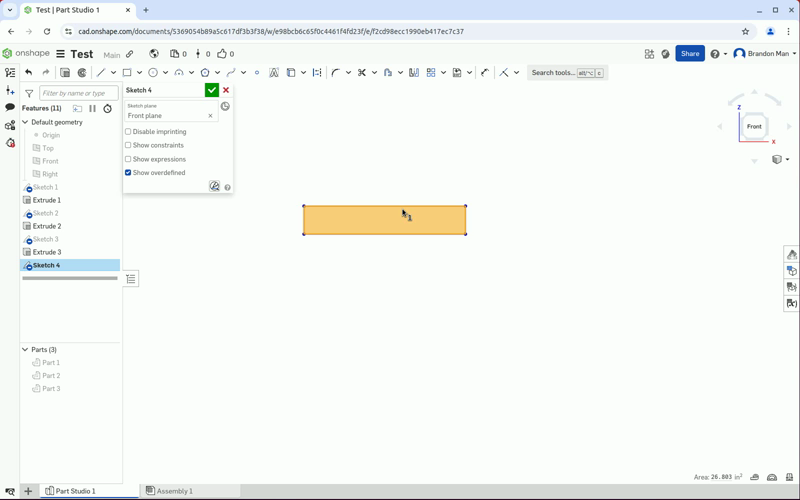
scroll(-6)
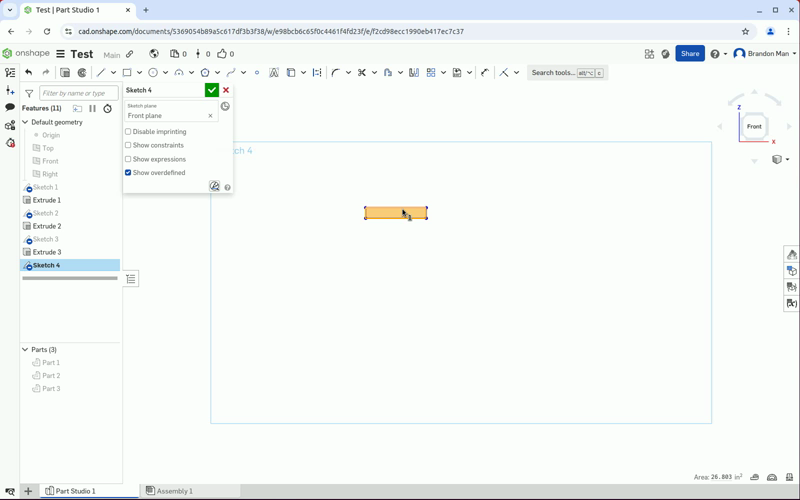
mouse_move(73, 352)
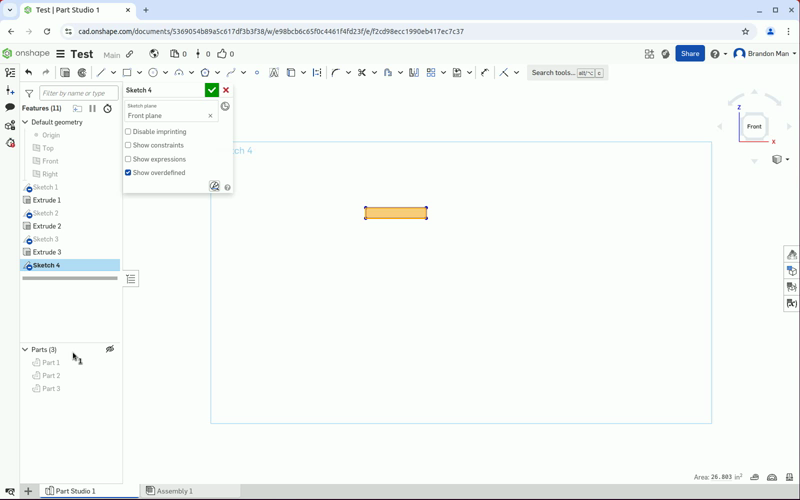
key(shift+y)
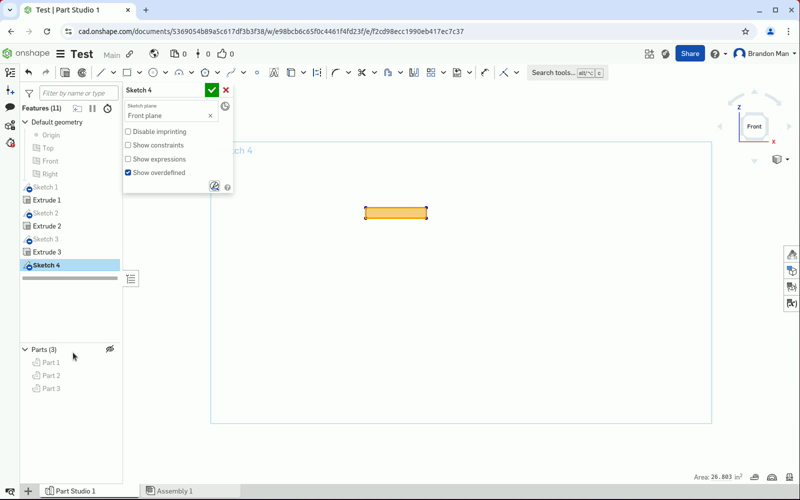
key(shift+e)
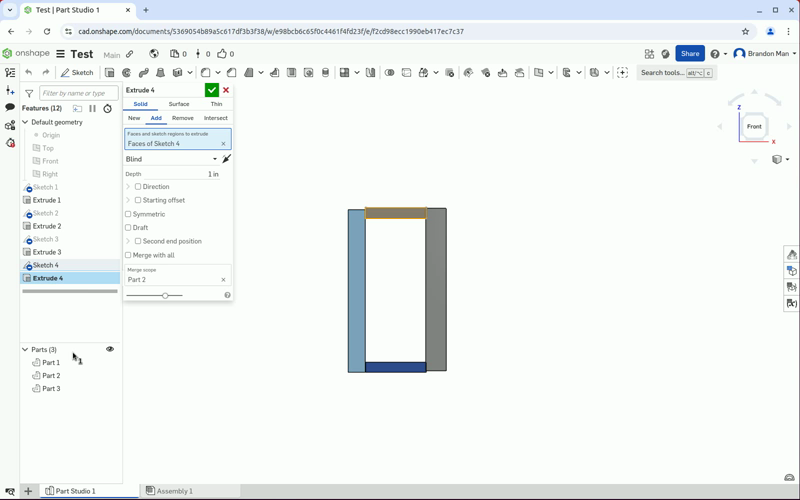
mouse_move(143, 106)
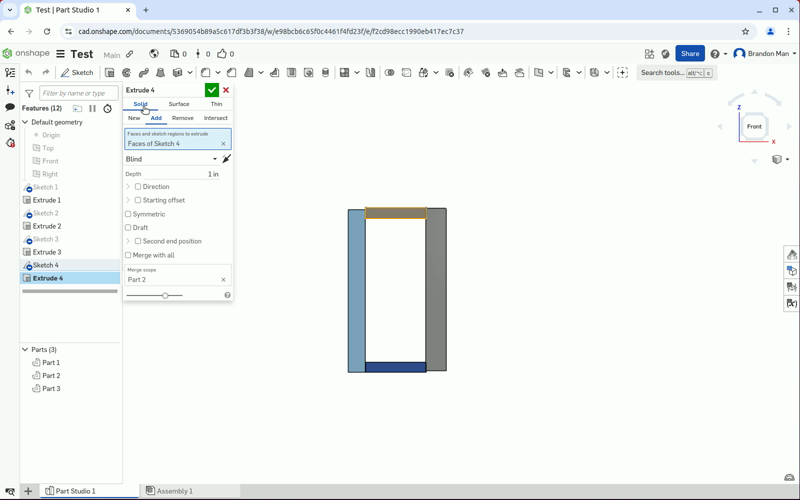
click(143, 106)
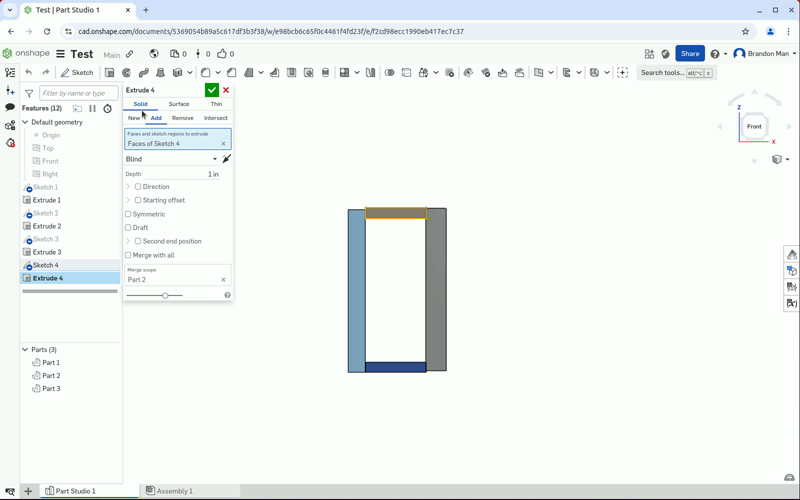
mouse_move(137, 120)
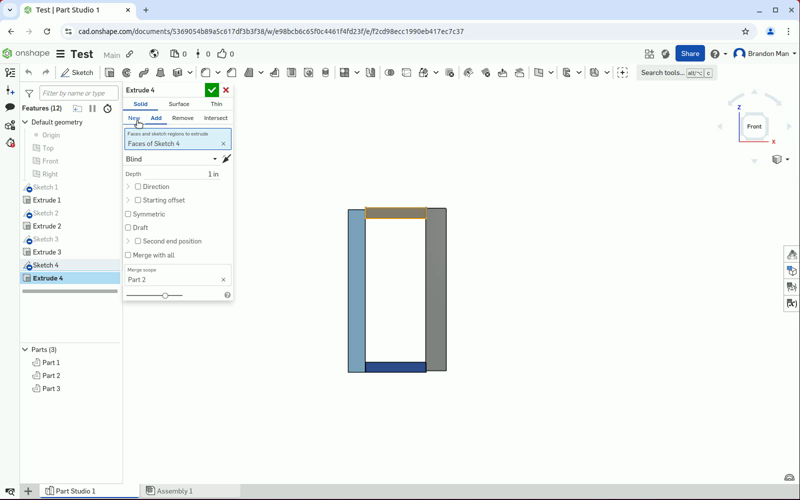
click(137, 120)
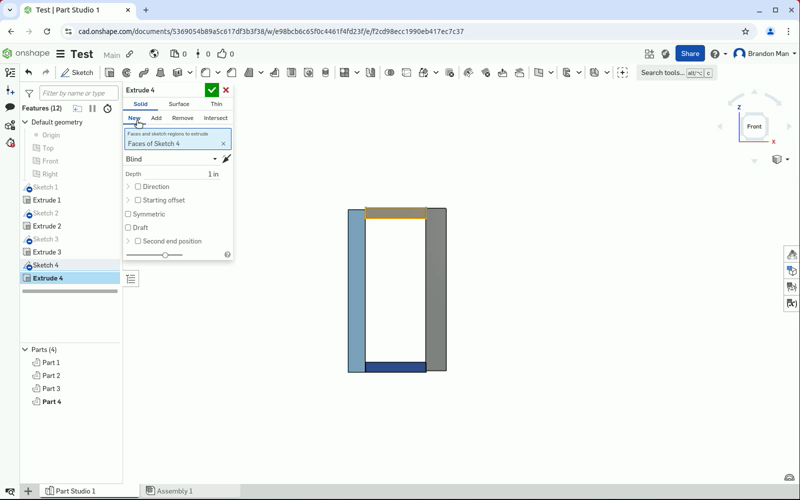
key(tab, 4)
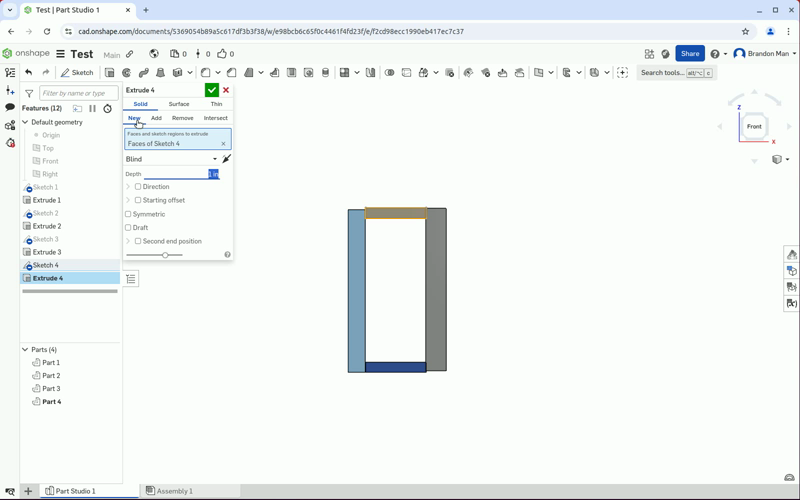
text(6.258)
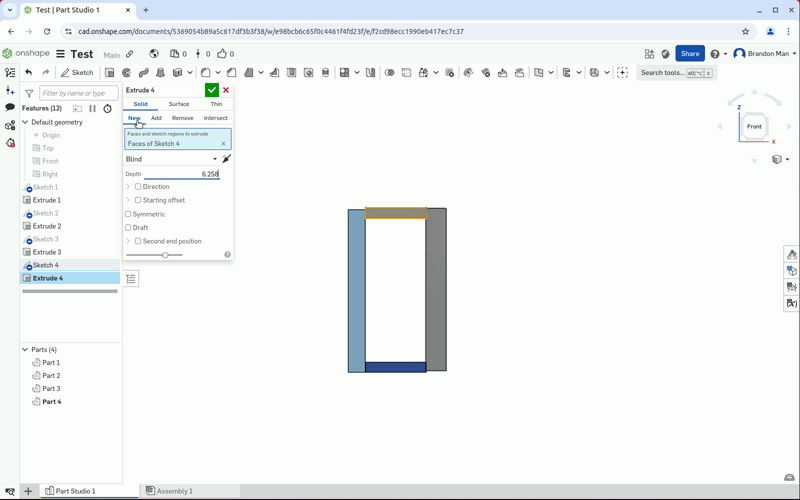
key(enter)
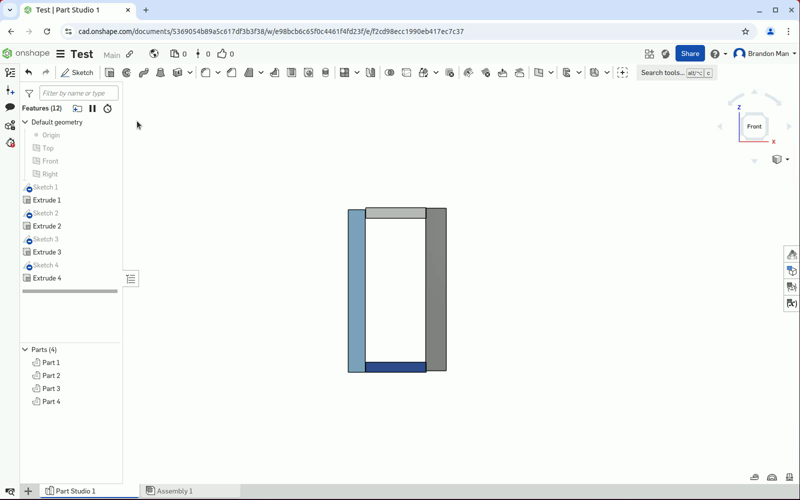
key(shift+h)
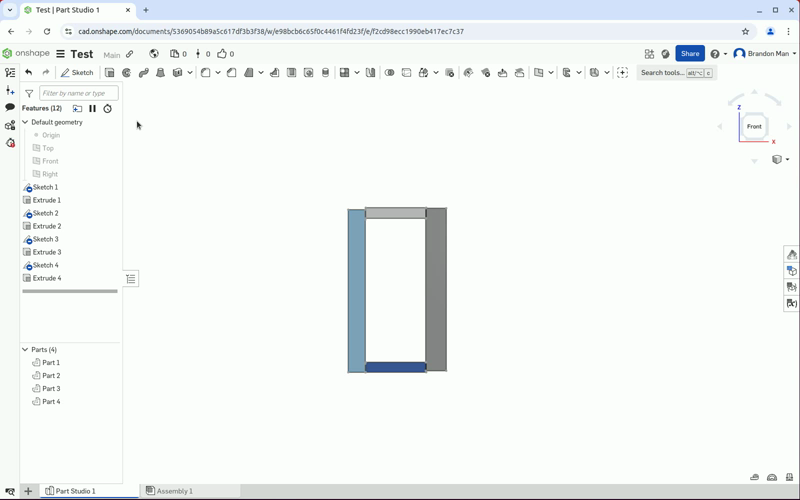
key(shift+h)
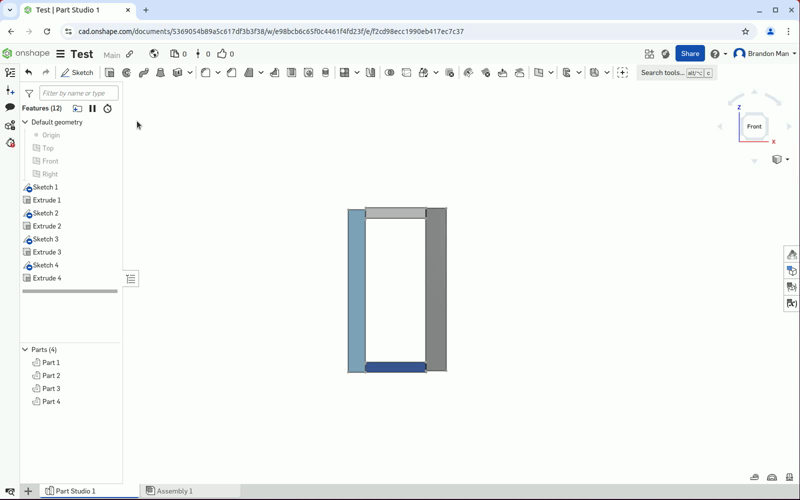
key(shift+7)
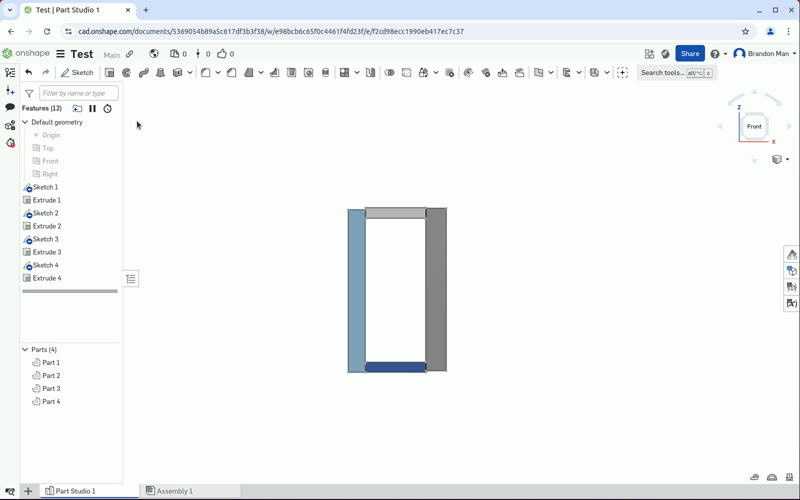
key(left, 2)
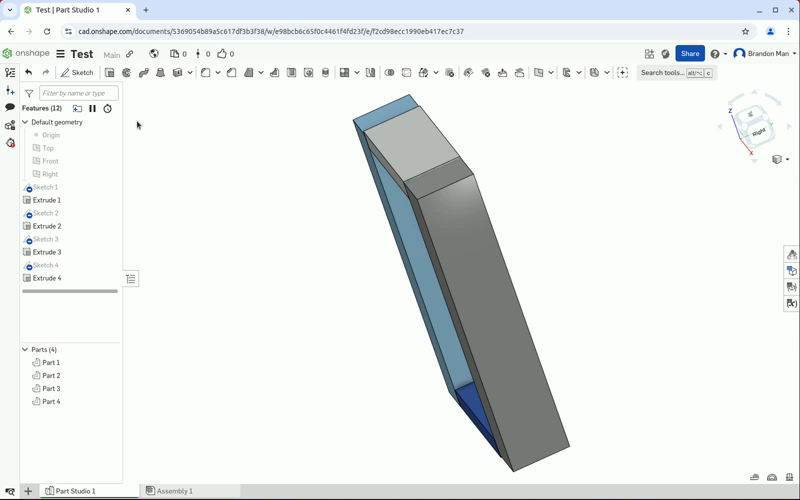
key(down, 2)
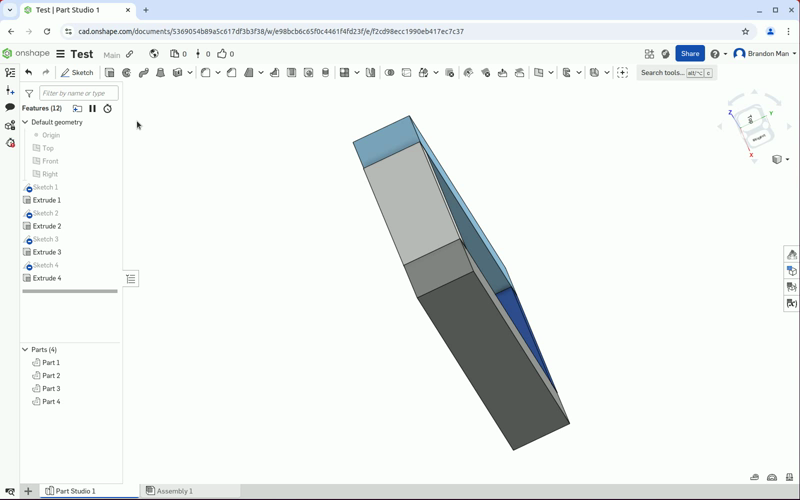
key(up, 2)
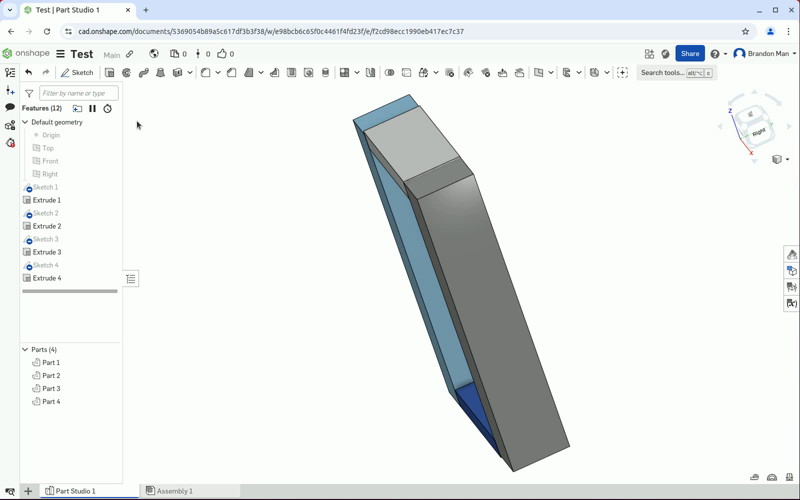
key(right, 2)
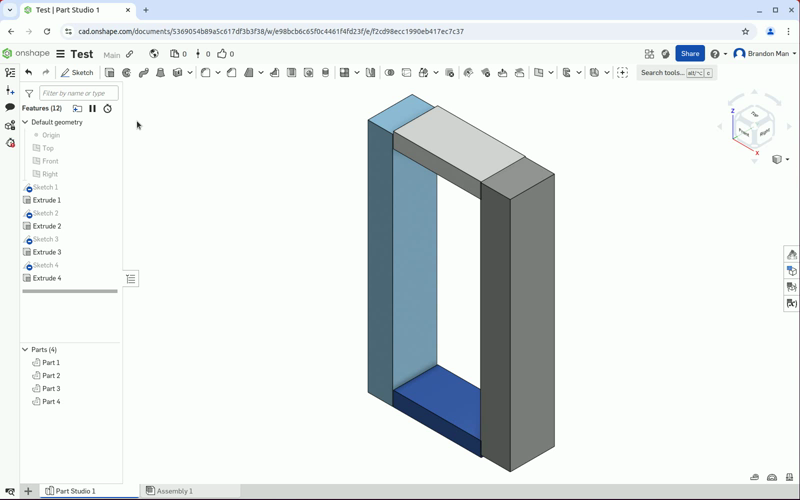
mouse_move(73, 189)
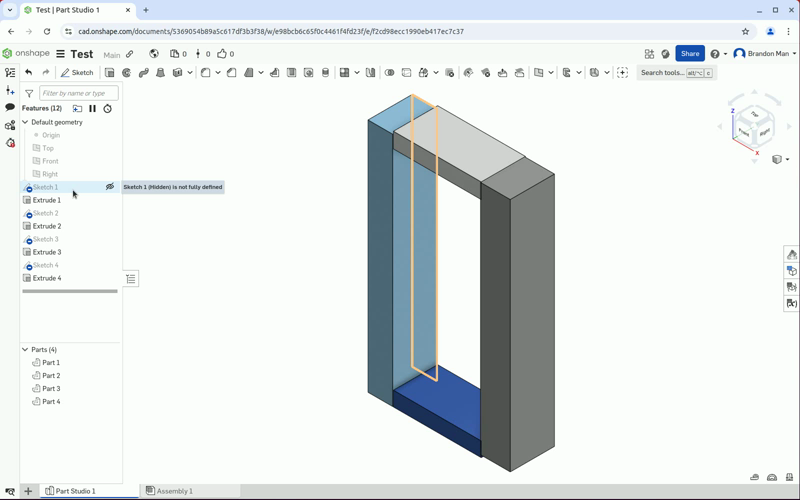
click(73, 189)